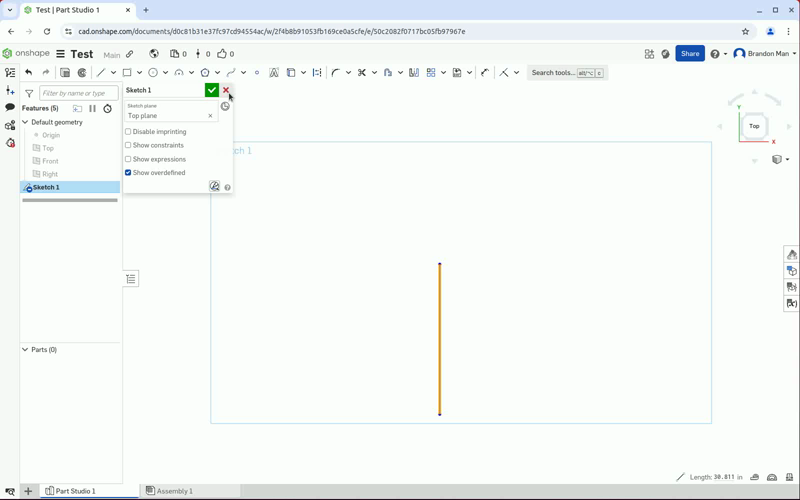
key(shift+h)
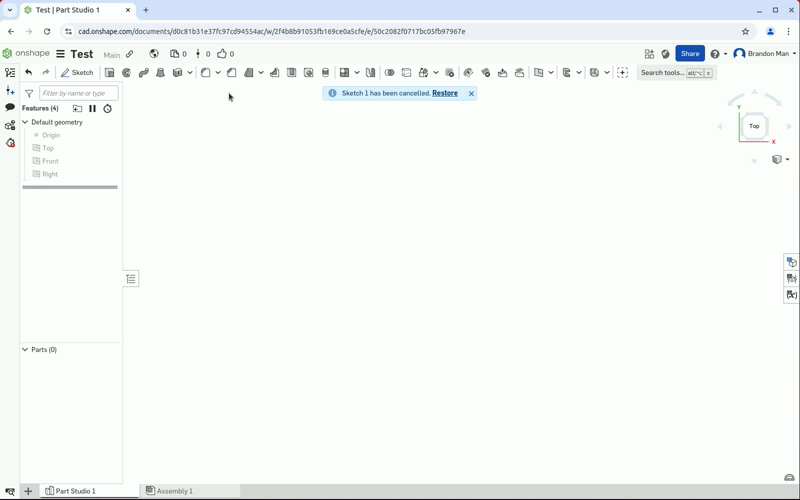
mouse_move(73, 352)
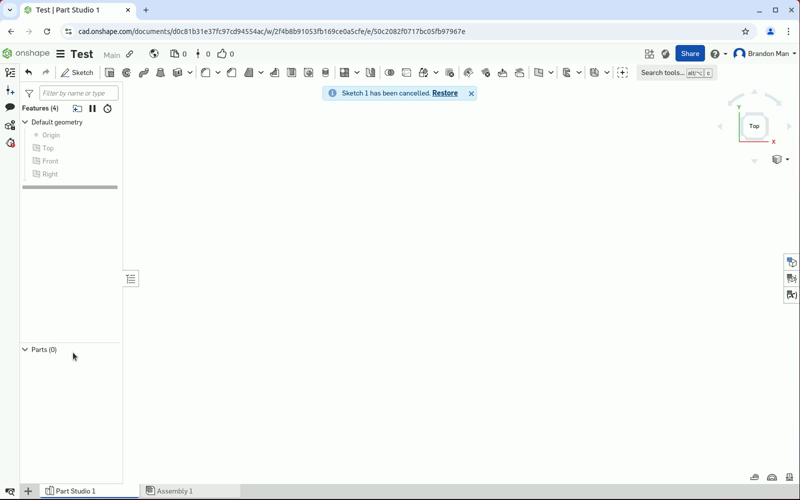
key(y)
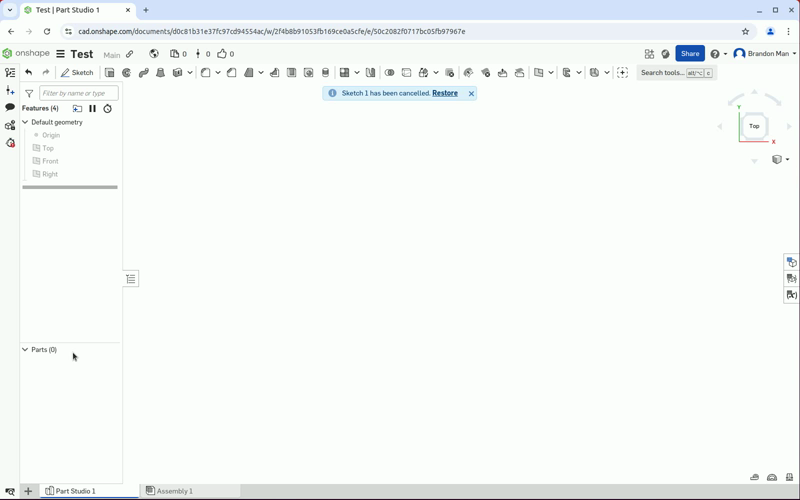
key(shift+p)
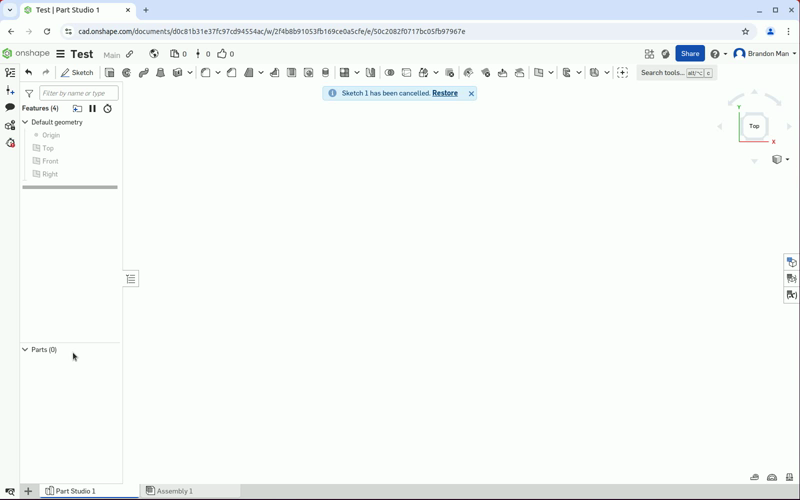
key(space)
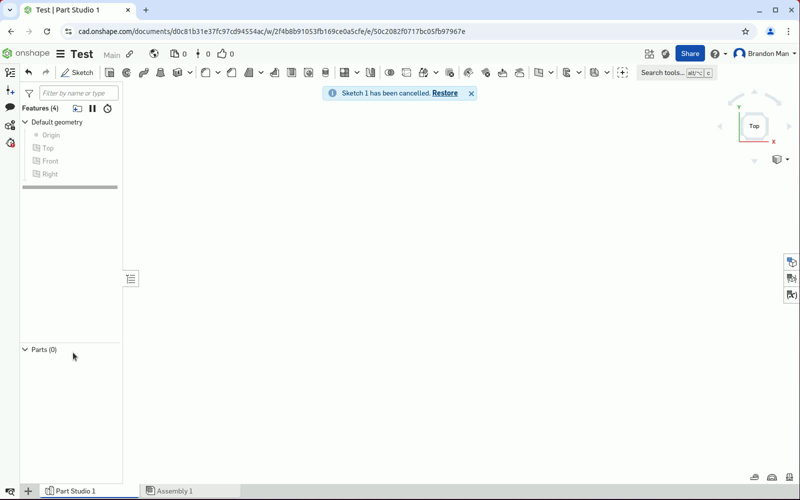
key_down(shift)
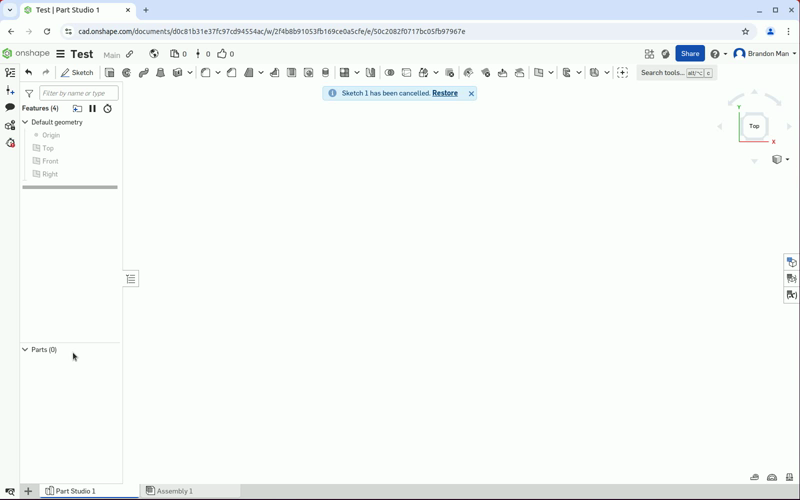
key(up)
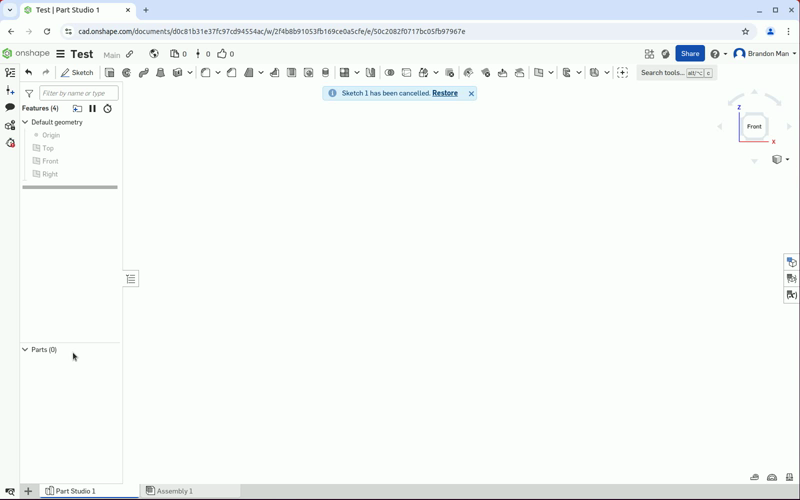
key_up(shift)
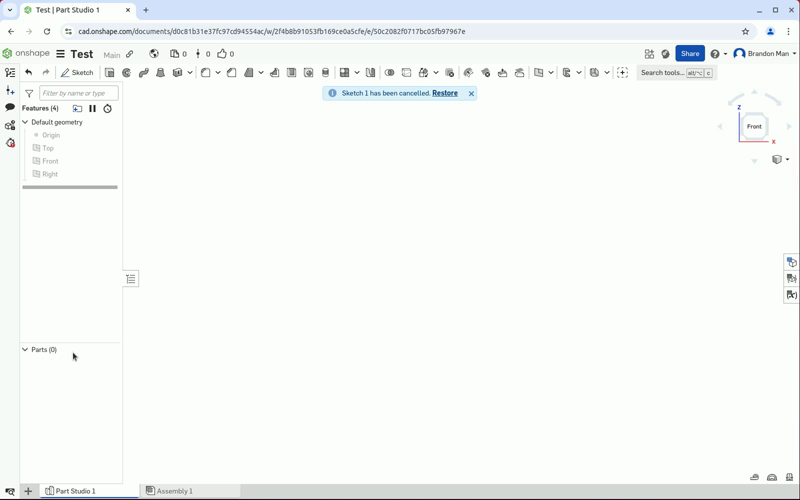
mouse_move(73, 352)
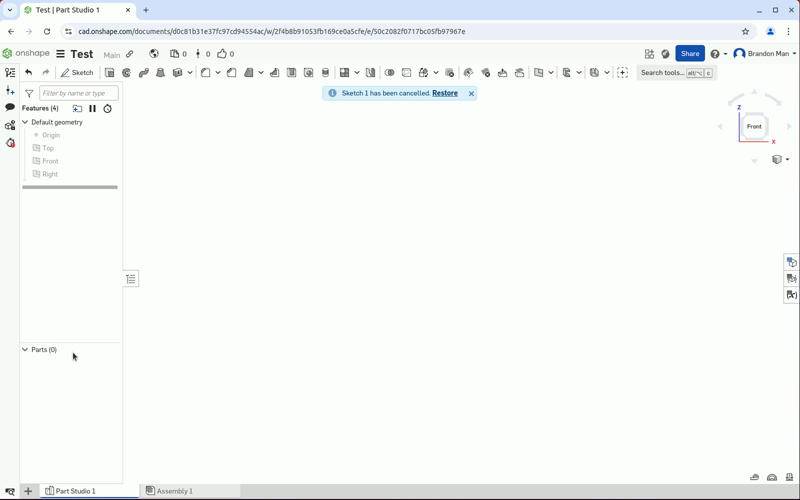
key(shift+y)
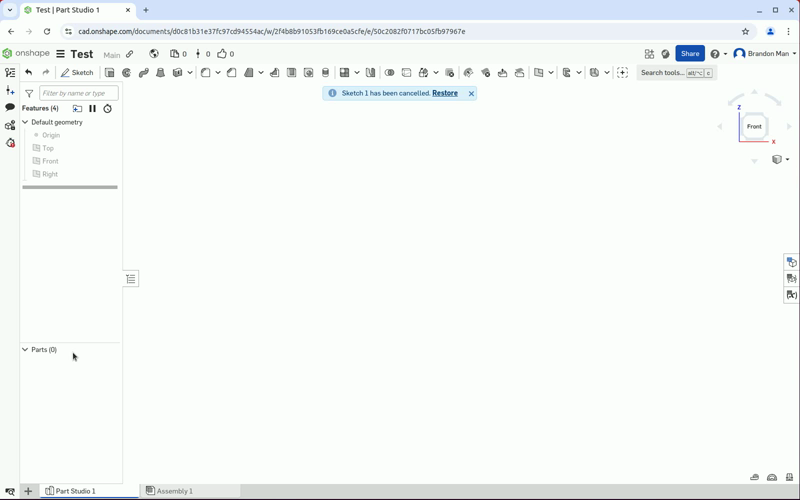
key(shift+s)
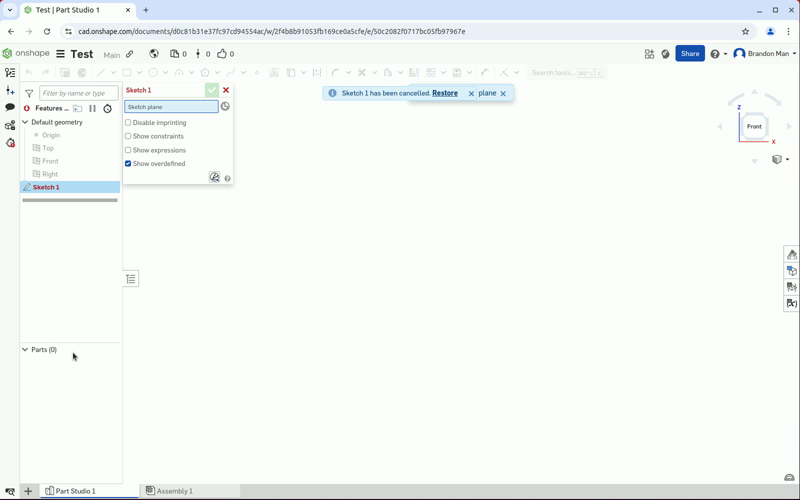
mouse_move(73, 163)
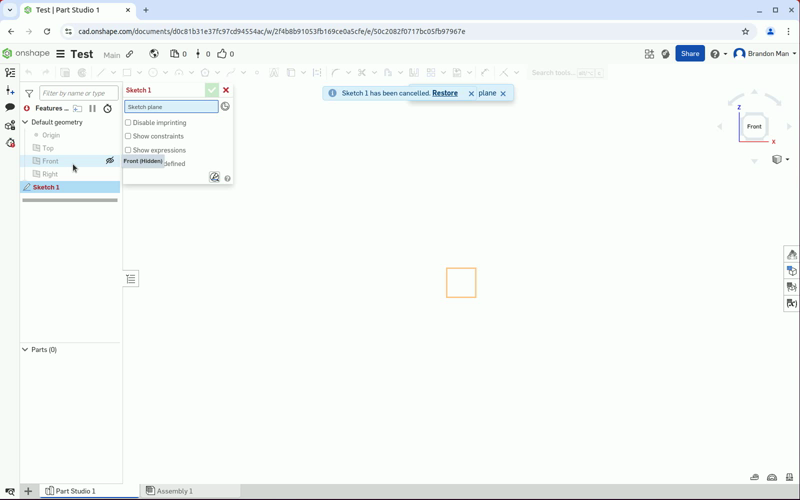
click(73, 163)
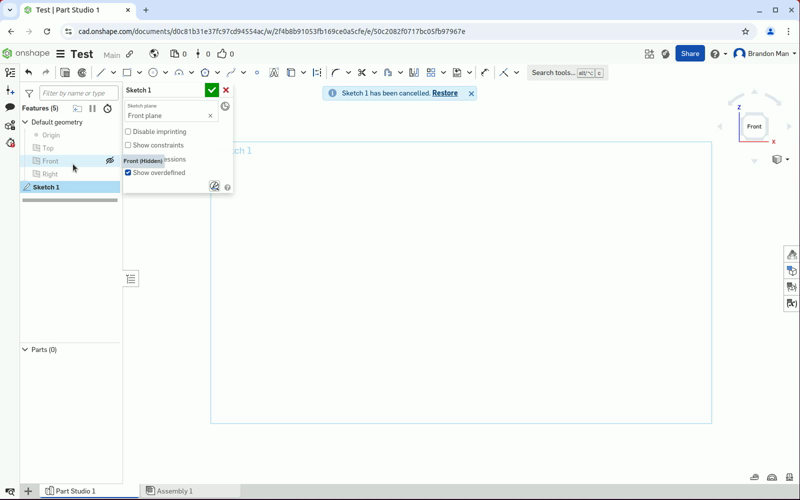
mouse_move(73, 352)
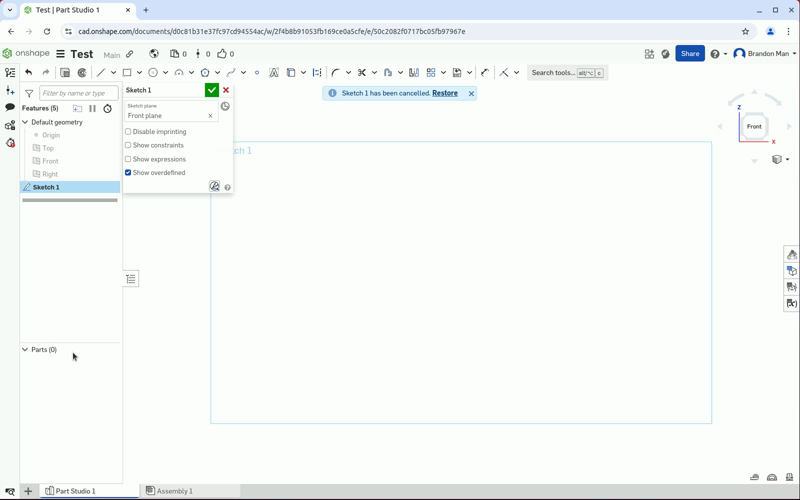
key(y)
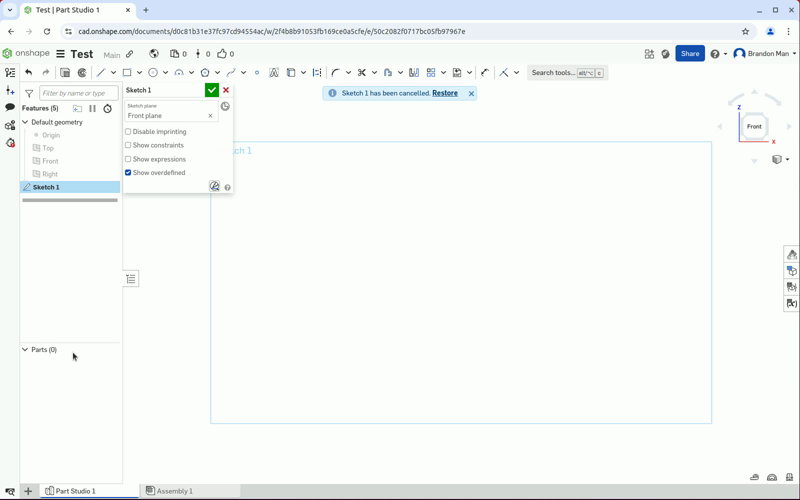
key(c)
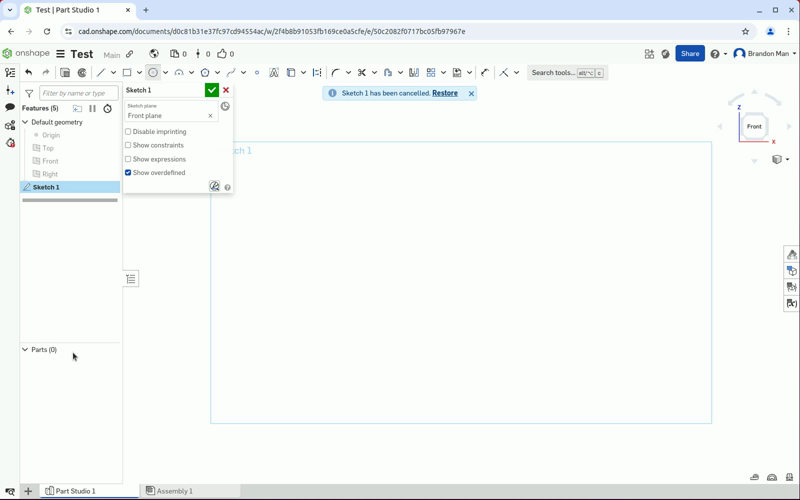
key_down(shift)
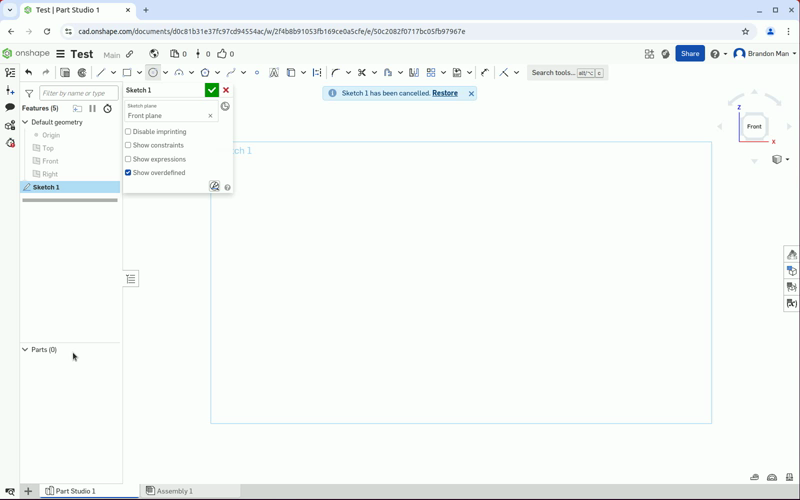
mouse_move(461, 282)
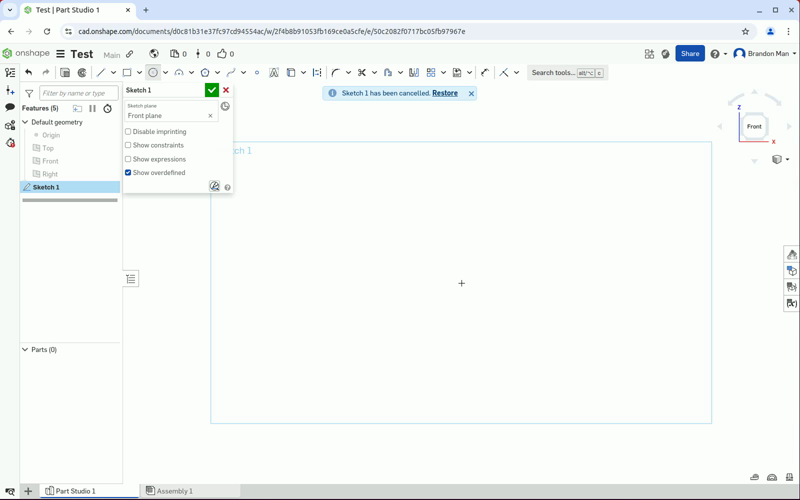
click(461, 282)
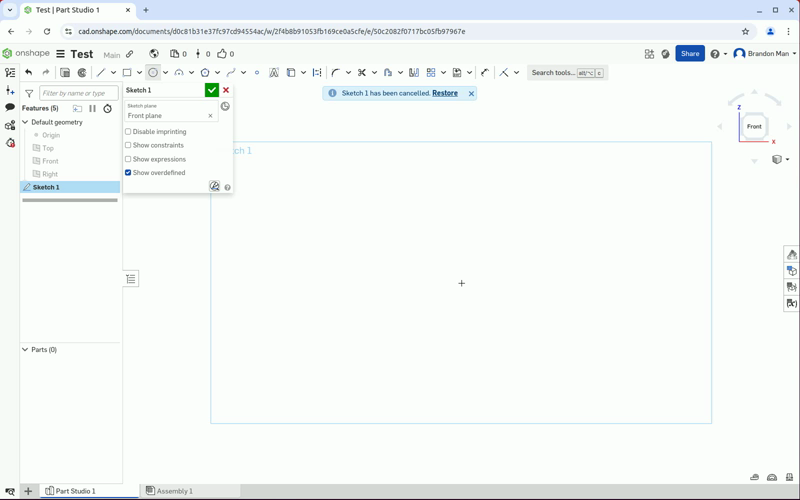
key_up(shift)
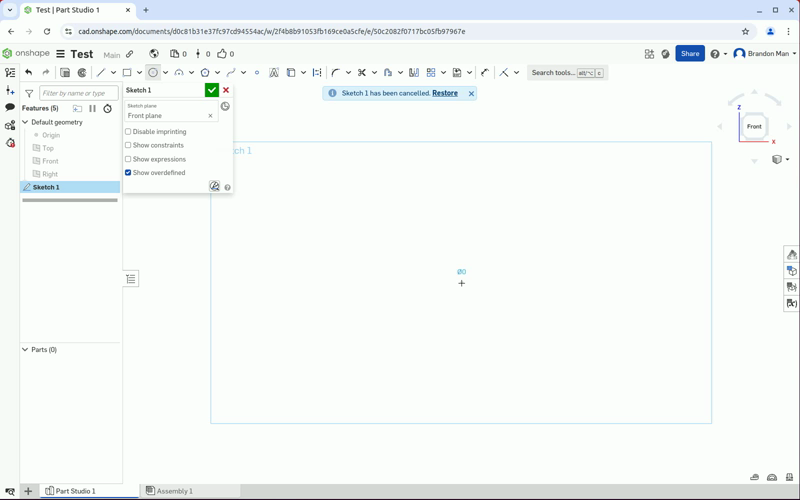
mouse_move(507, 282)
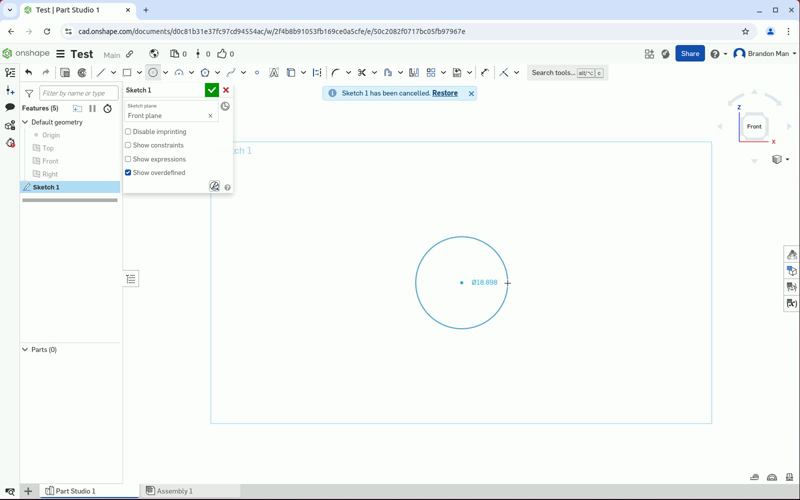
click(507, 282)
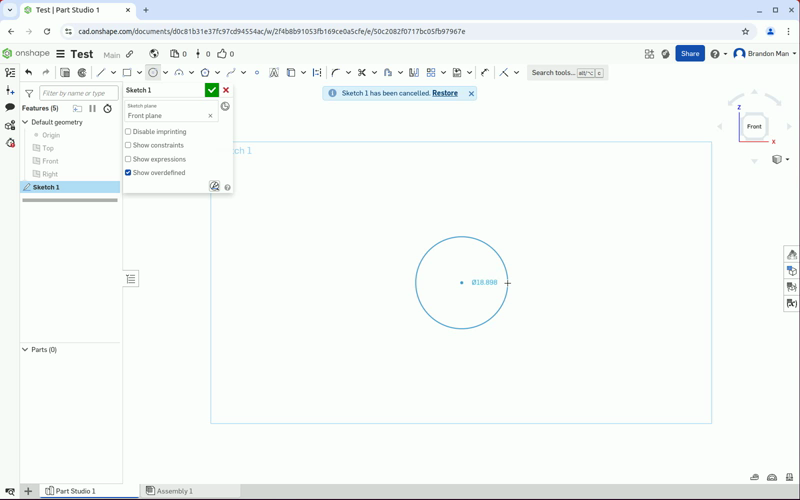
key(esc)
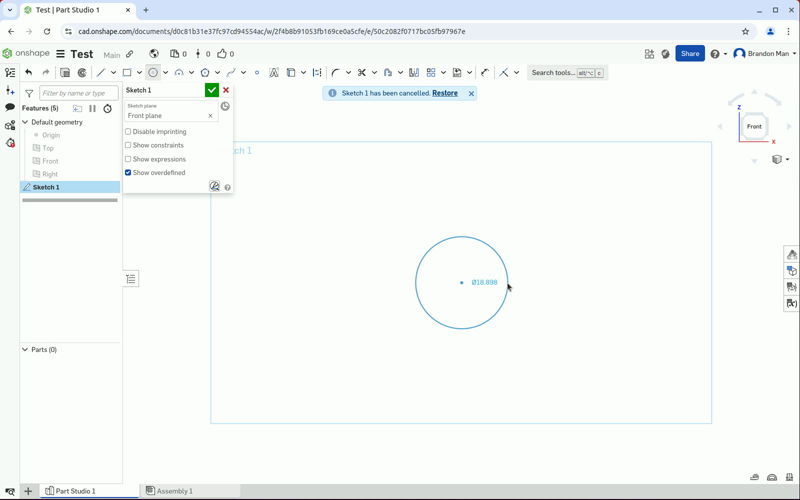
mouse_move(476, 292)
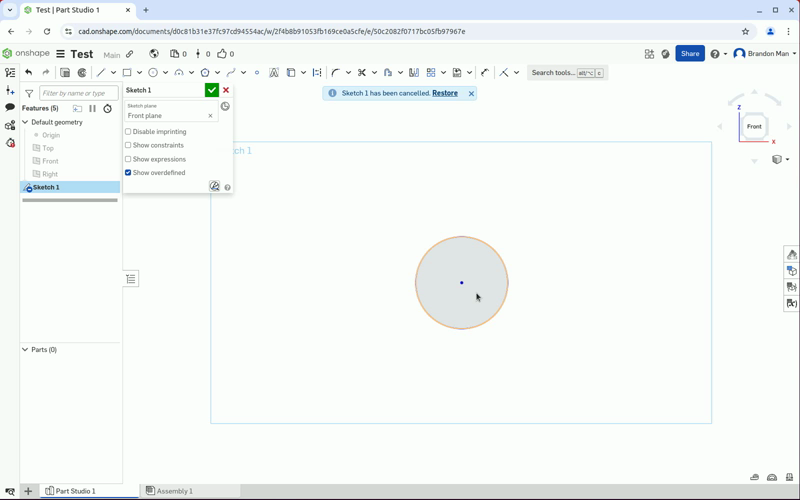
click(476, 292)
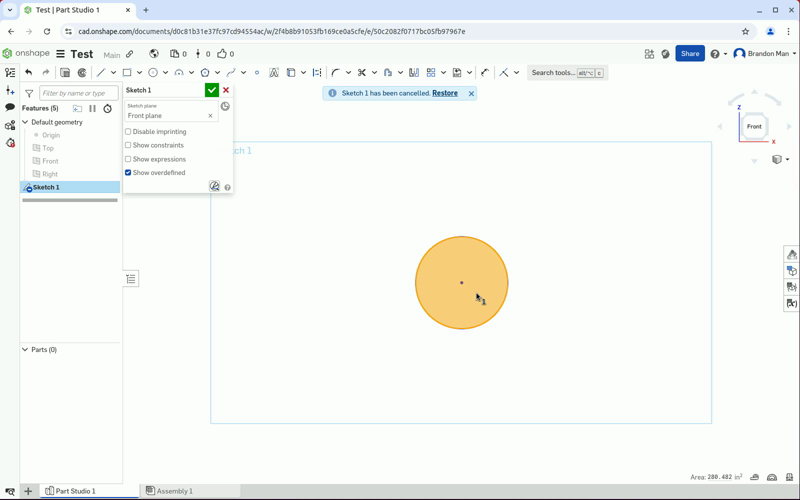
mouse_move(73, 352)
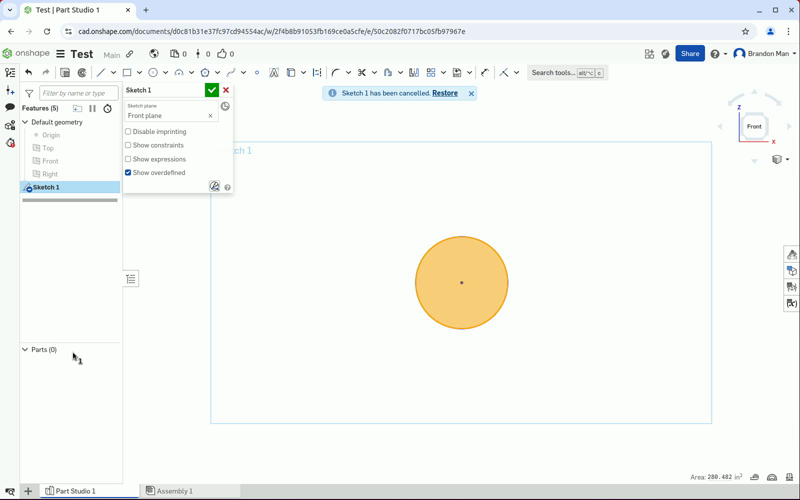
key(shift+y)
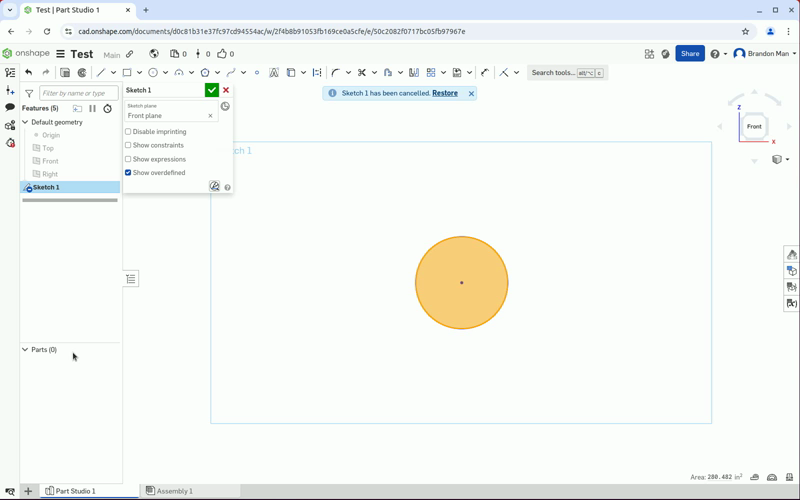
key(shift+e)
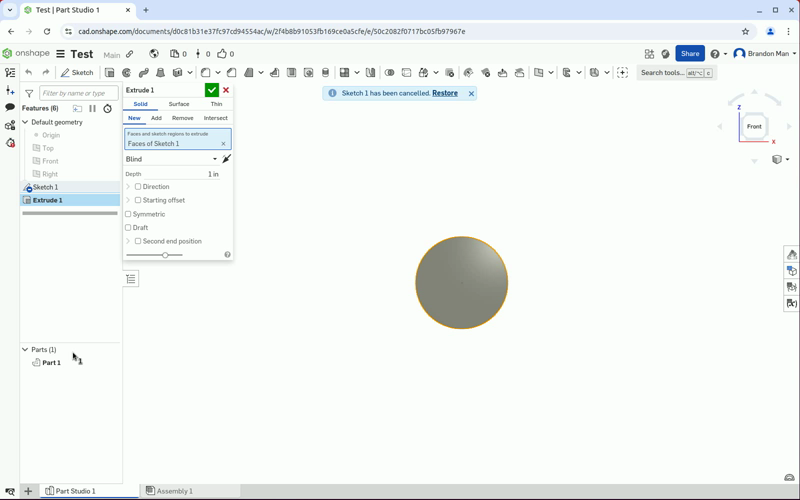
mouse_move(143, 106)
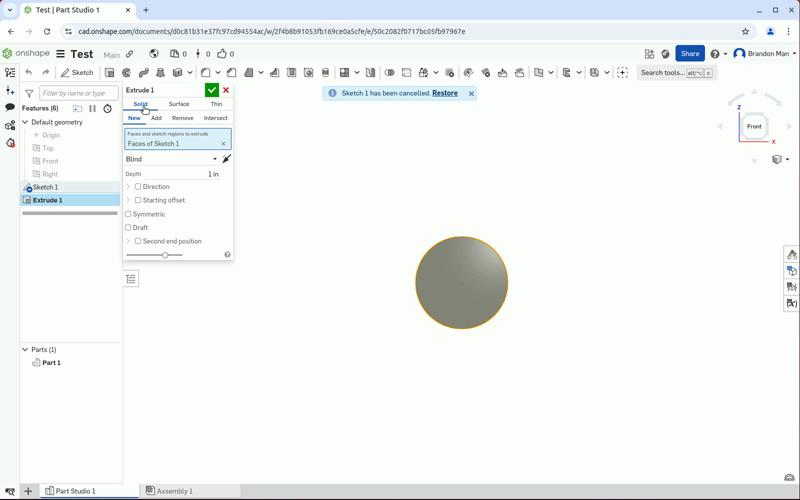
click(143, 106)
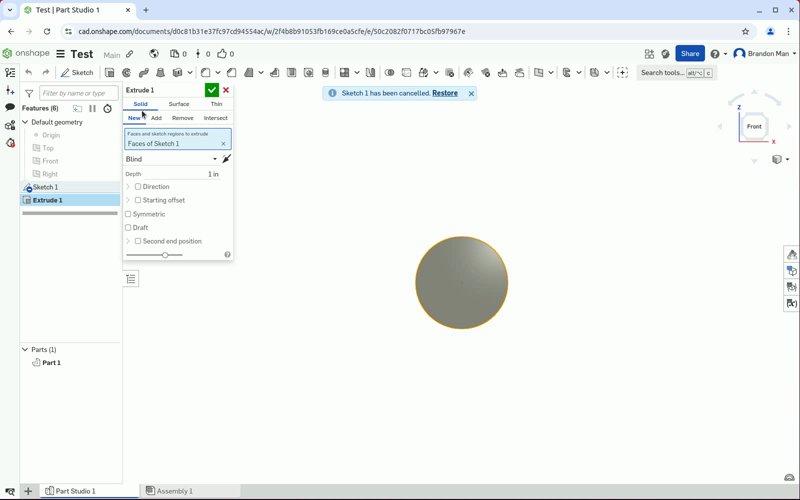
mouse_move(137, 120)
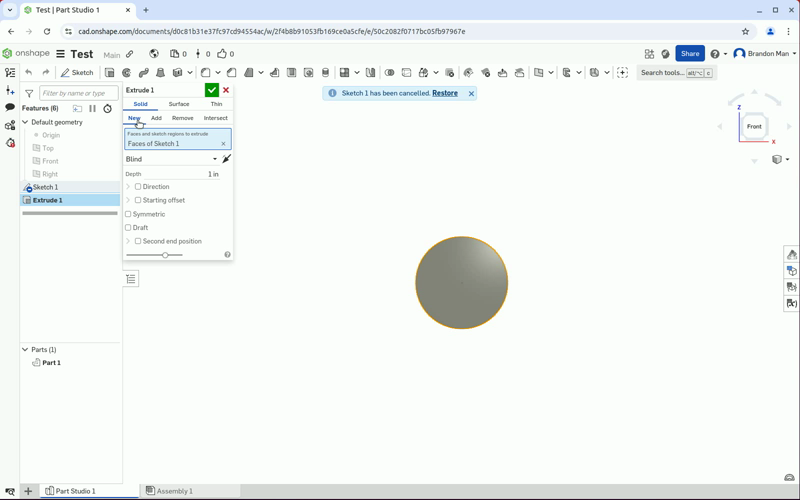
click(137, 120)
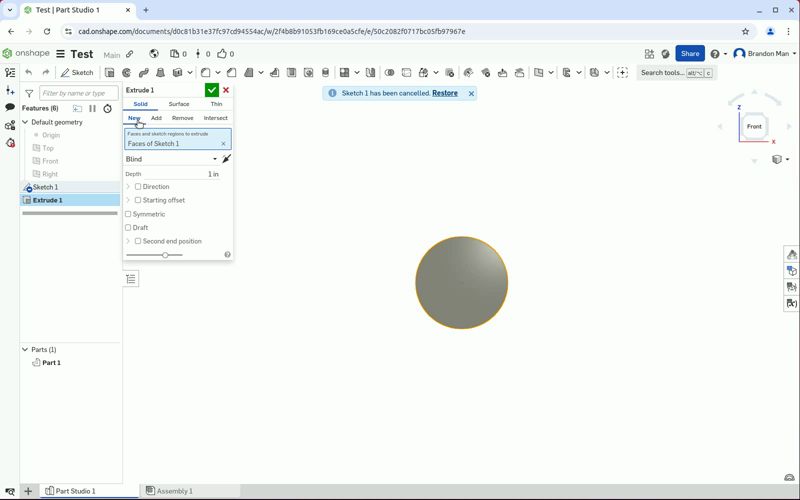
key(tab, 4)
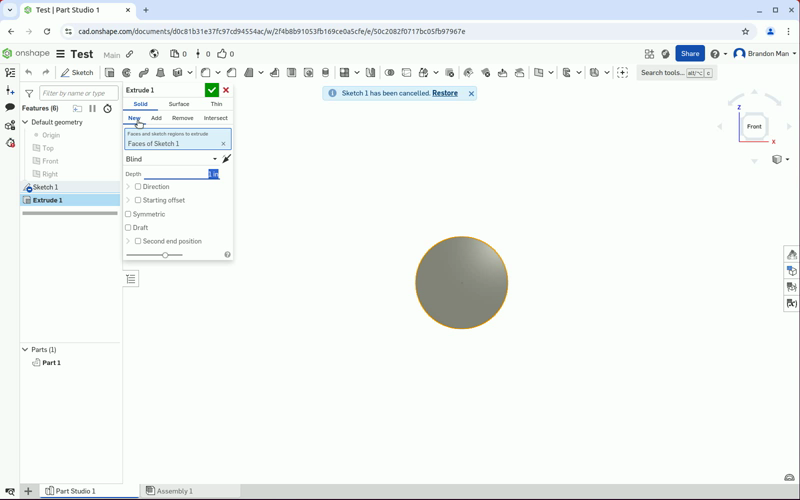
text(23.108)
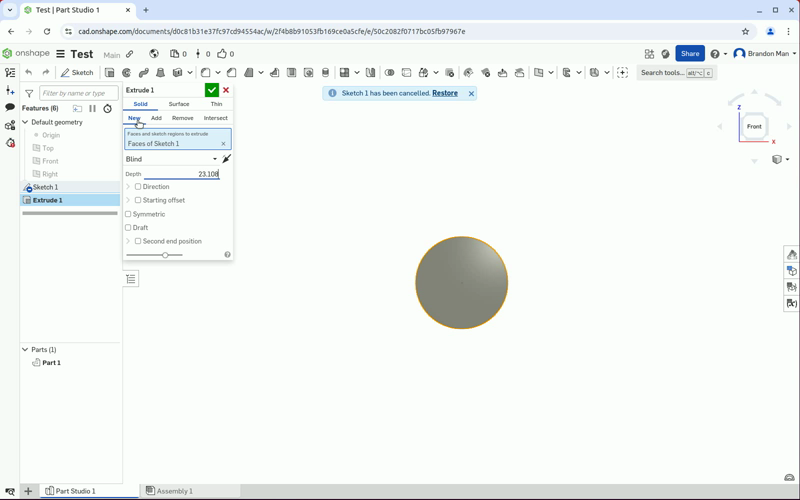
key(enter)
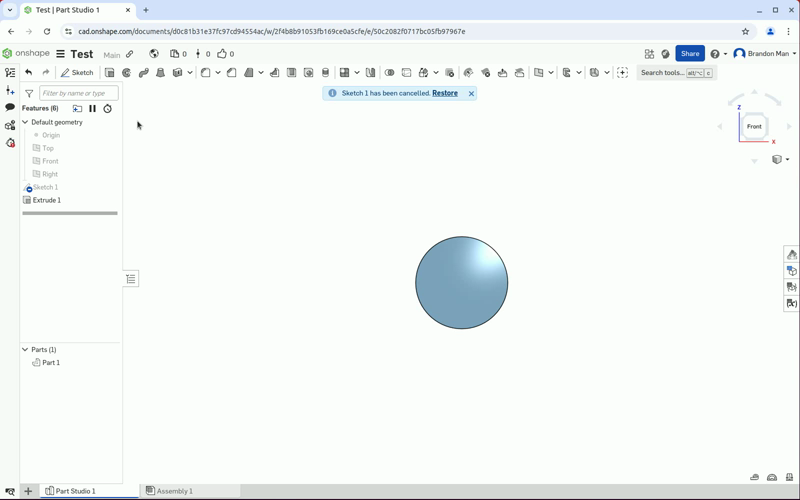
key(shift+h)
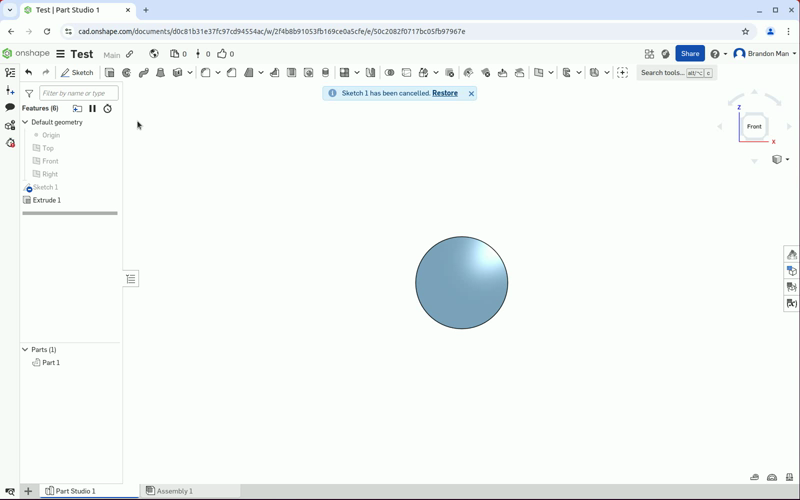
key(shift+h)
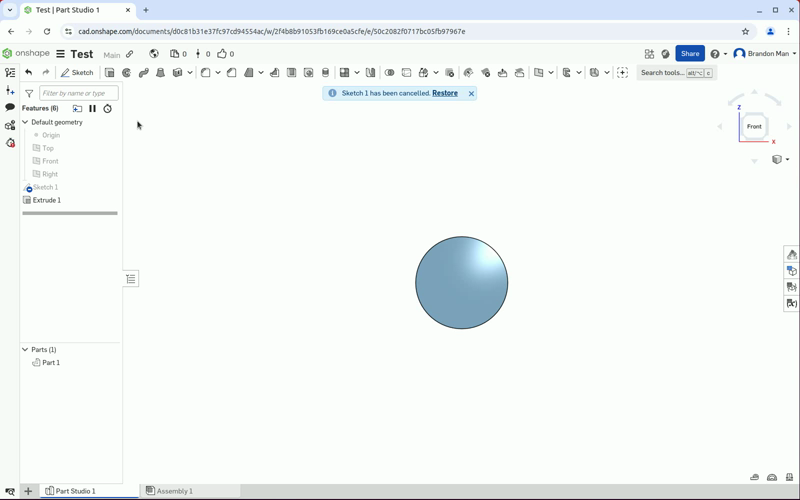
mouse_move(73, 189)
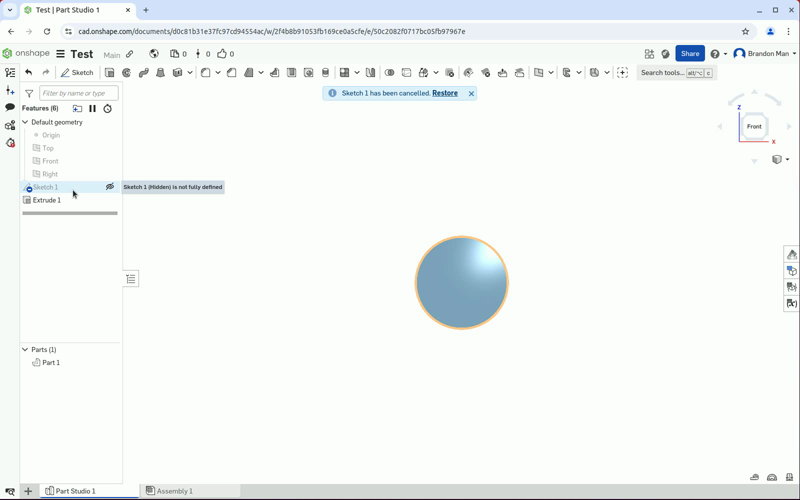
click(73, 189)
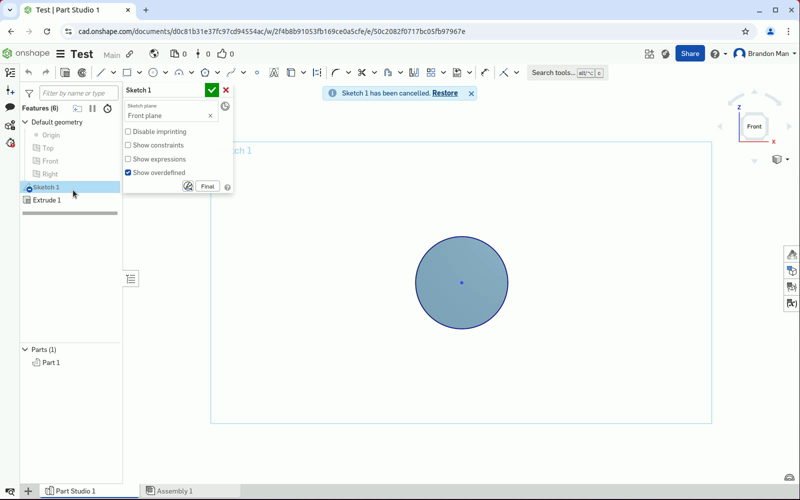
mouse_move(229, 92)
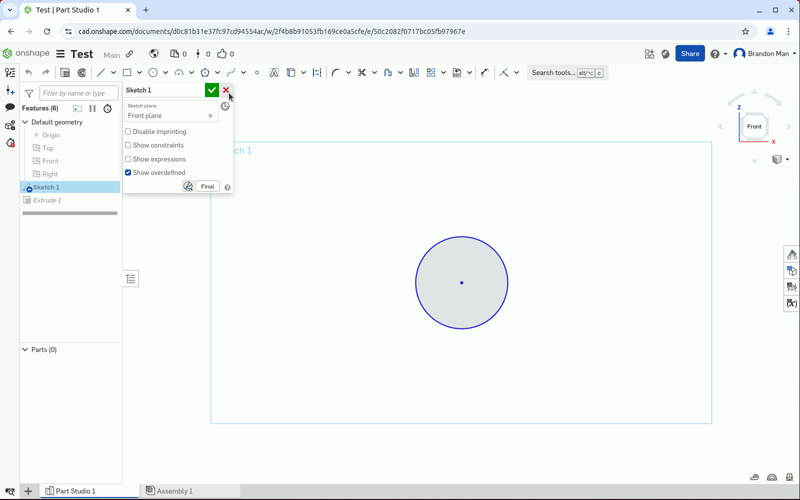
click(229, 92)
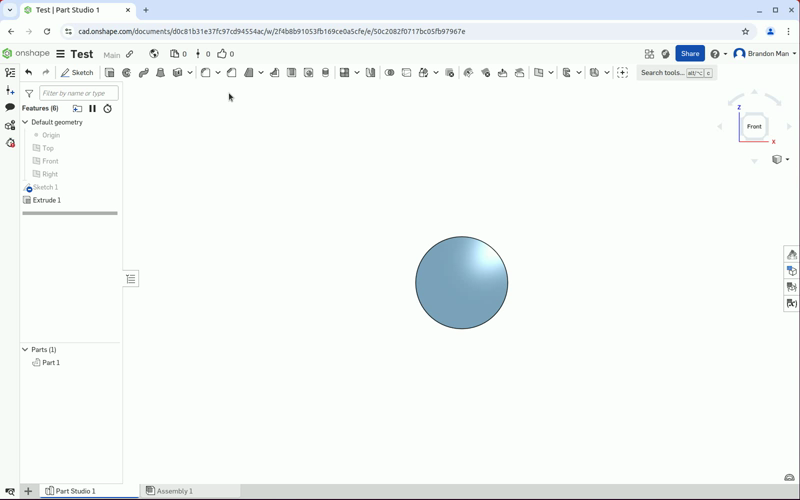
mouse_move(541, 75)
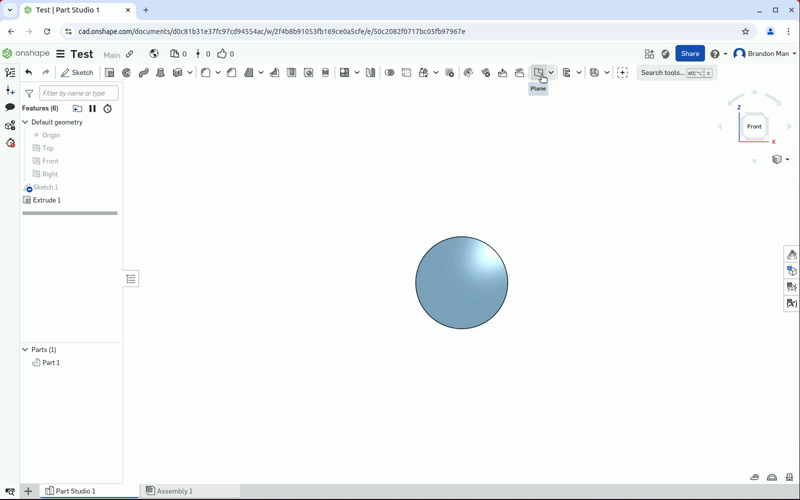
click(541, 75)
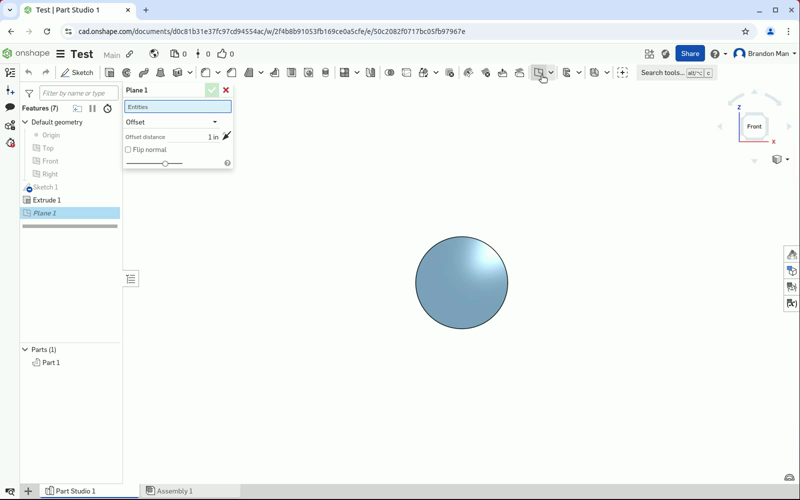
mouse_move(73, 163)
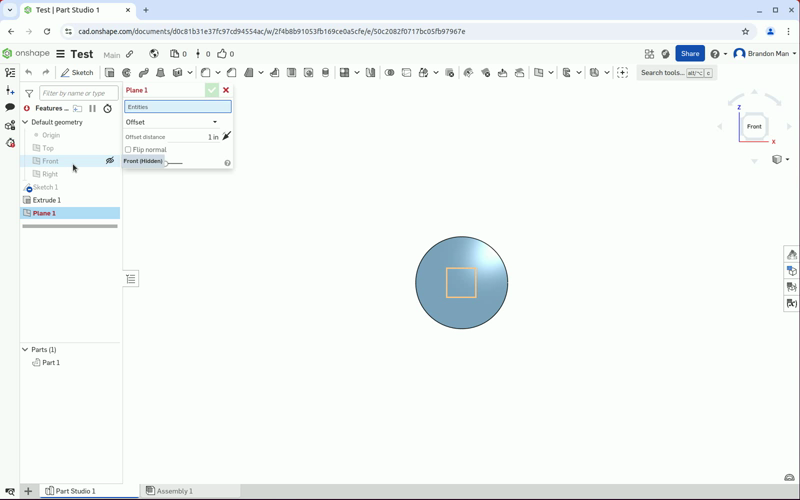
click(73, 163)
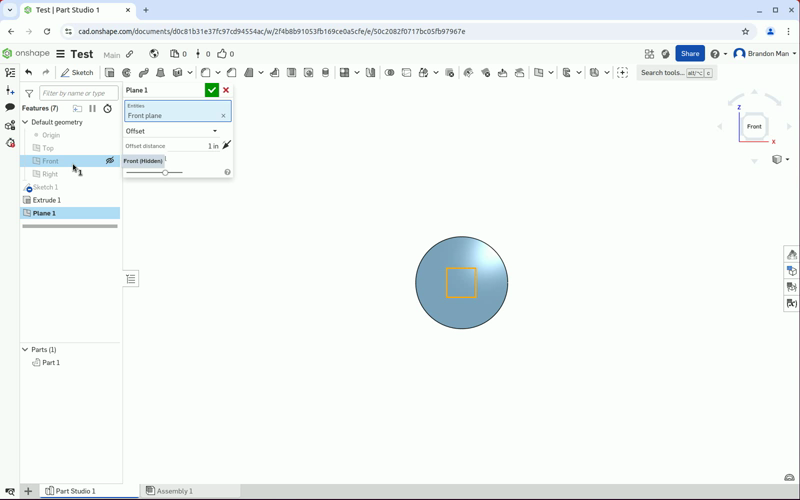
key(tab, 2)
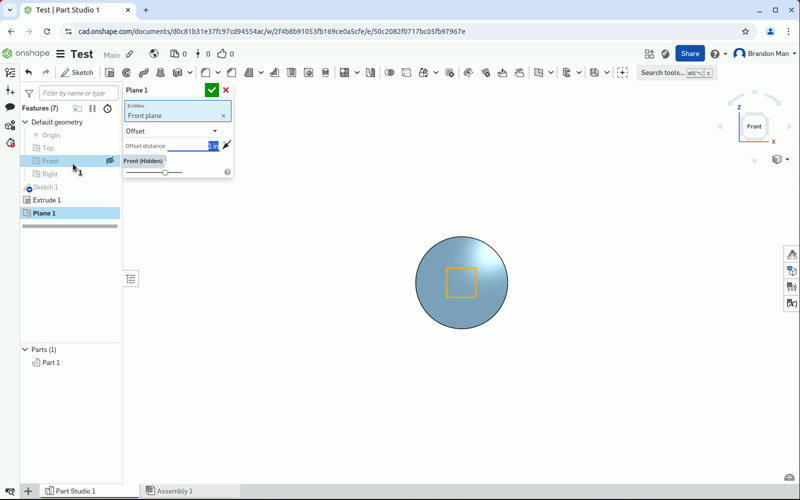
text(23.108)
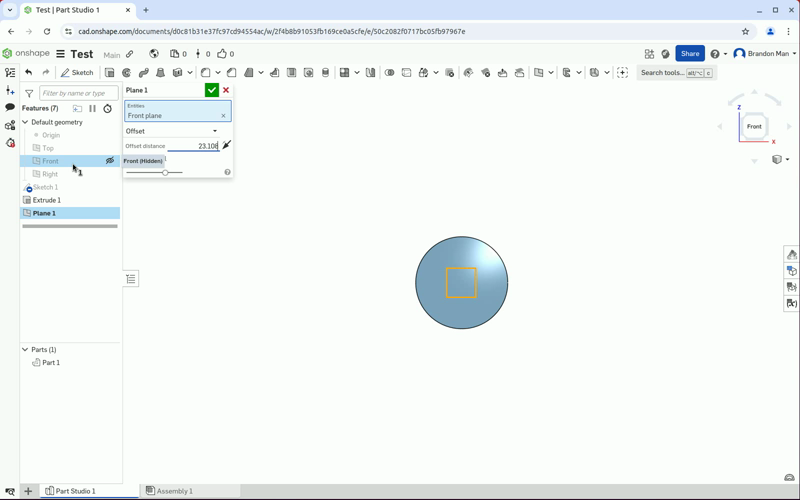
key(enter, 2)
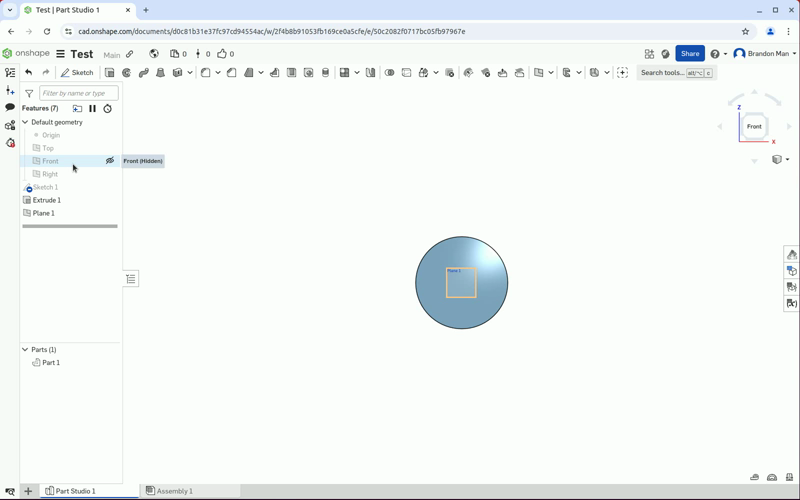
key(shift+s)
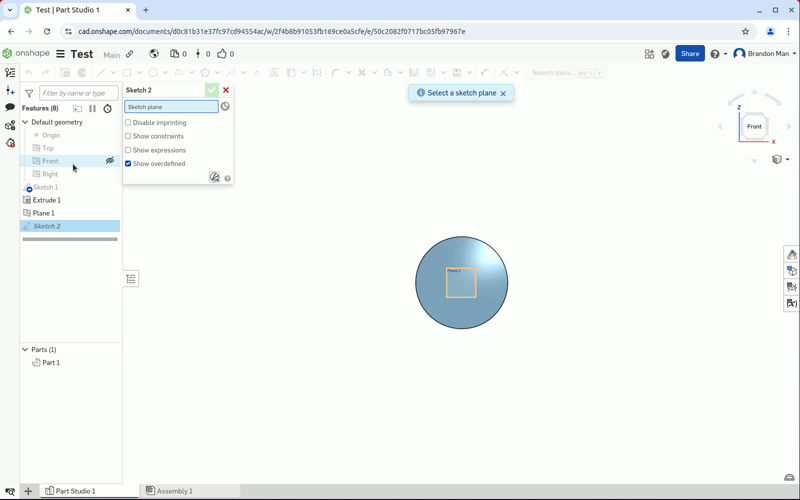
mouse_move(73, 215)
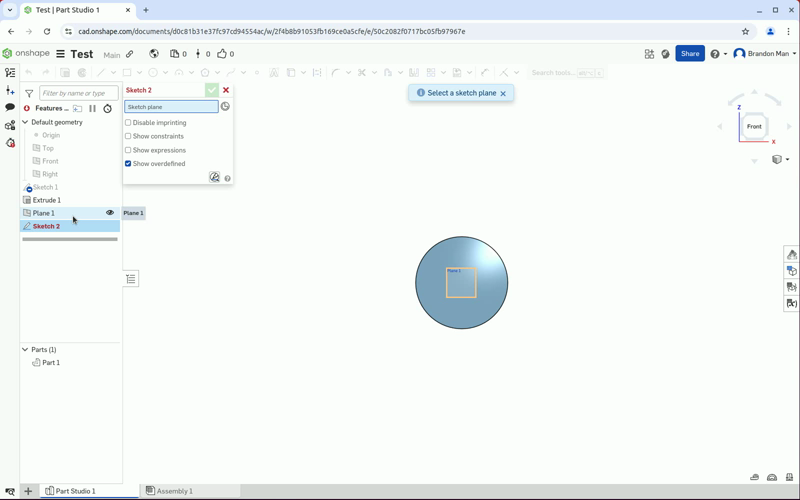
click(73, 215)
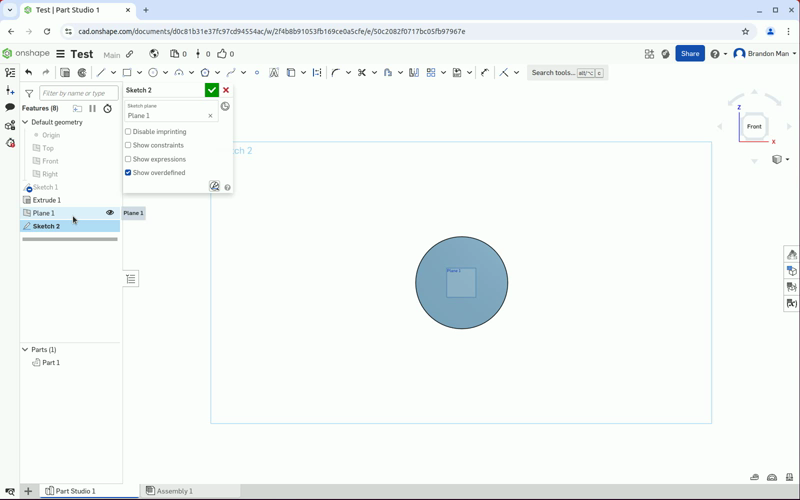
mouse_move(73, 352)
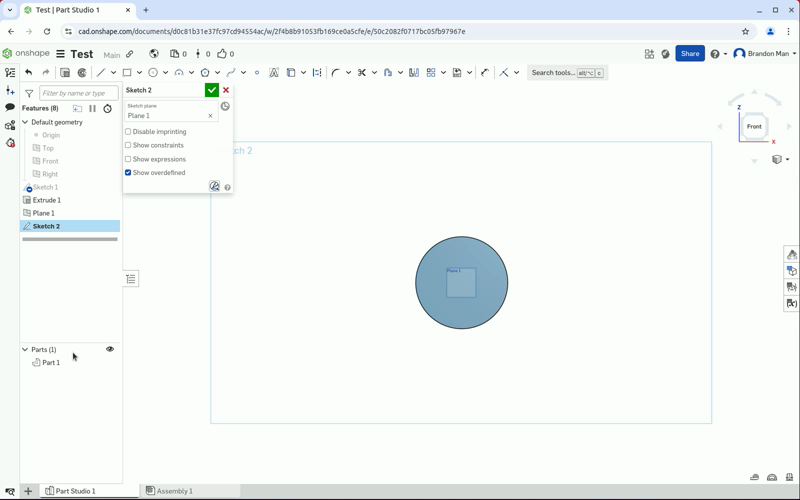
key(y)
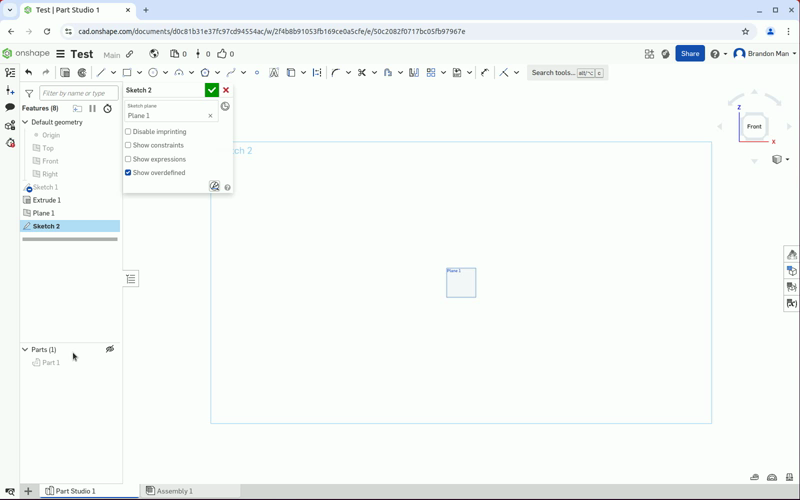
key(l)
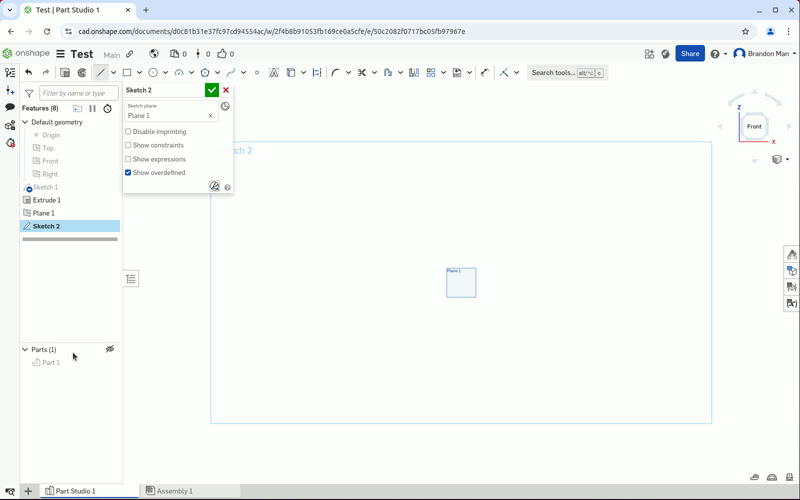
key_down(shift)
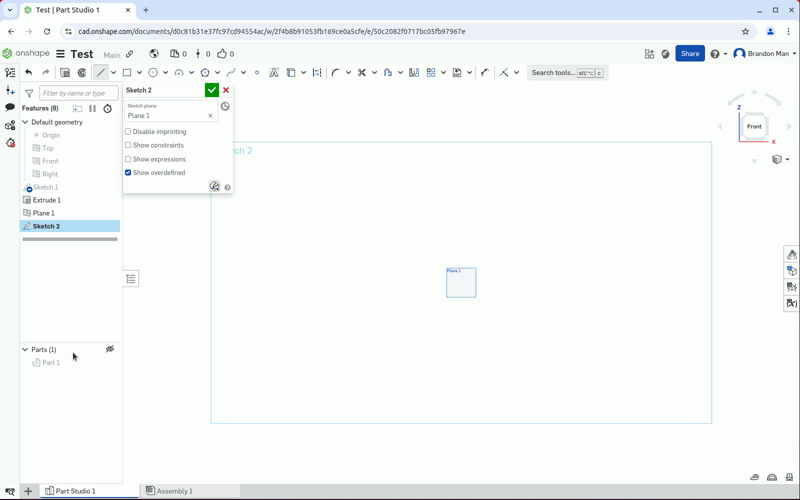
mouse_move(443, 299)
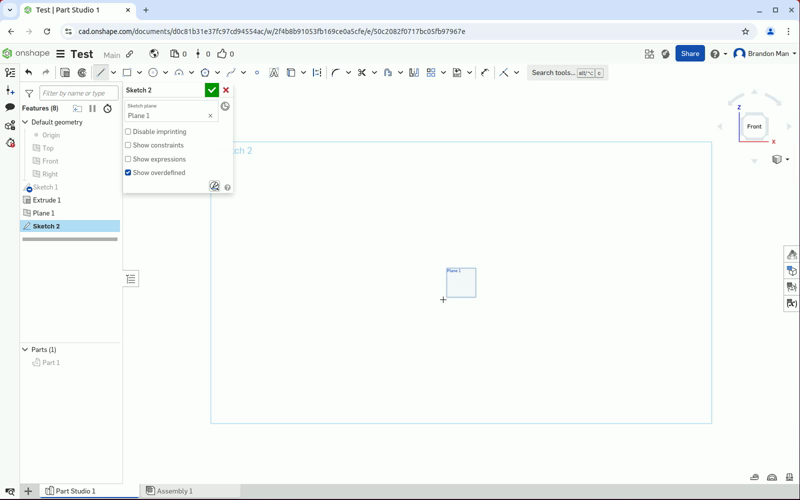
click(443, 299)
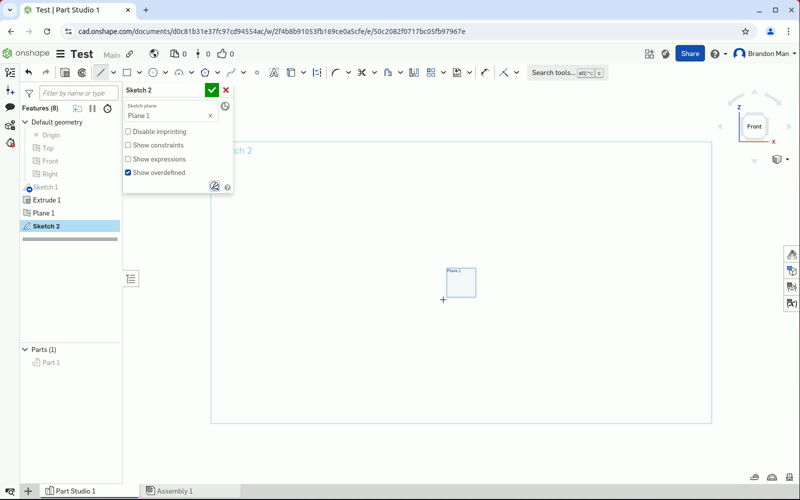
key_up(shift)
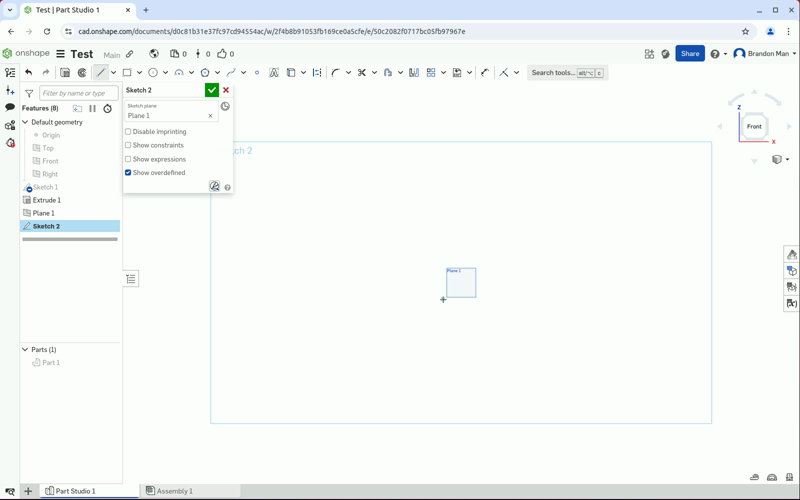
key_down(shift)
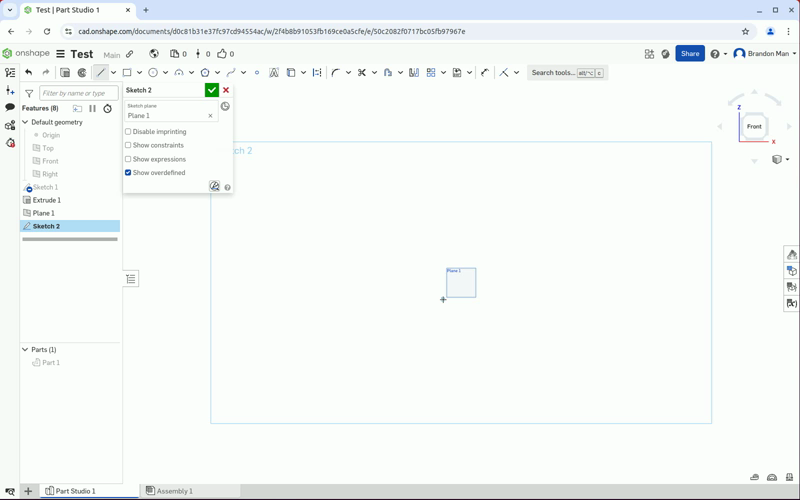
mouse_move(473, 299)
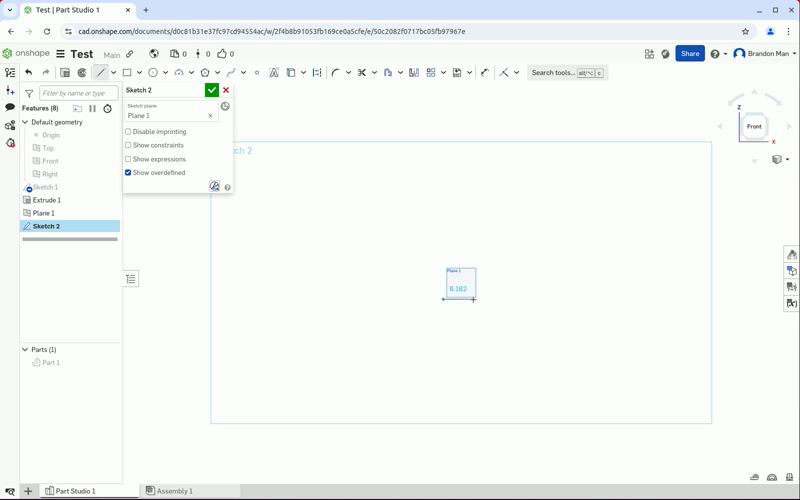
mouse_move(477, 299)
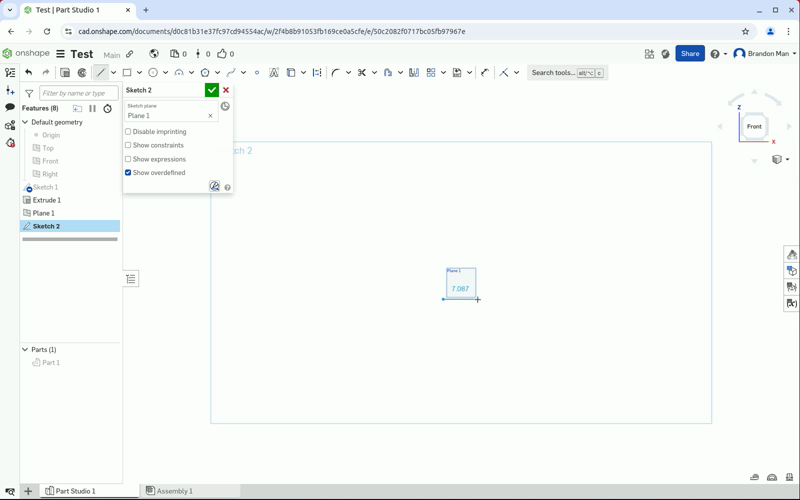
click(477, 299)
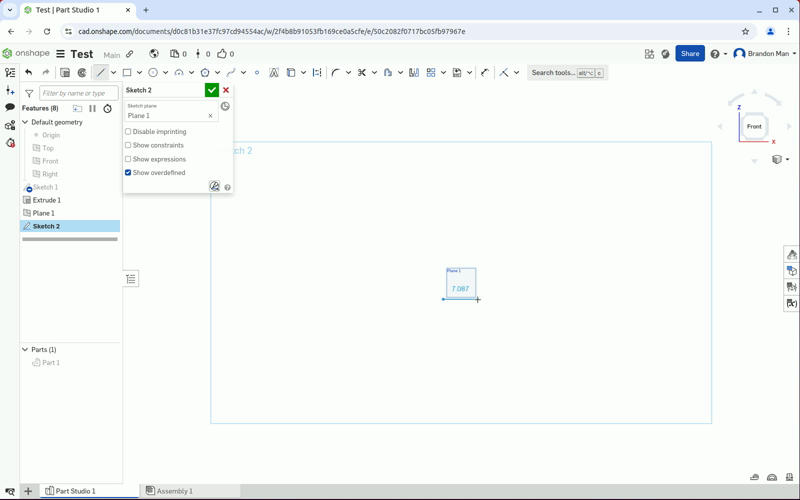
key_up(shift)
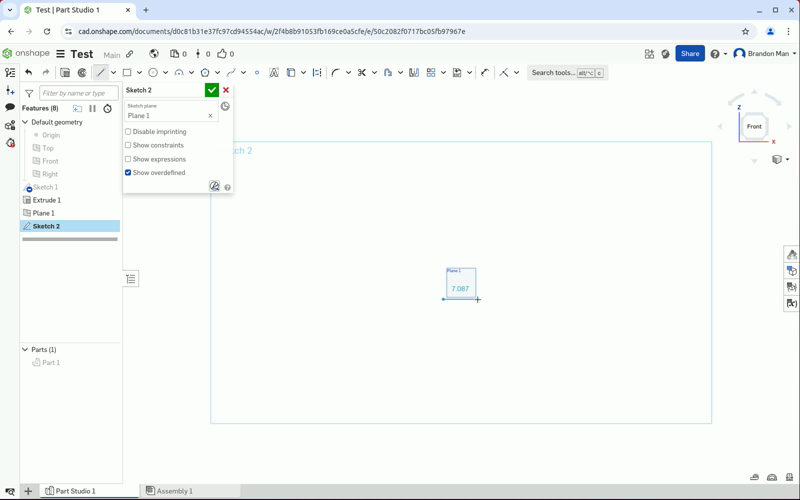
key_down(shift)
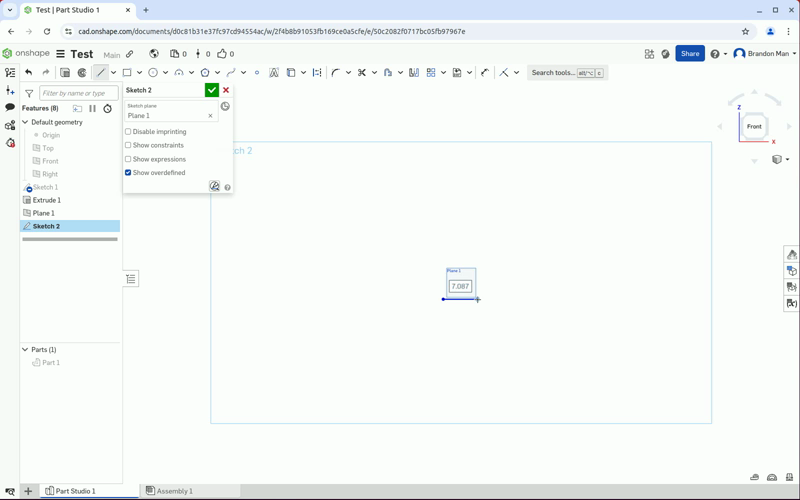
mouse_move(507, 299)
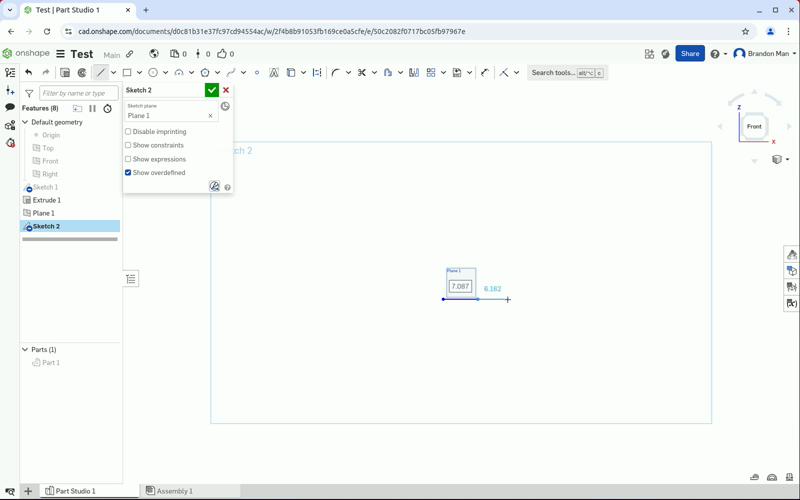
mouse_move(477, 265)
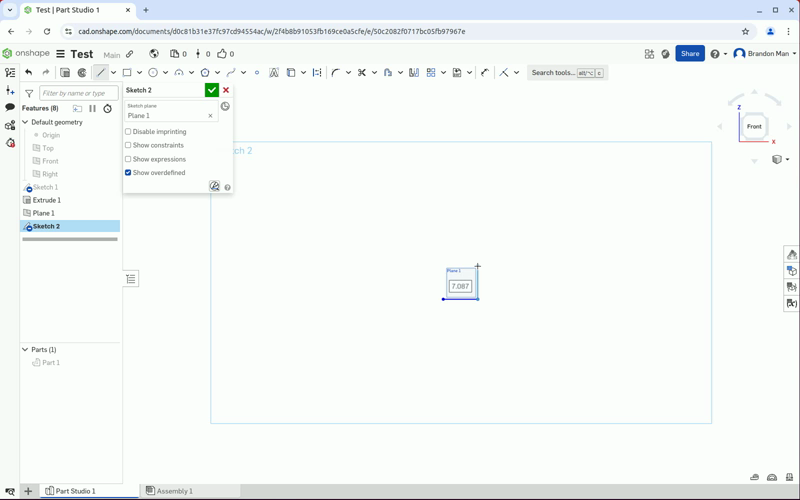
click(477, 265)
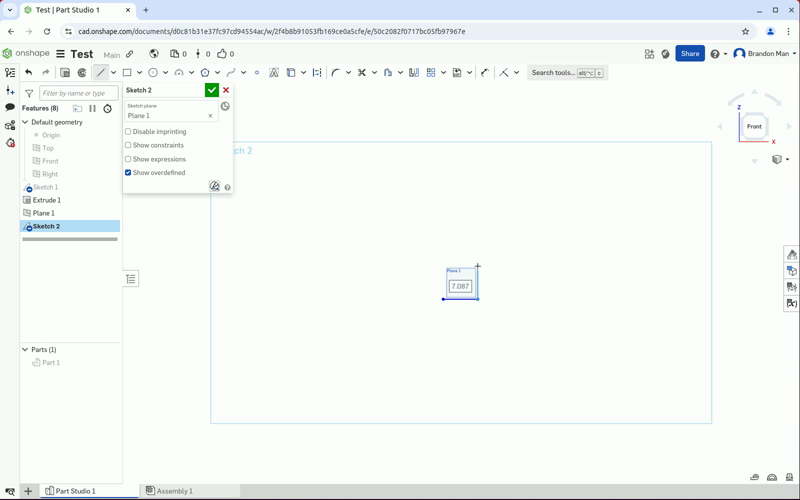
key_up(shift)
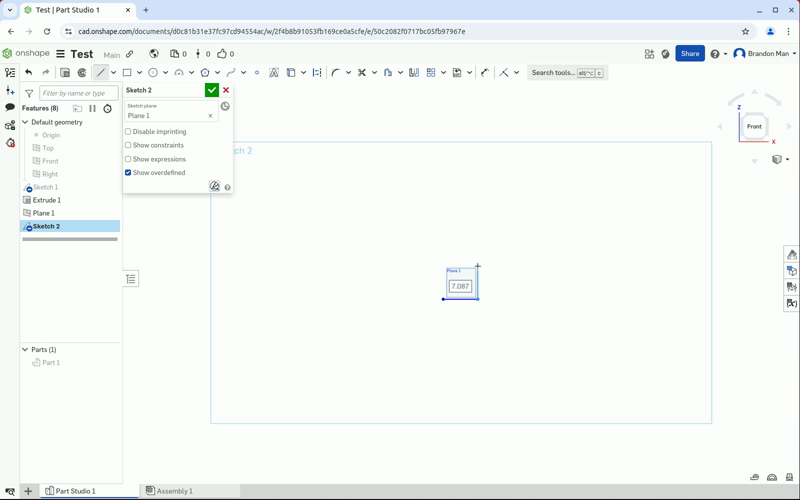
key_down(shift)
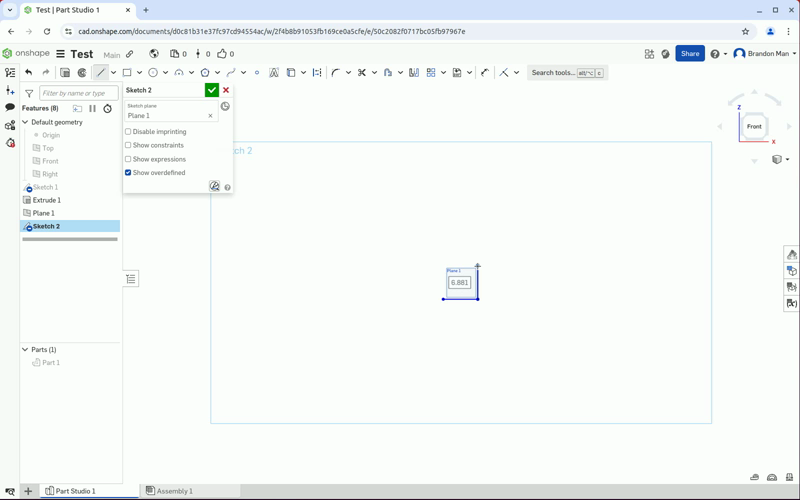
mouse_move(507, 265)
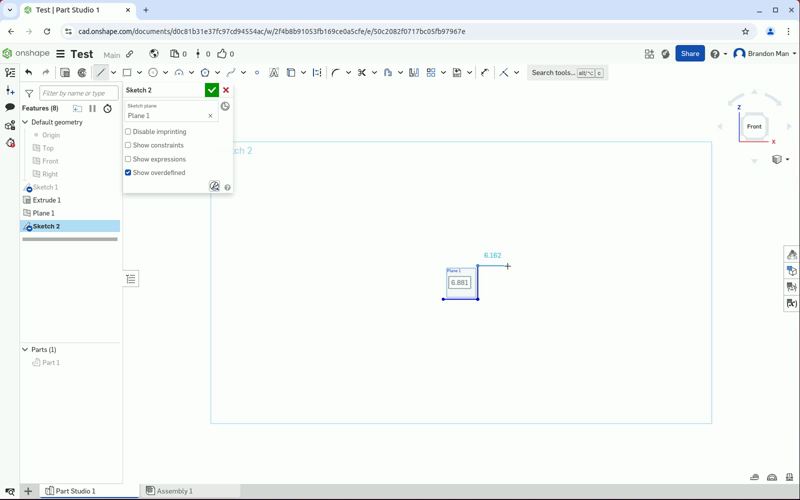
mouse_move(443, 265)
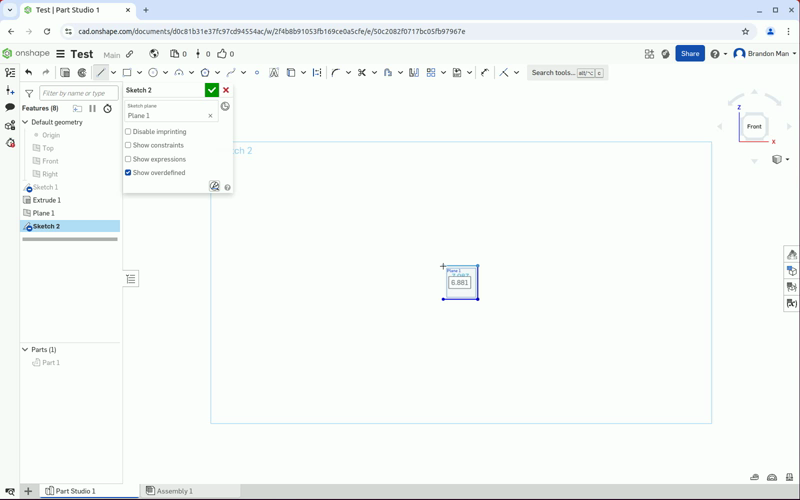
click(443, 265)
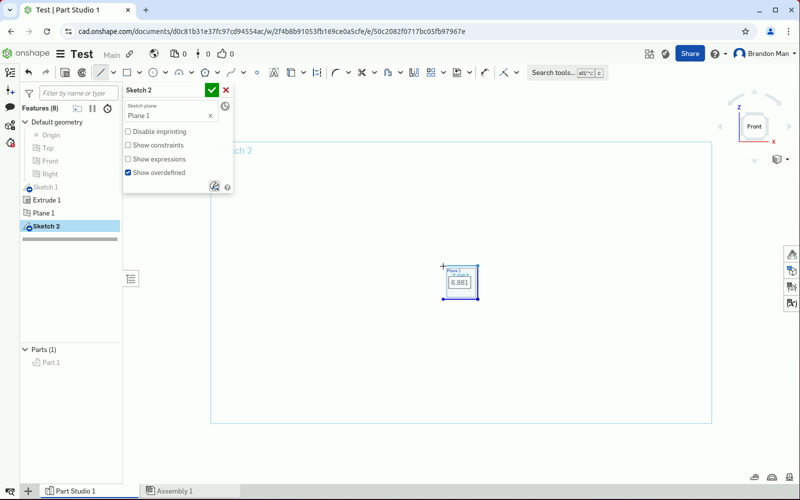
key_up(shift)
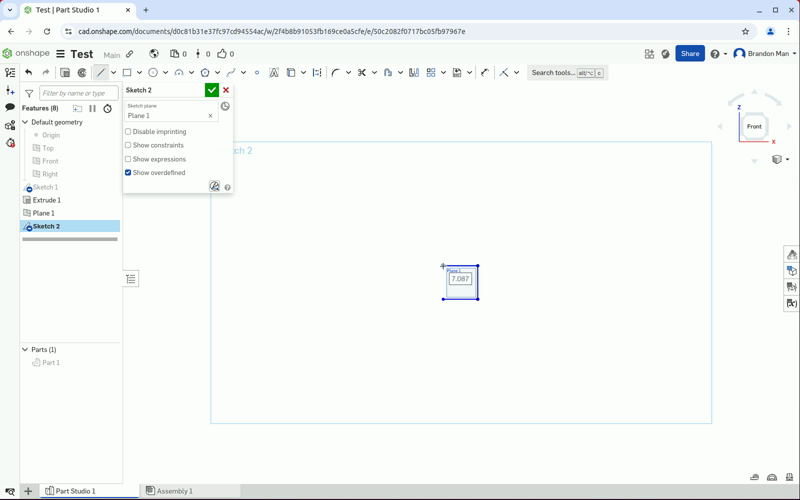
mouse_move(473, 265)
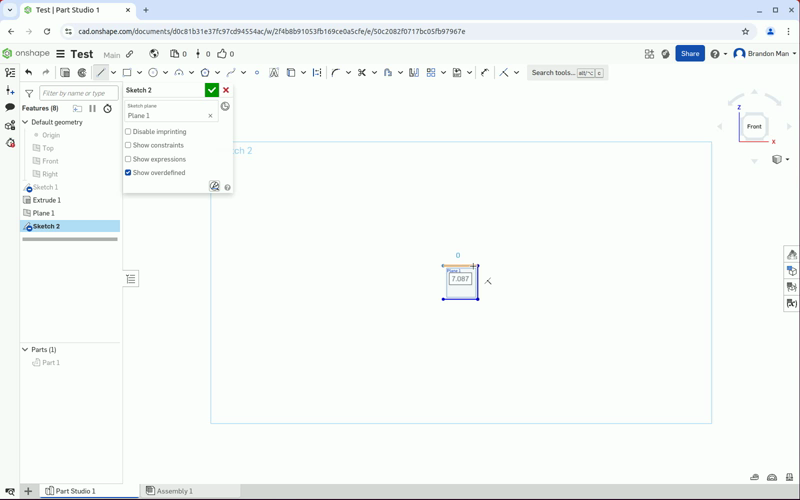
key_down(shift)
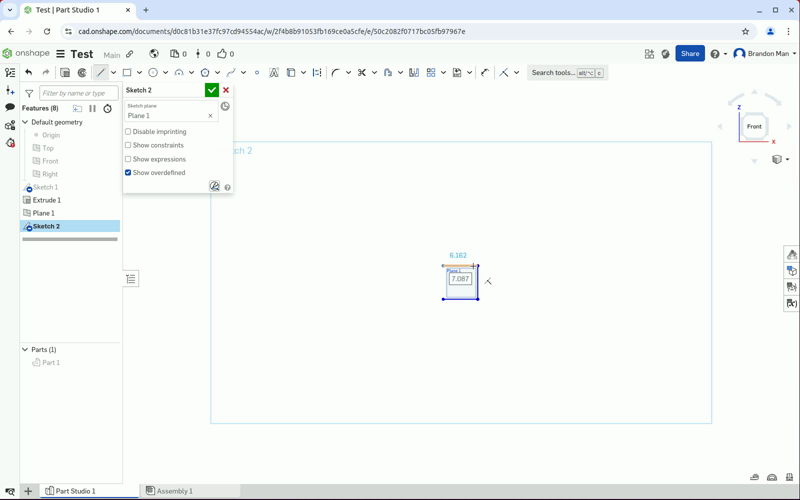
mouse_move(443, 299)
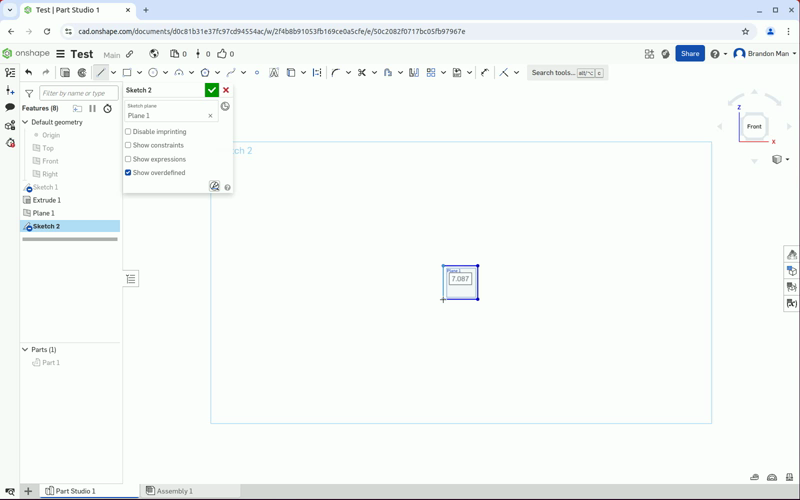
key_up(shift)
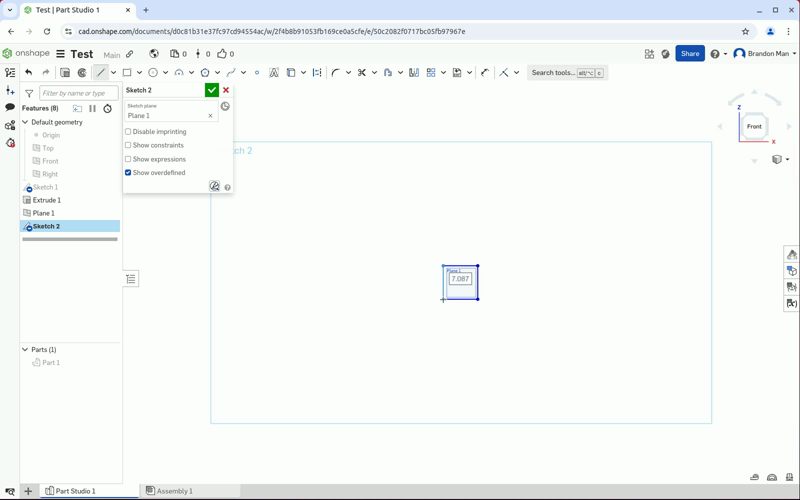
click(443, 299)
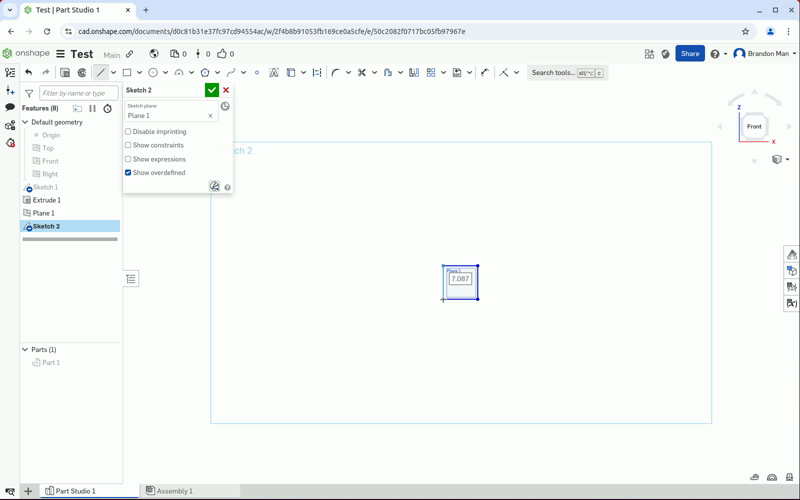
key(esc)
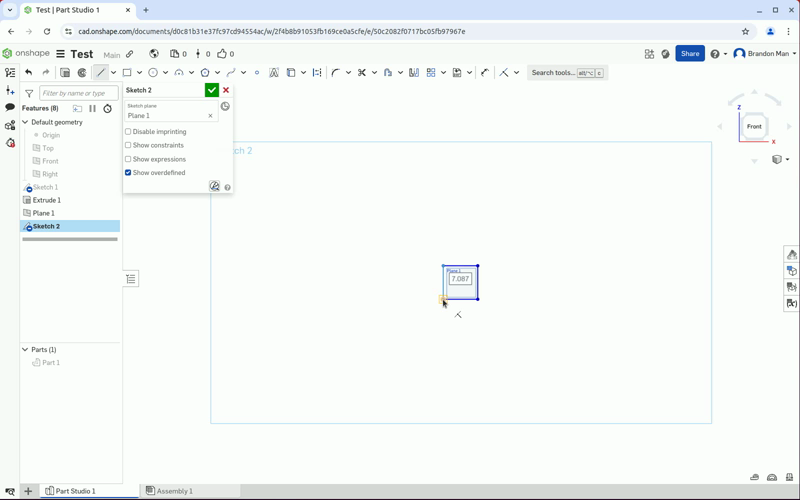
mouse_move(465, 293)
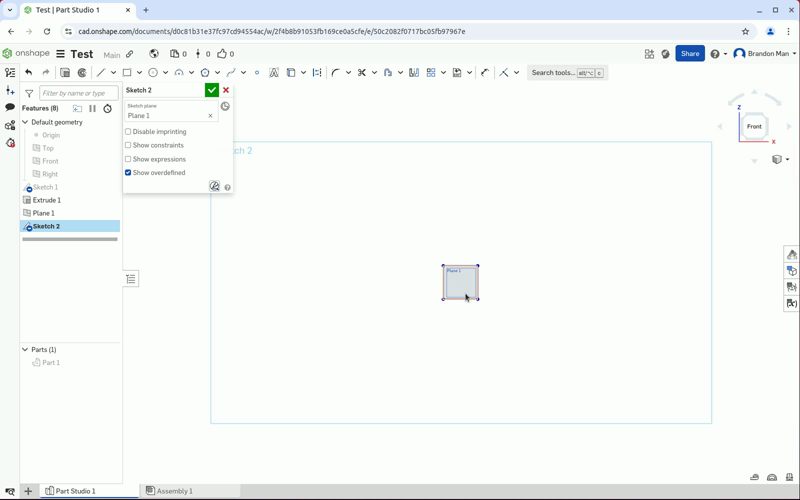
scroll(6)
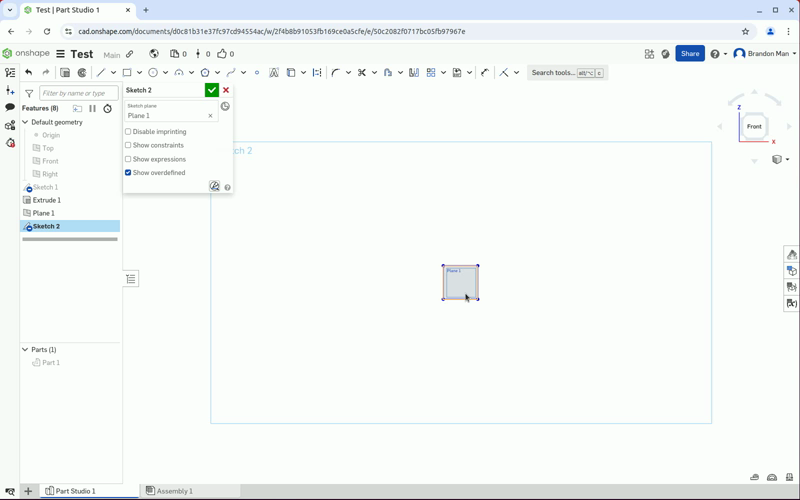
scroll(6)
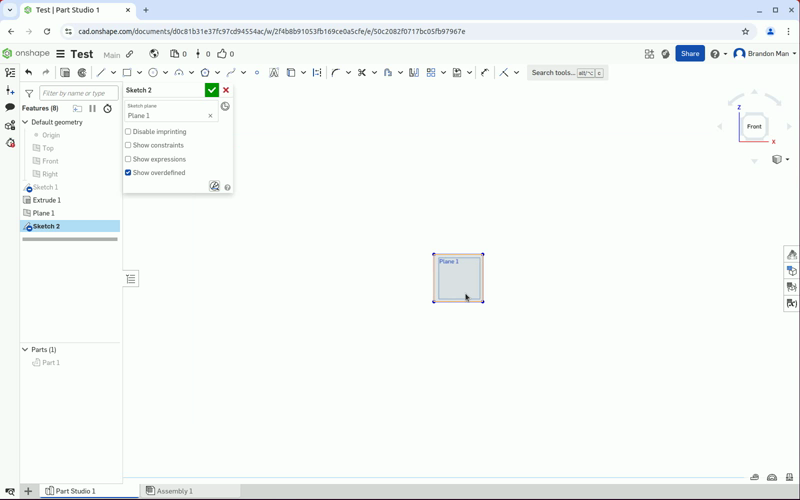
scroll(6)
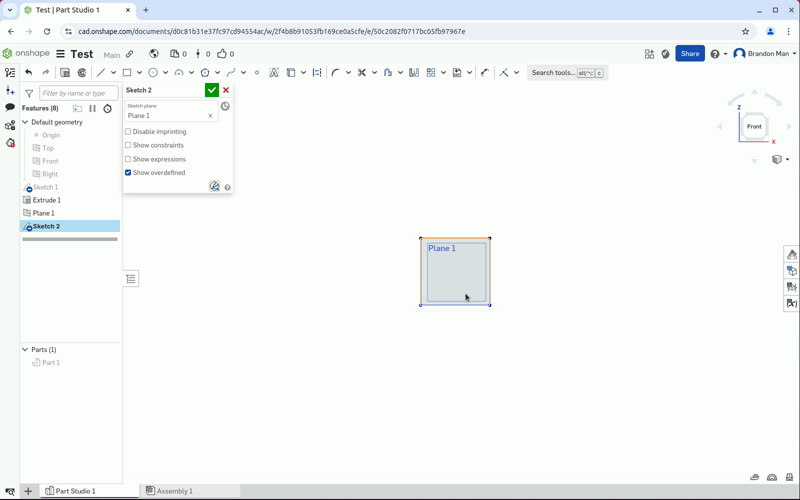
scroll(6)
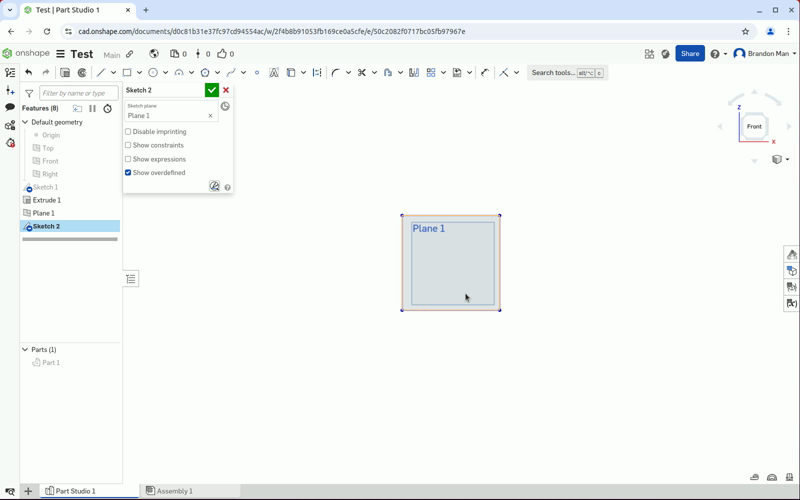
scroll(6)
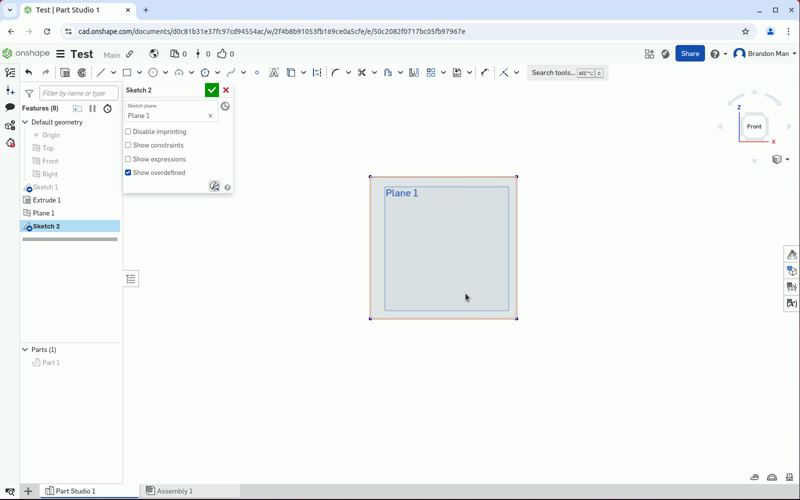
scroll(6)
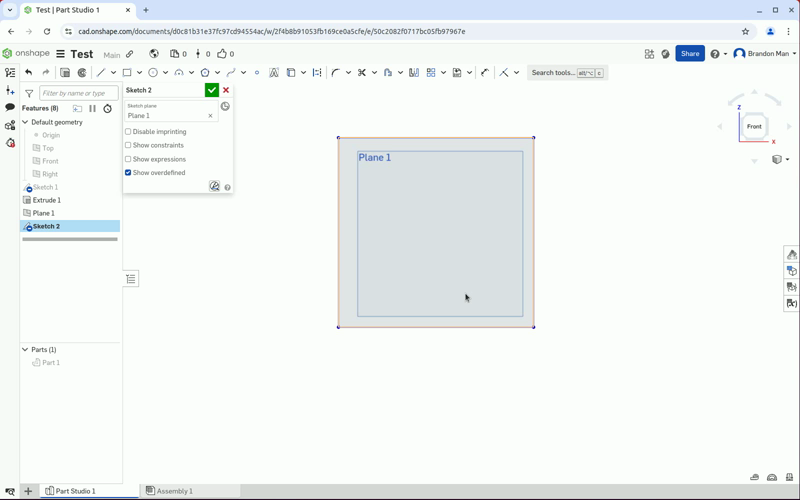
scroll(6)
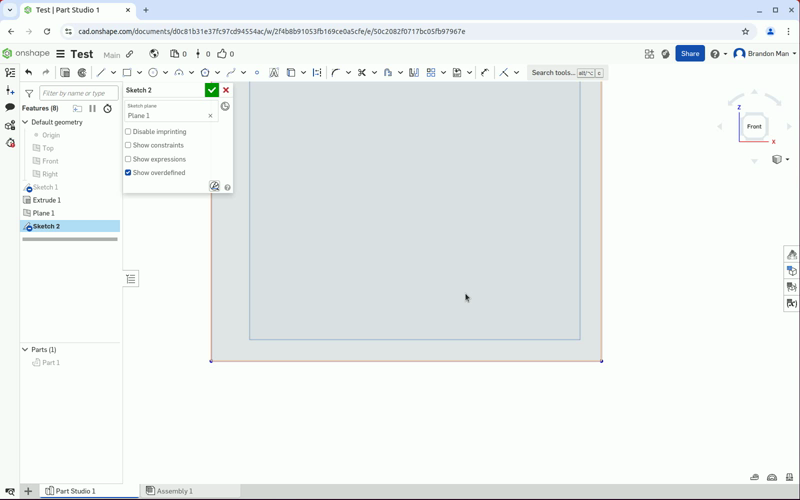
click(465, 293)
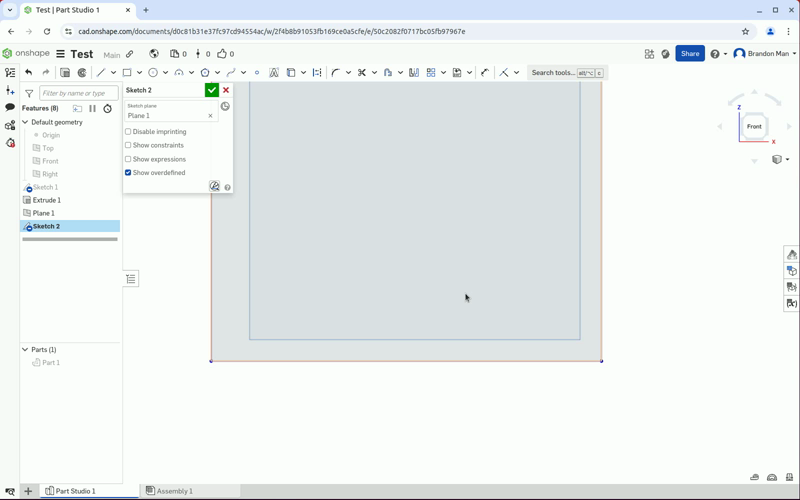
scroll(-6)
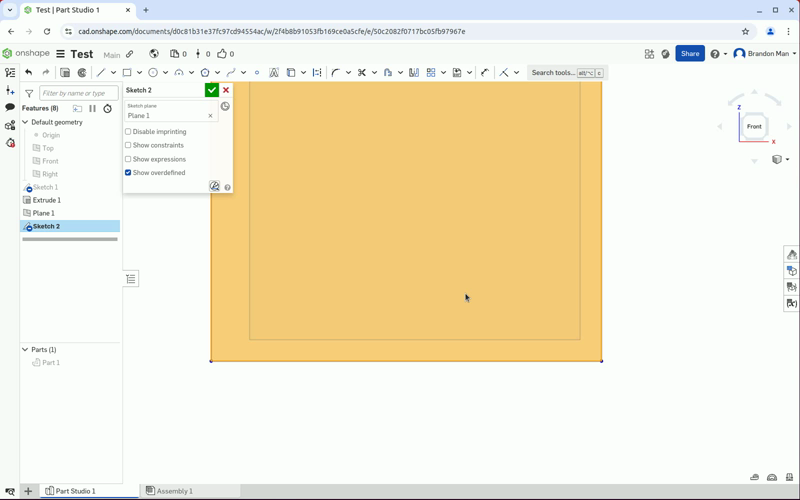
scroll(-6)
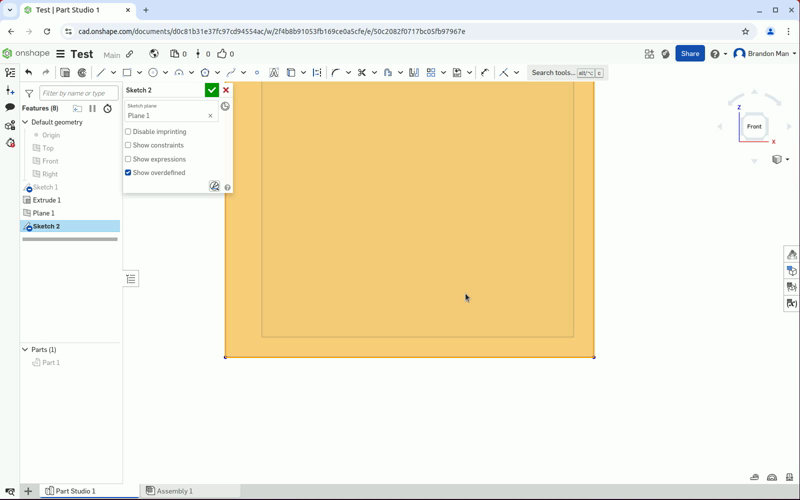
scroll(-6)
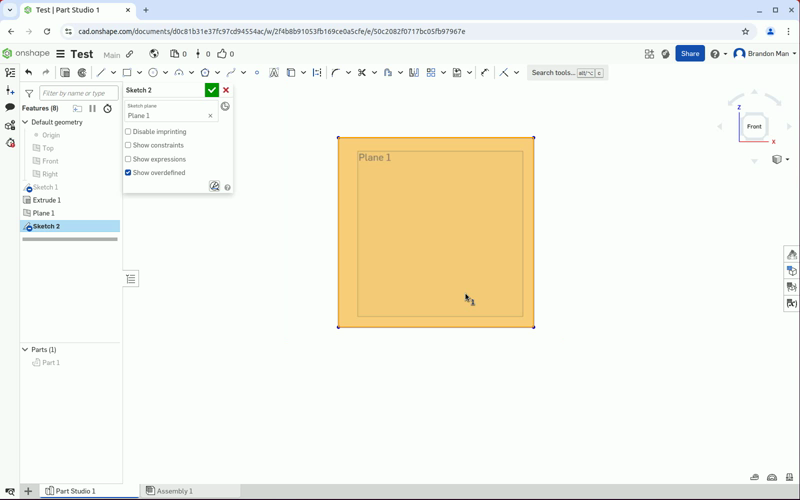
scroll(-6)
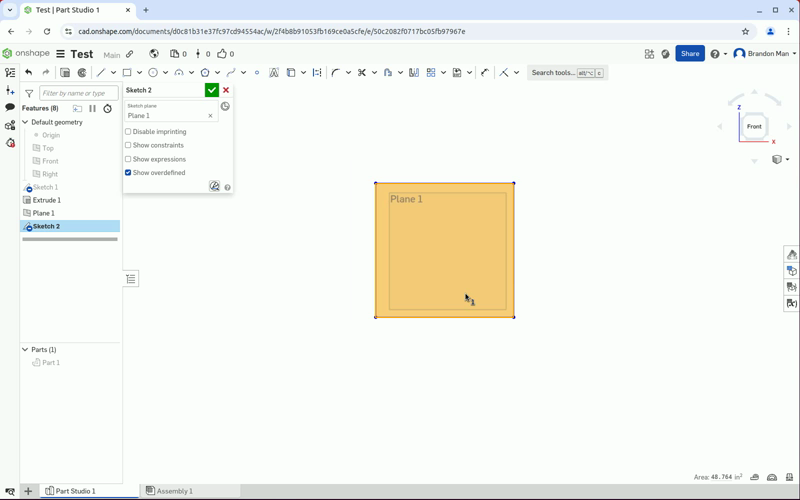
scroll(-6)
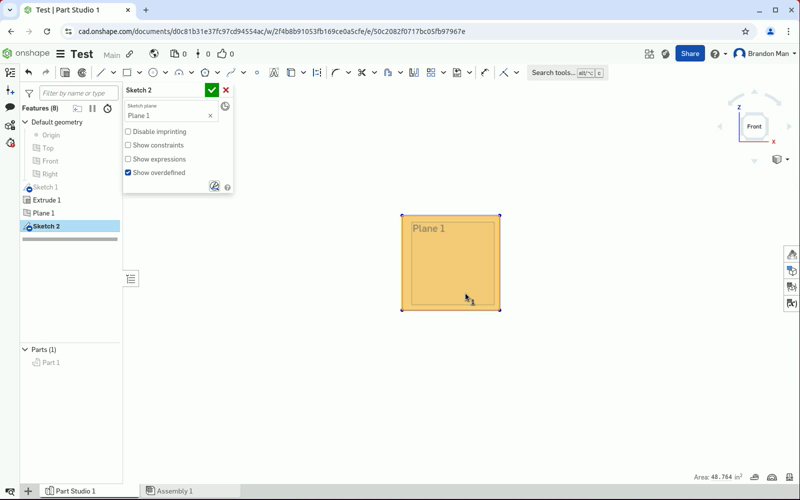
scroll(-6)
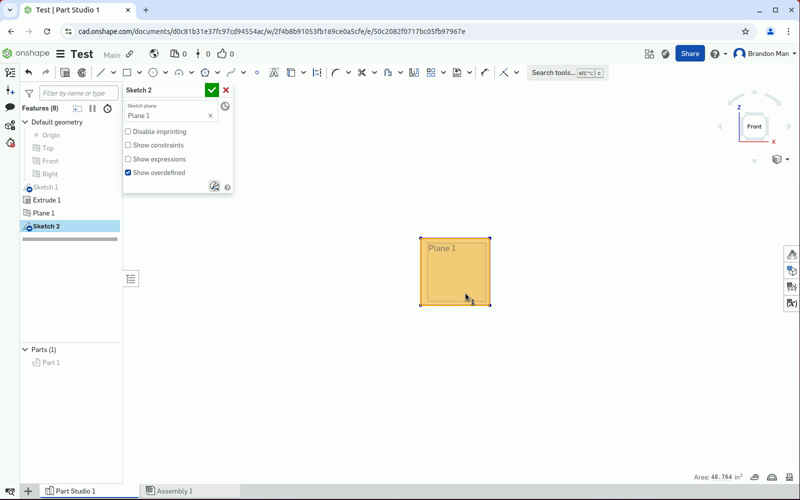
scroll(-6)
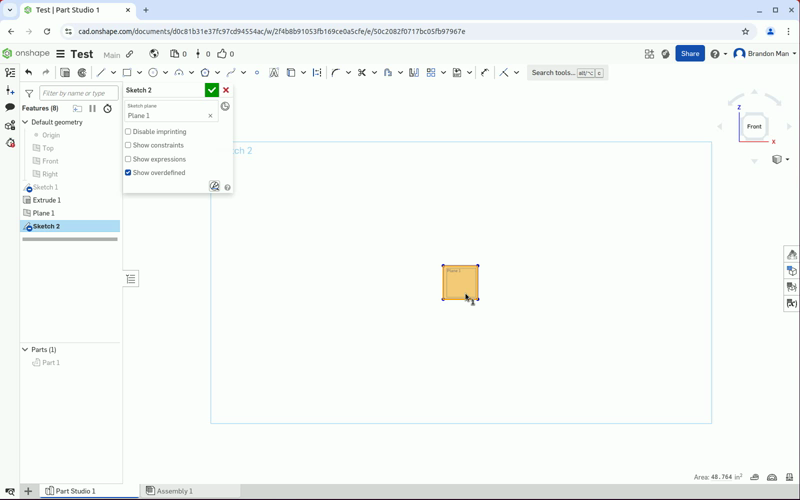
mouse_move(73, 352)
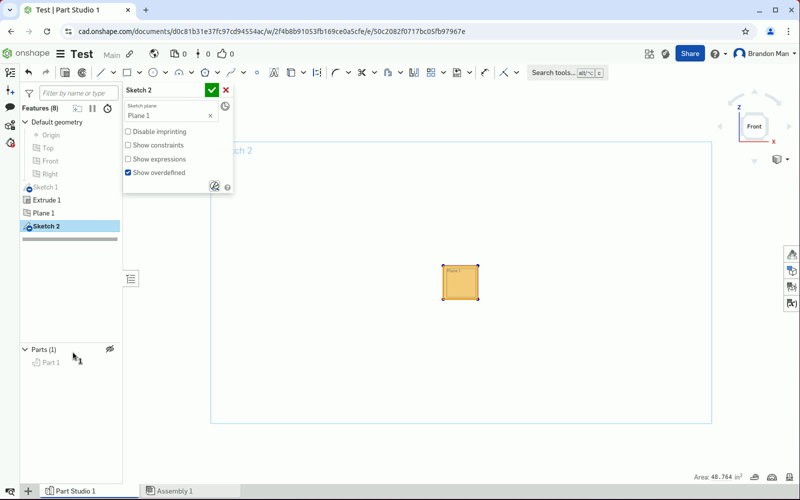
key(shift+y)
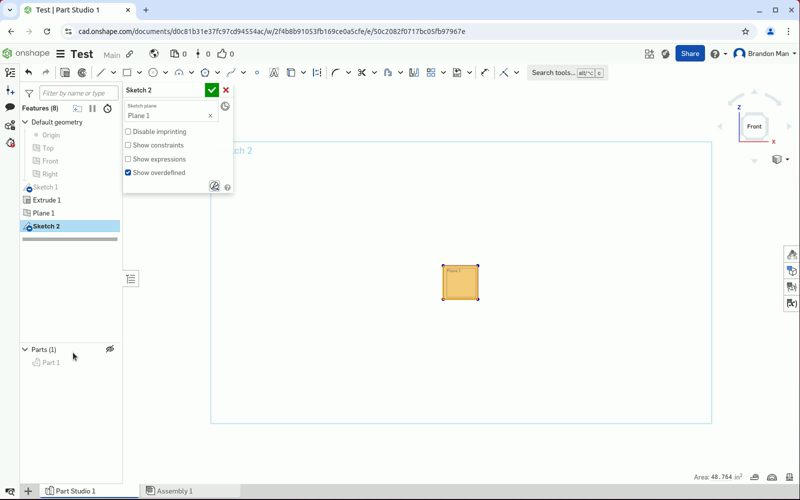
key(shift+e)
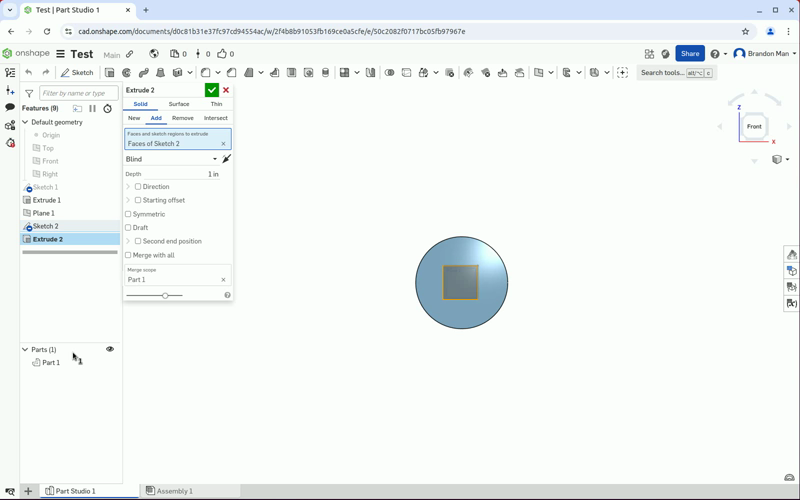
mouse_move(143, 106)
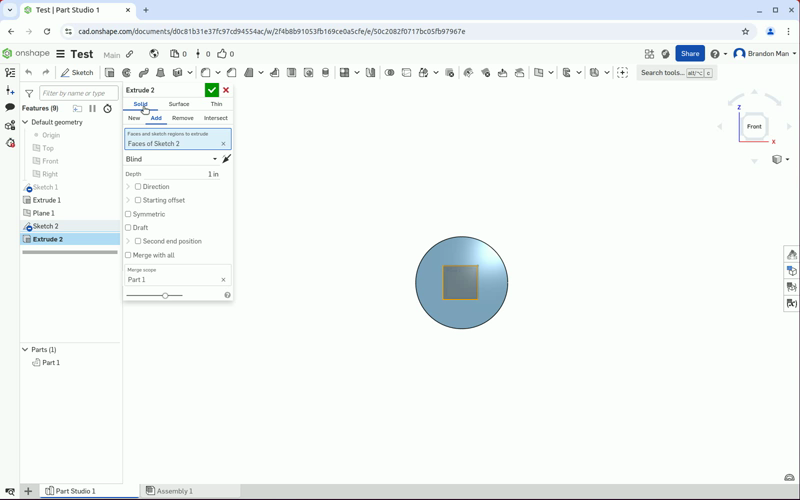
click(143, 106)
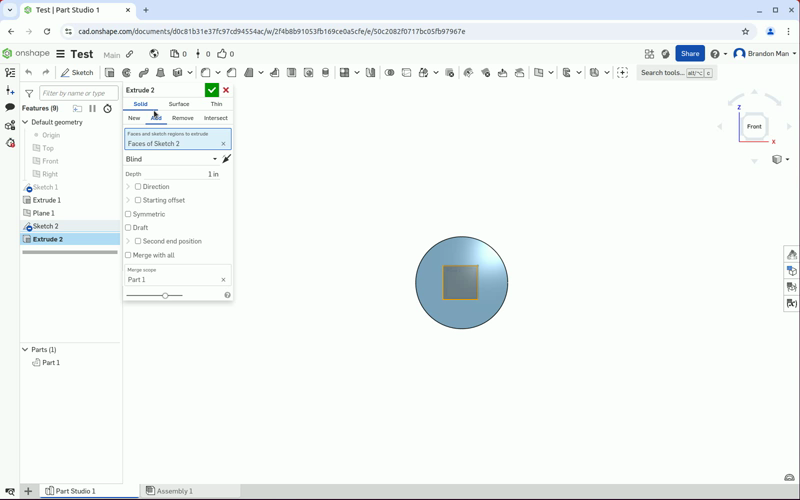
mouse_move(186, 120)
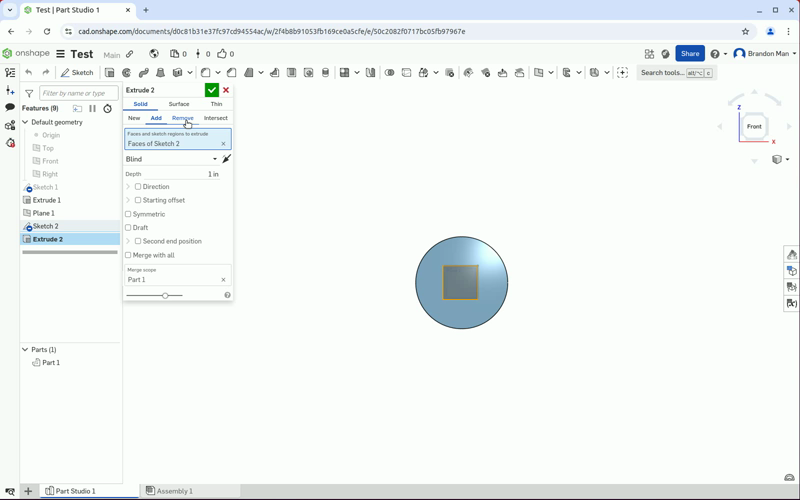
click(186, 120)
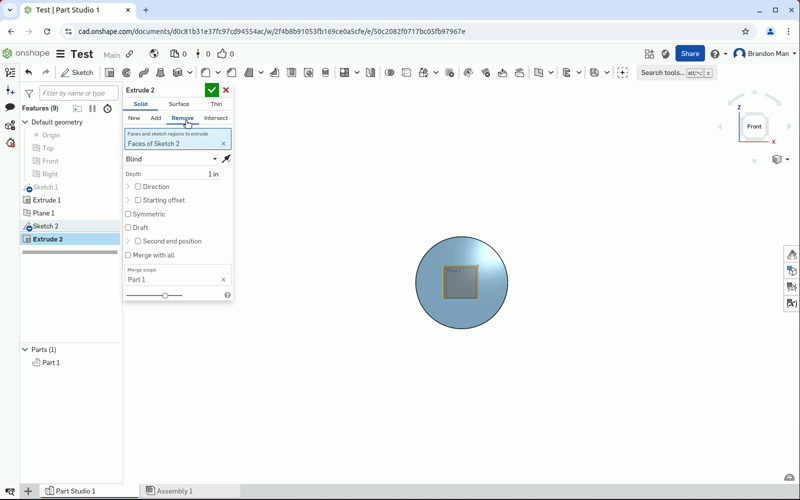
key(tab, 4)
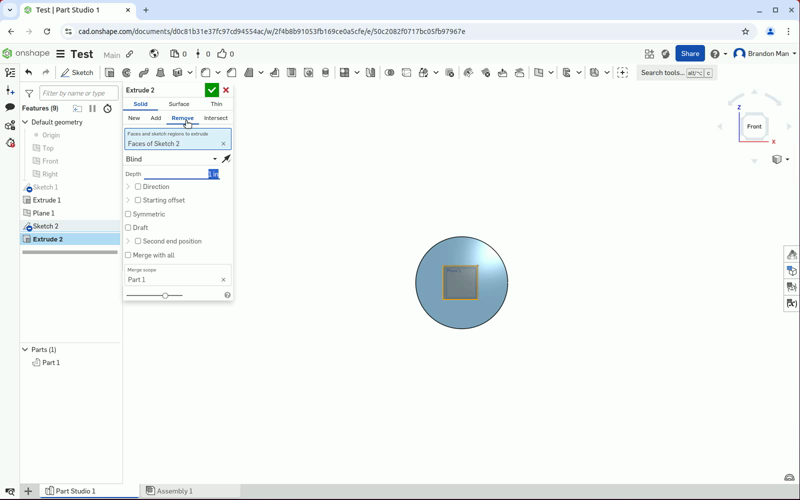
text(9.147)
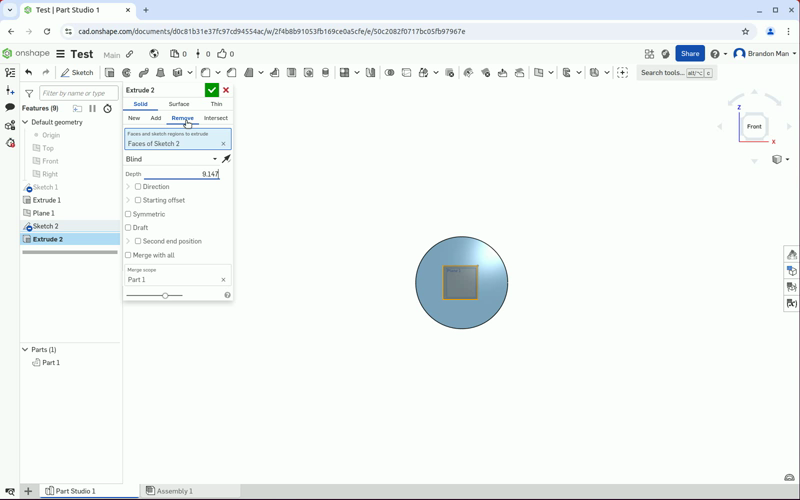
key(tab, 6)
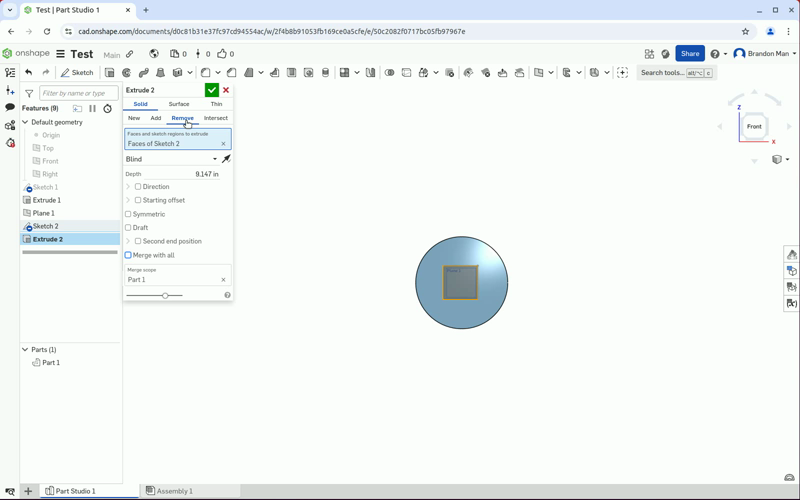
key(space)
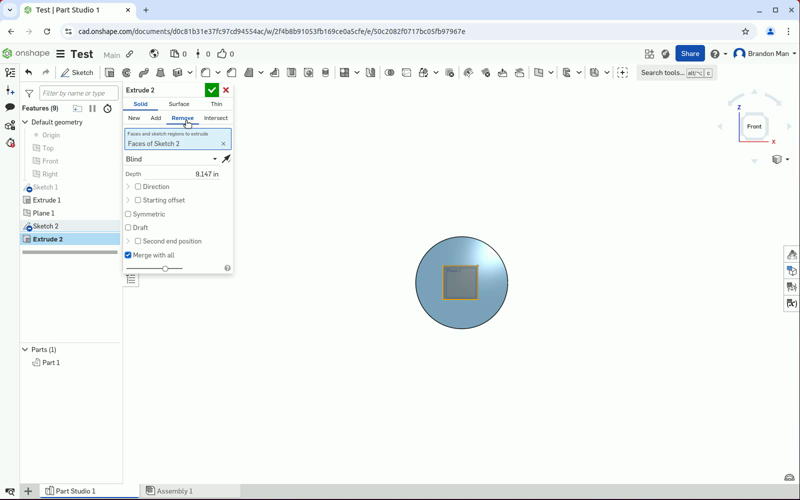
key(enter)
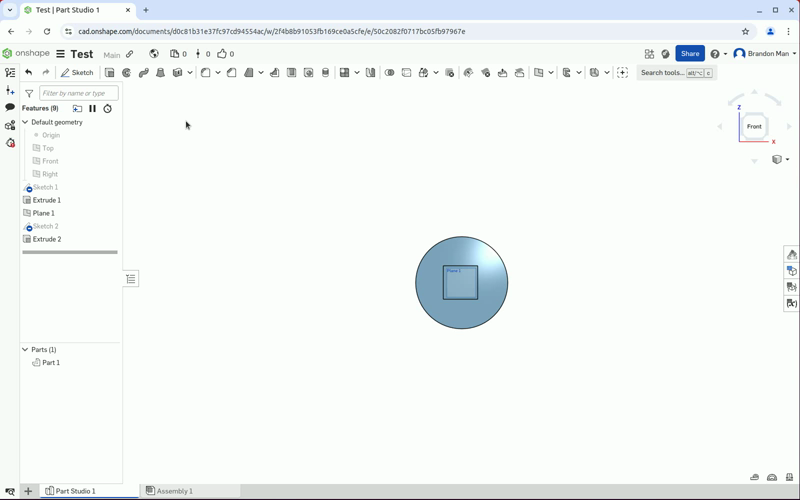
key(shift+h)
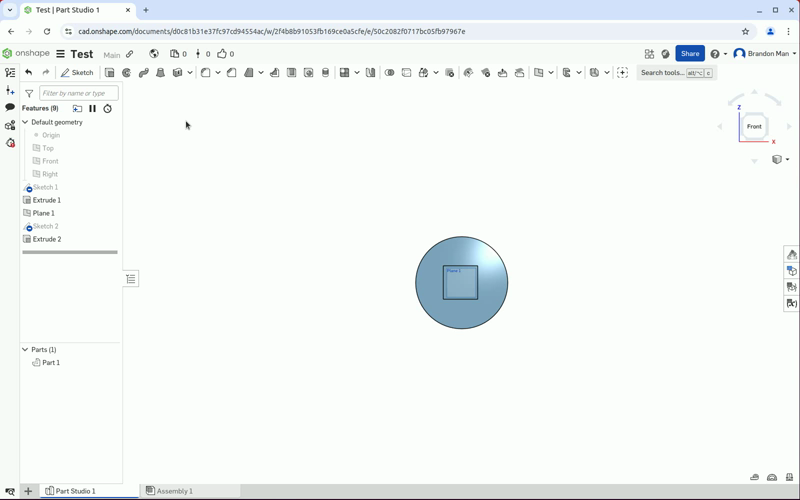
key(shift+h)
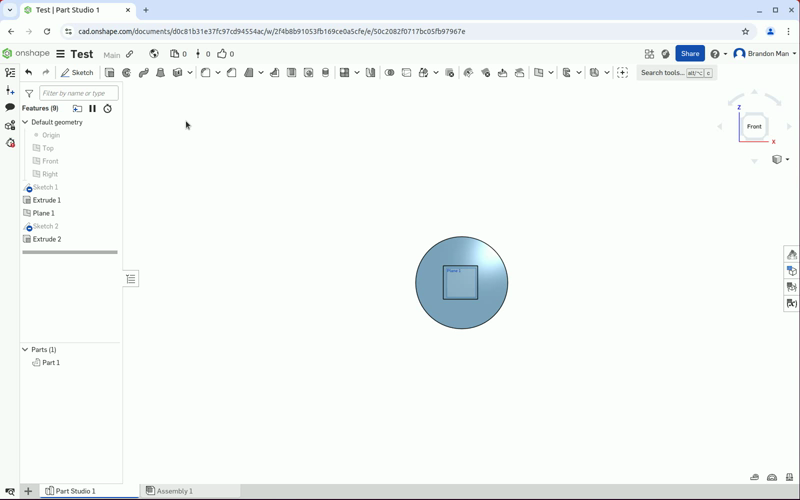
mouse_move(73, 189)
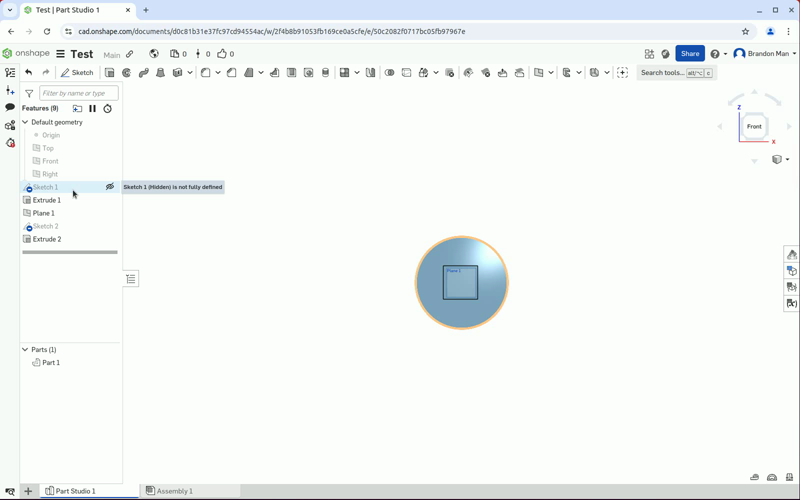
click(73, 189)
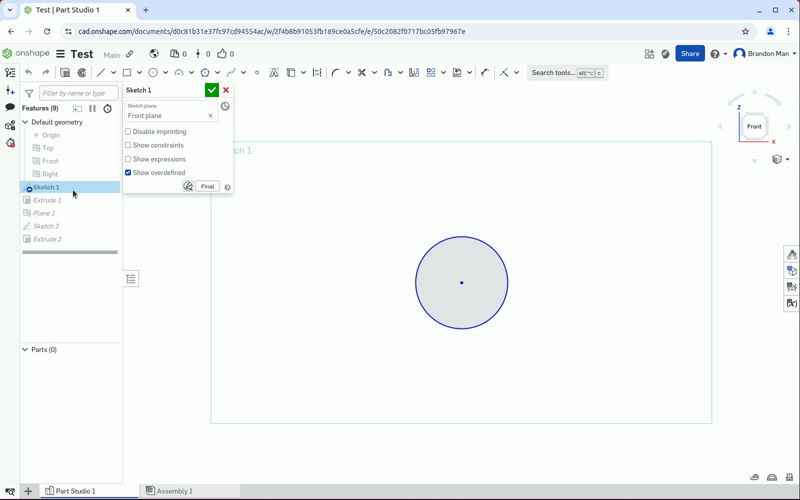
mouse_move(229, 92)
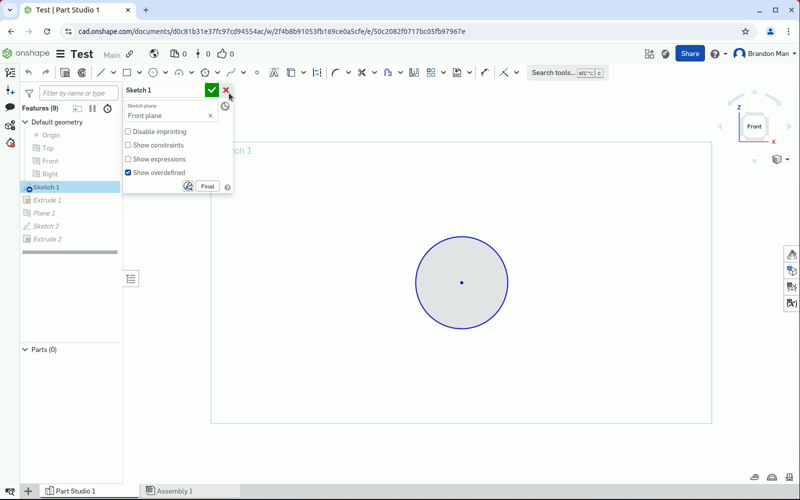
click(229, 92)
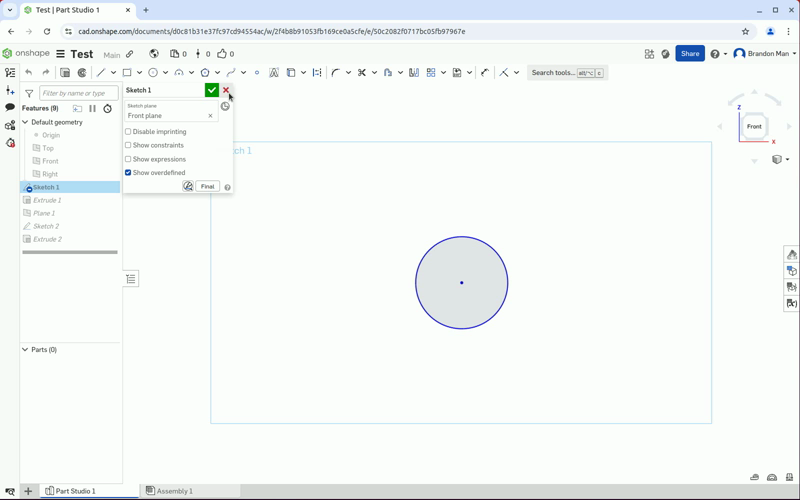
key(shift+s)
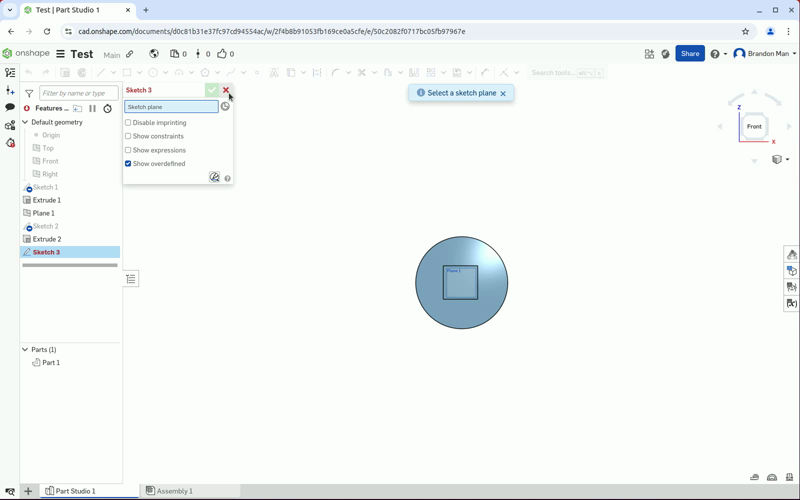
mouse_move(73, 215)
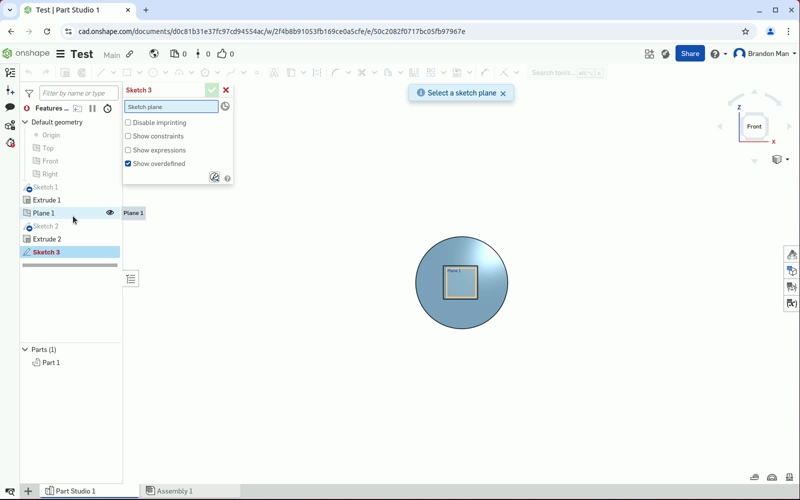
click(73, 215)
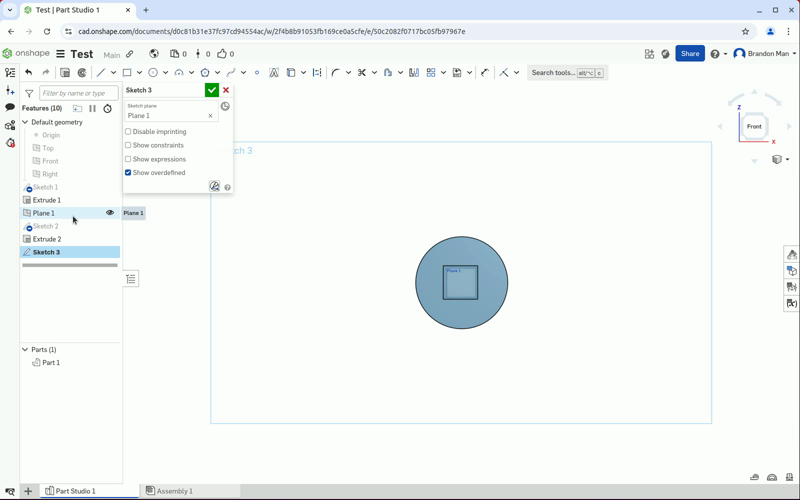
mouse_move(73, 352)
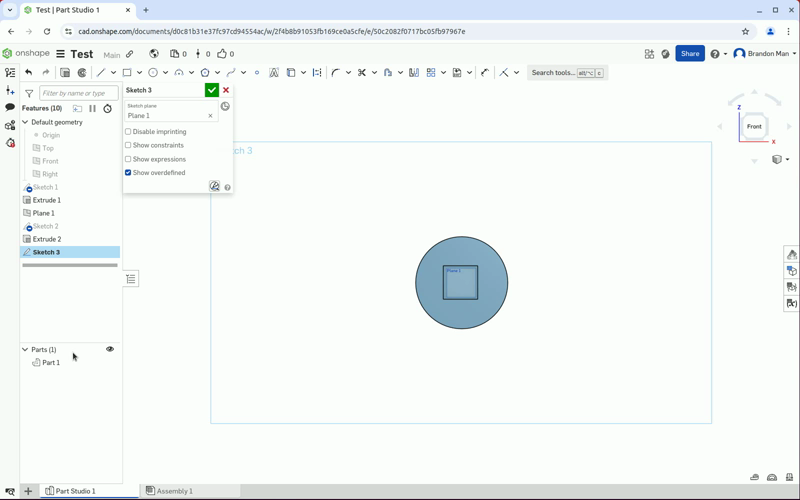
key(y)
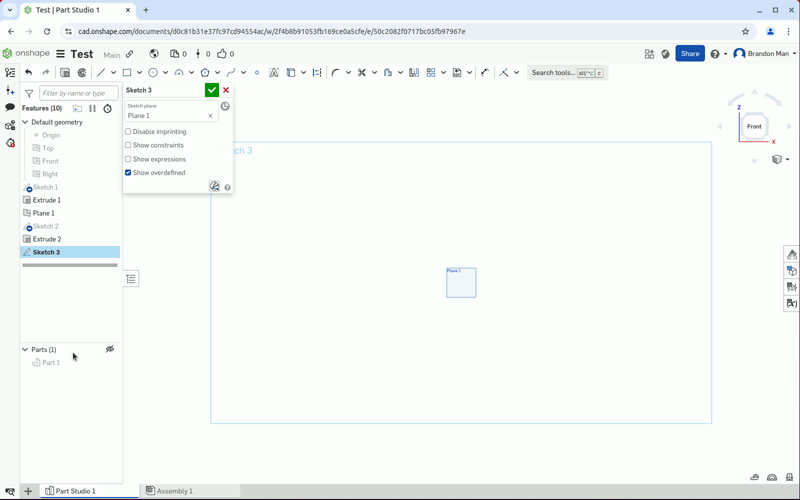
key(l)
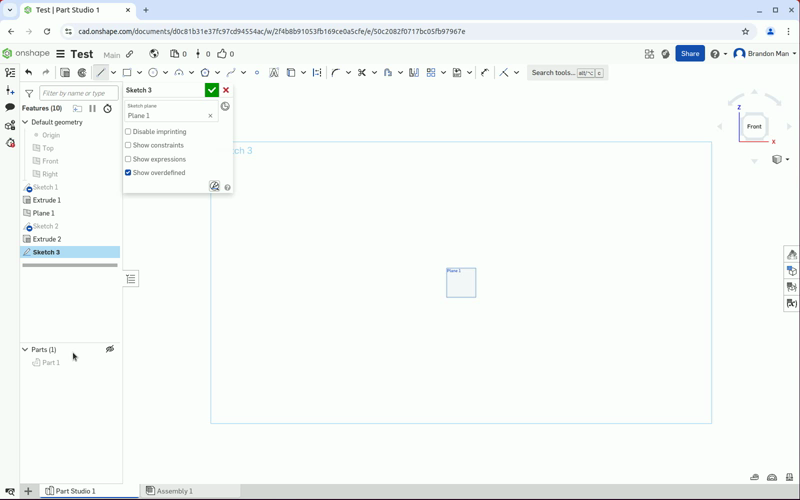
key_down(shift)
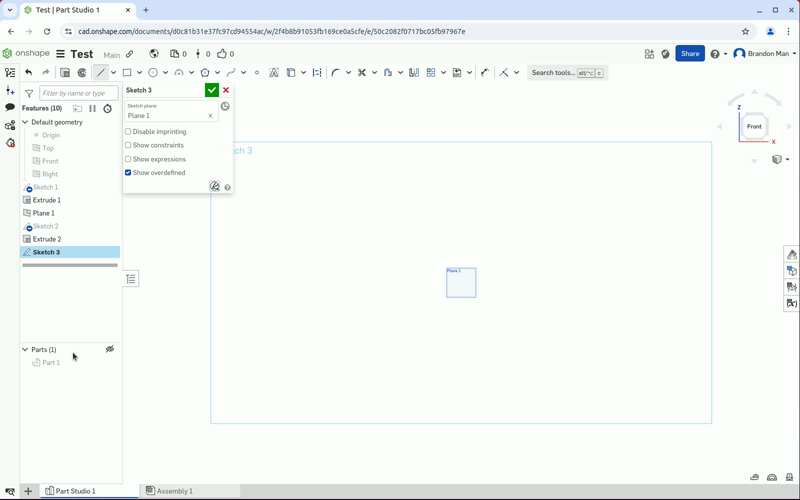
mouse_move(447, 266)
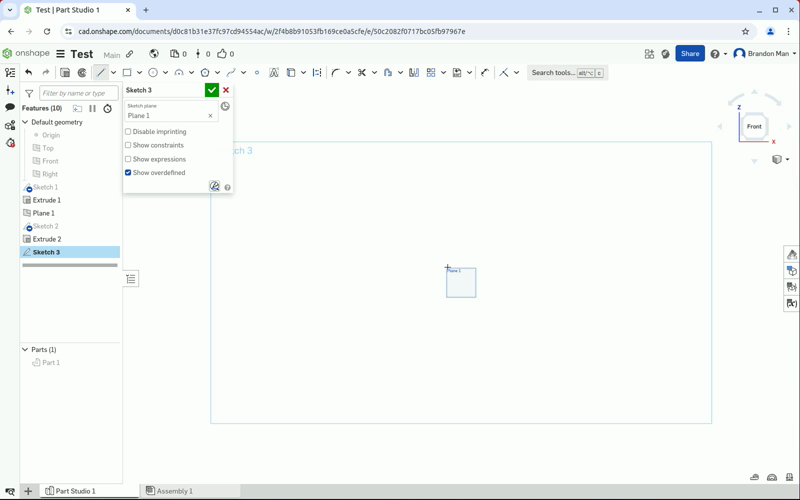
click(447, 266)
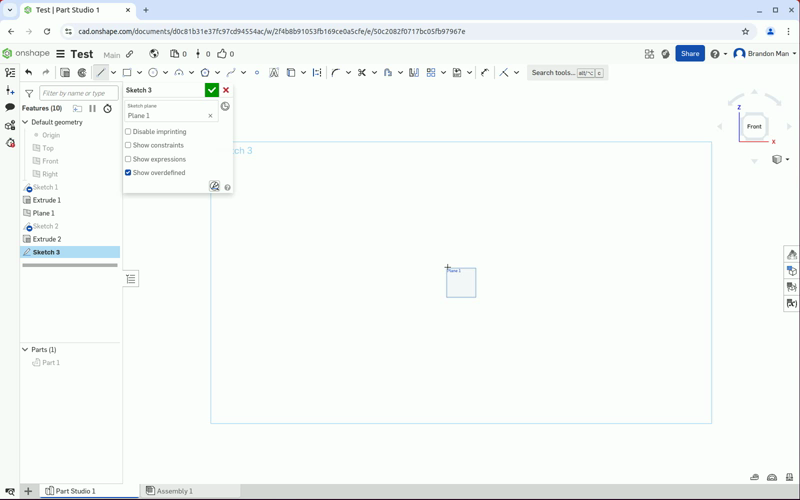
key_up(shift)
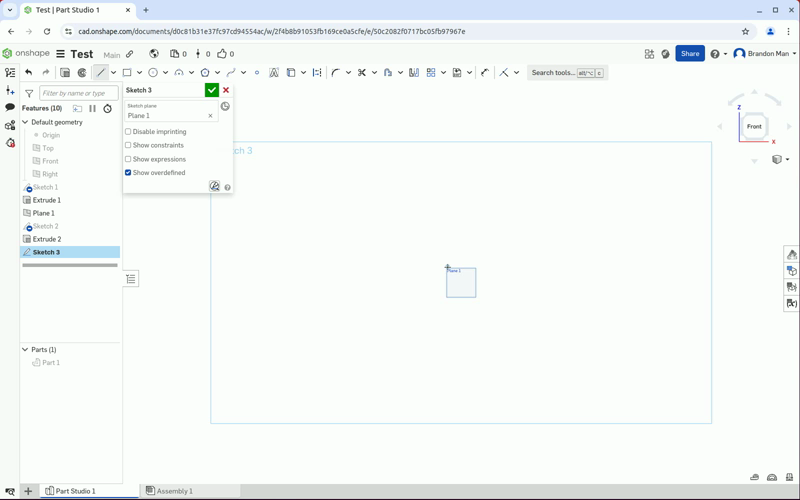
key_down(shift)
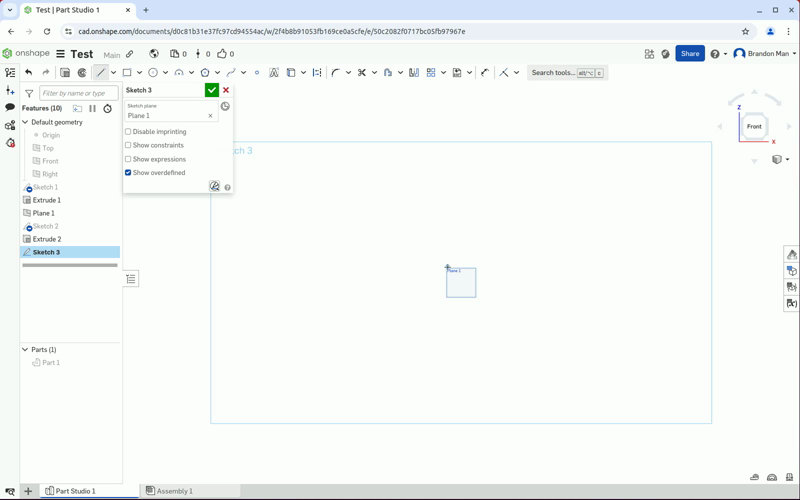
mouse_move(477, 266)
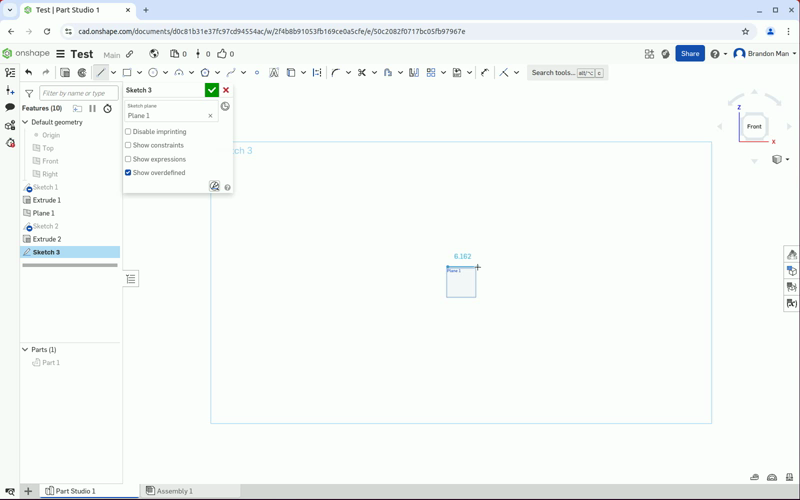
mouse_move(472, 266)
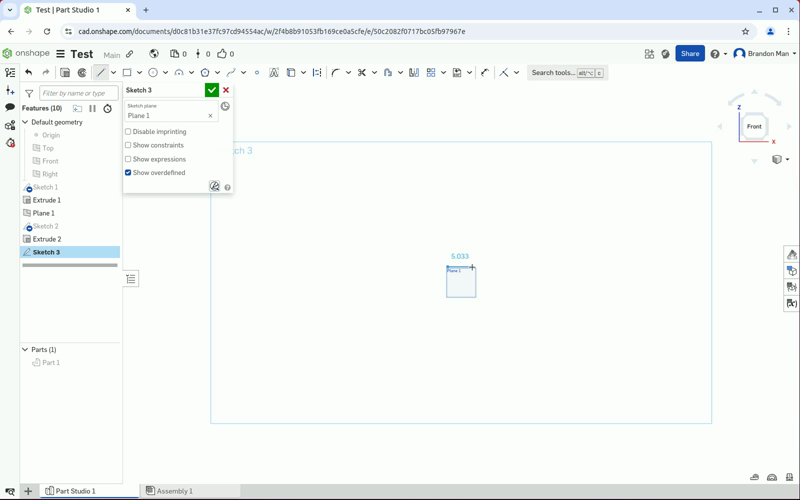
click(472, 266)
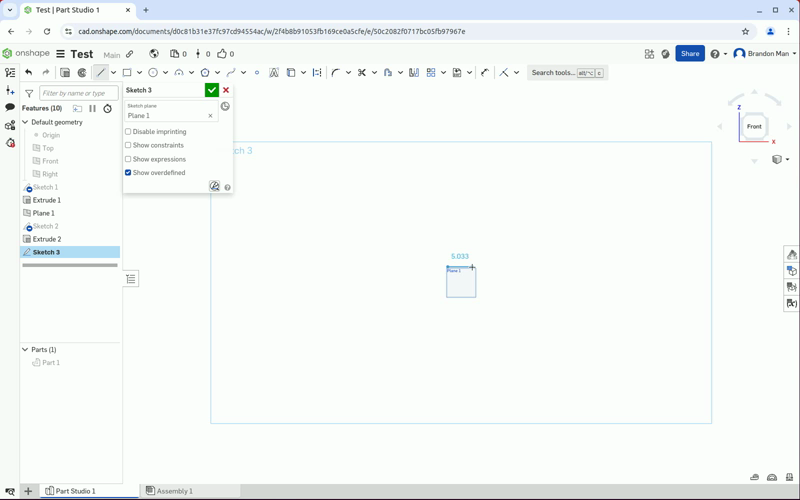
key_up(shift)
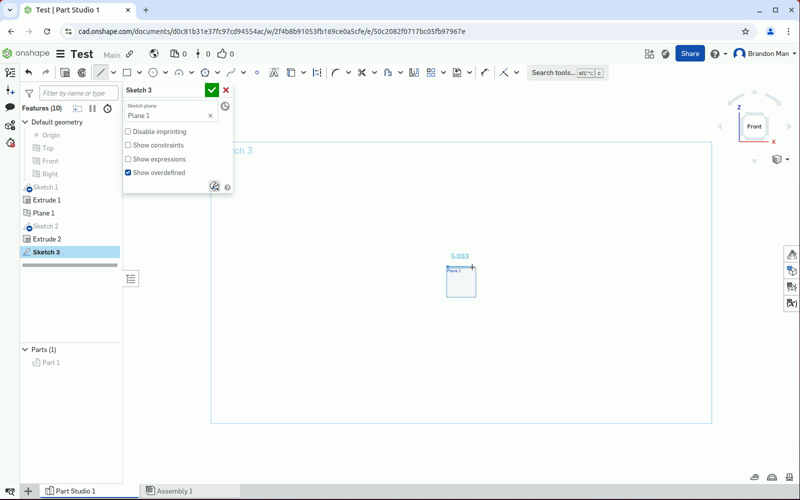
key_down(shift)
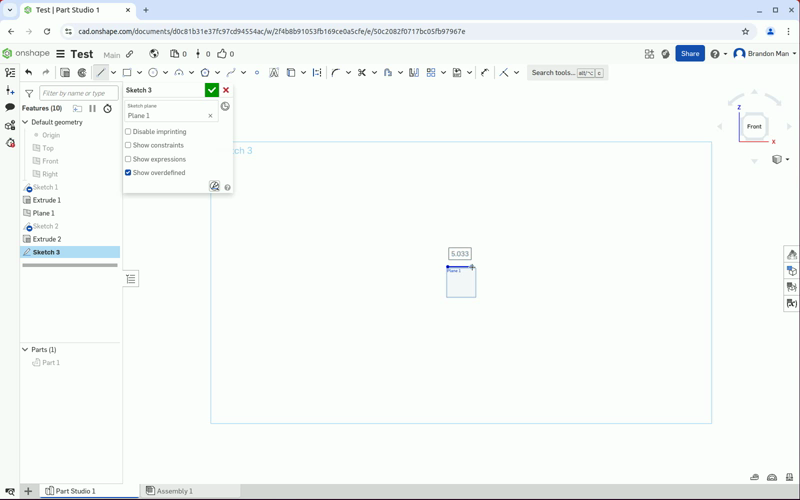
mouse_move(502, 266)
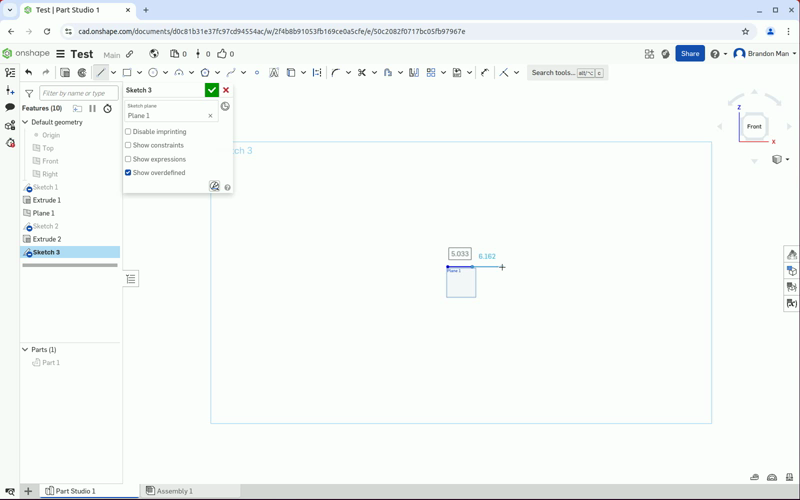
mouse_move(472, 255)
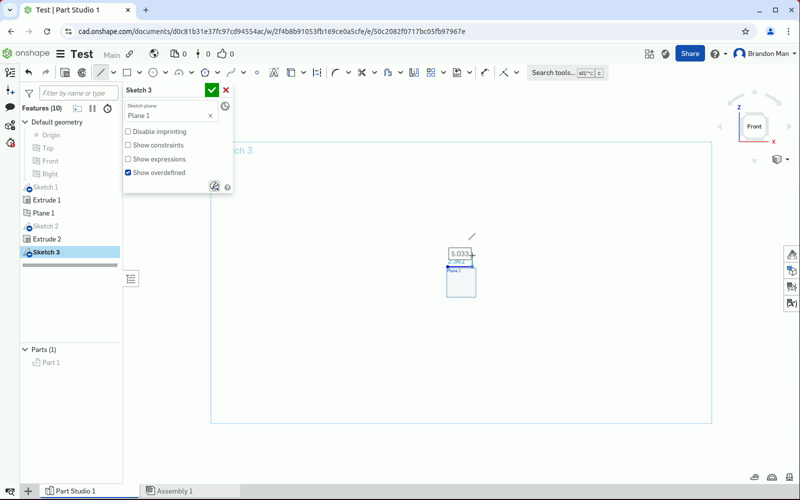
click(472, 255)
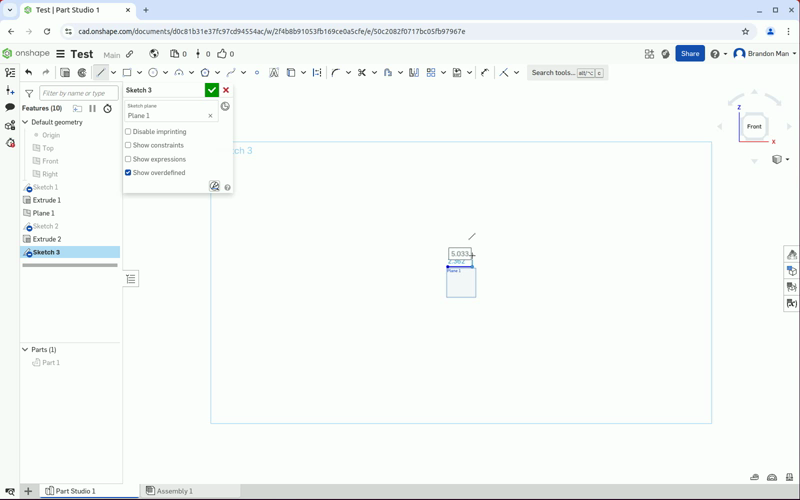
key_up(shift)
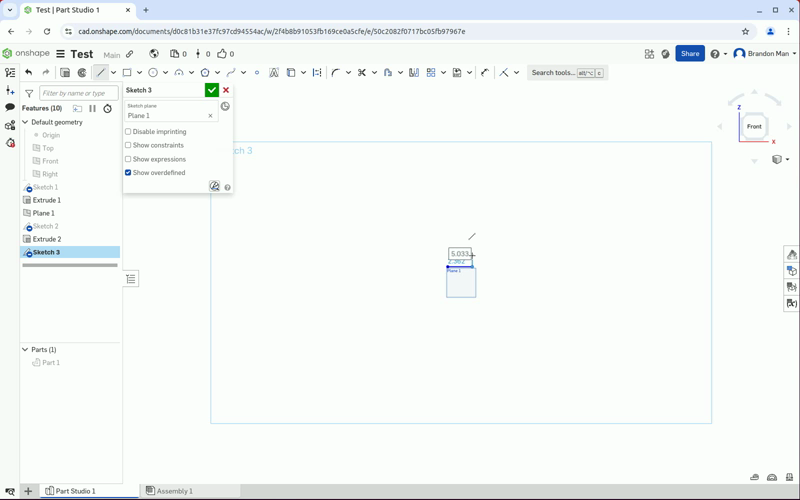
key_down(shift)
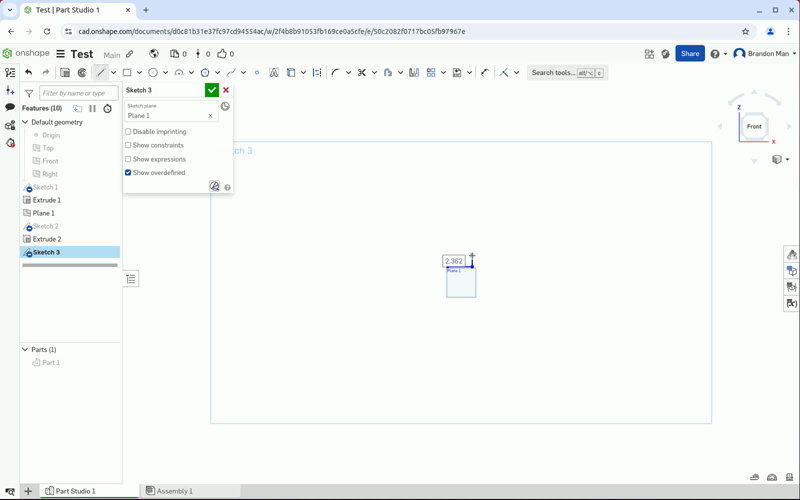
mouse_move(502, 255)
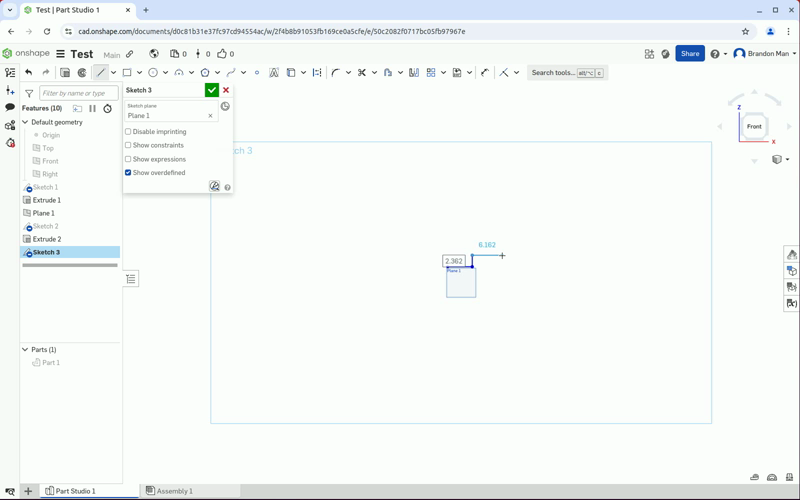
mouse_move(447, 255)
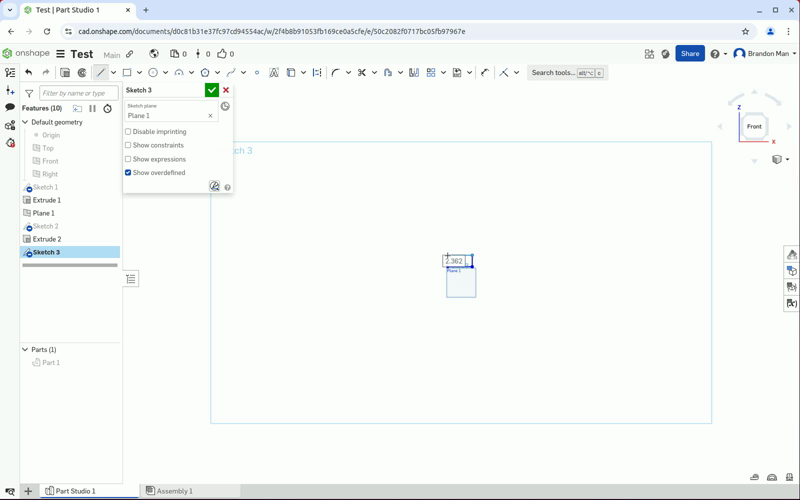
click(447, 255)
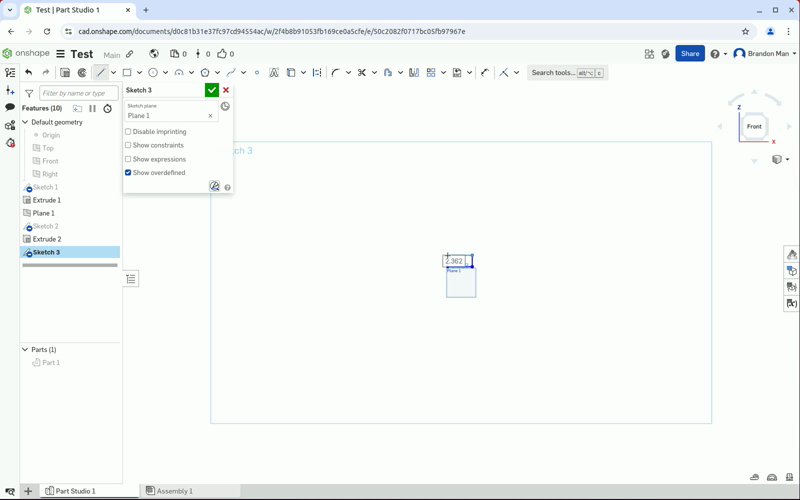
key_up(shift)
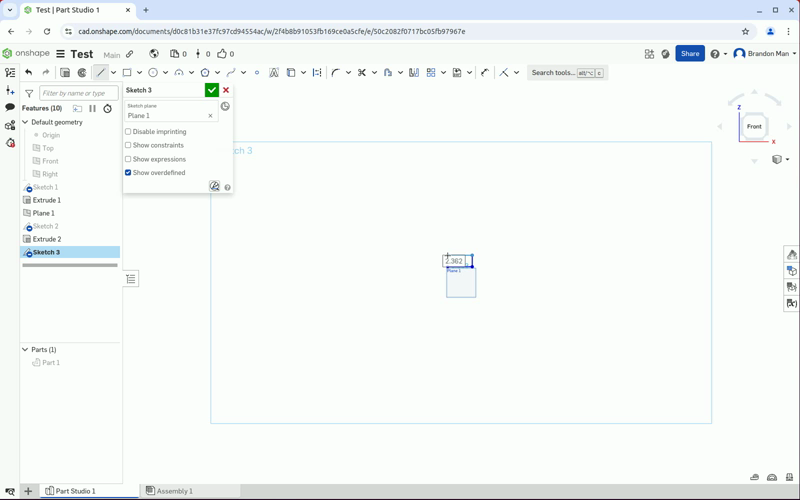
mouse_move(477, 255)
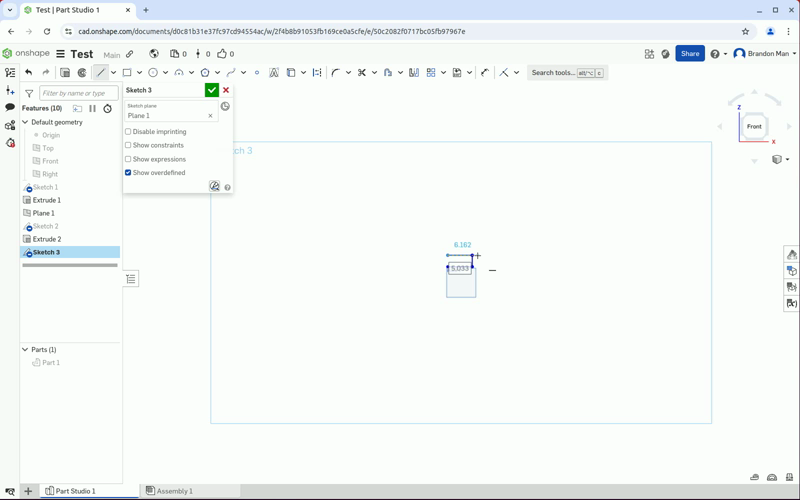
key_down(shift)
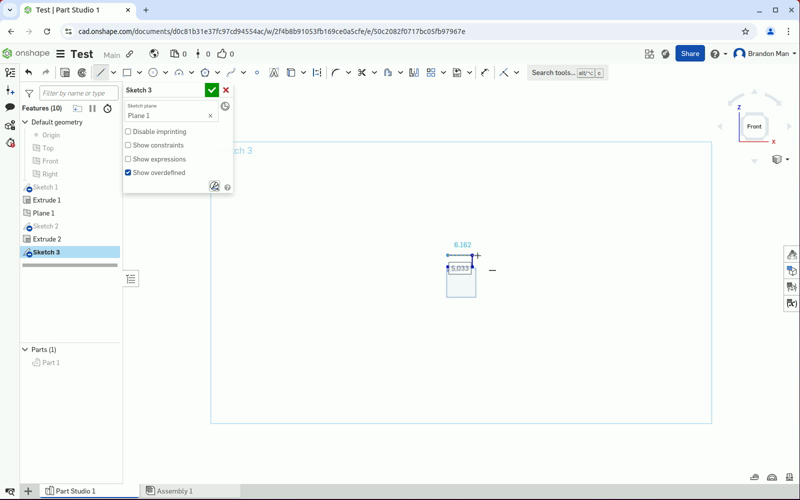
mouse_move(447, 266)
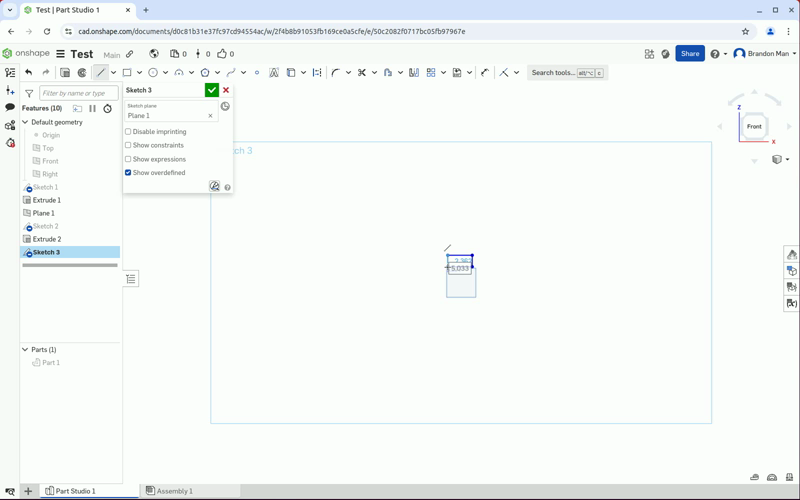
key_up(shift)
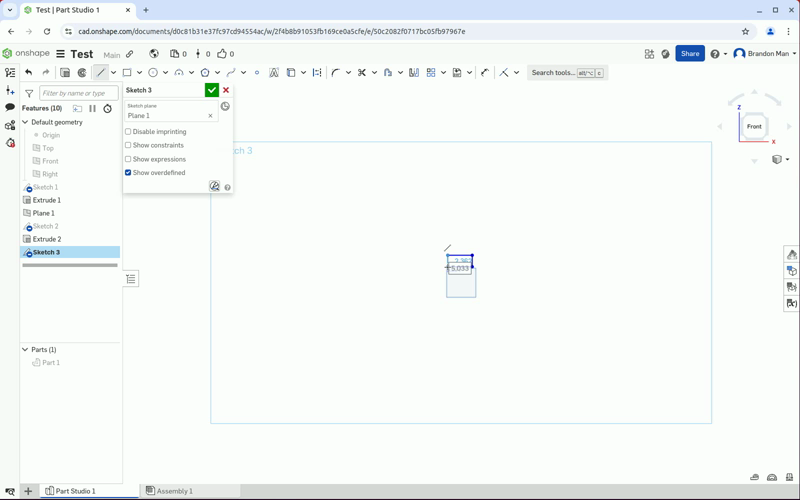
click(447, 266)
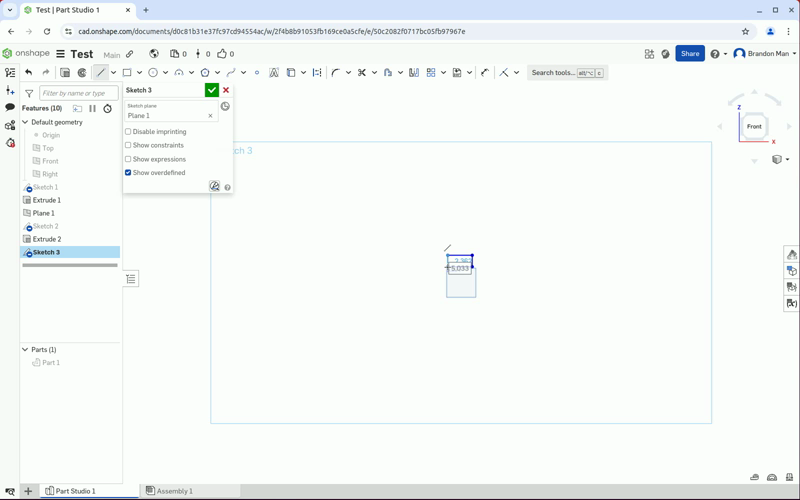
key(esc)
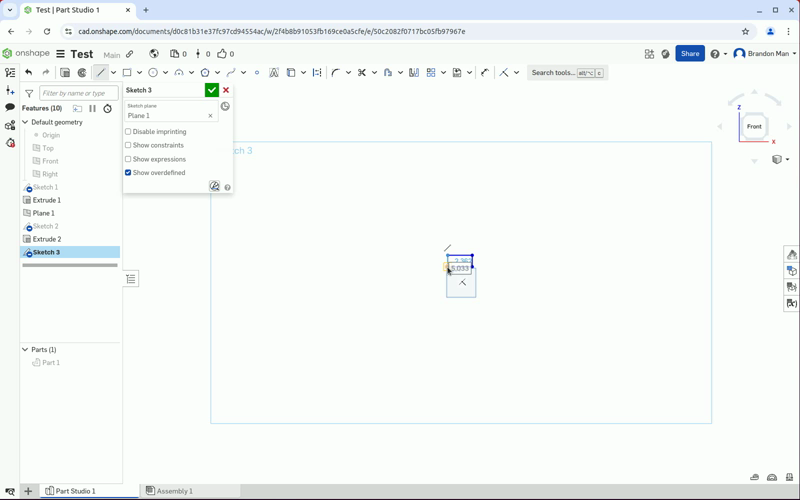
mouse_move(459, 264)
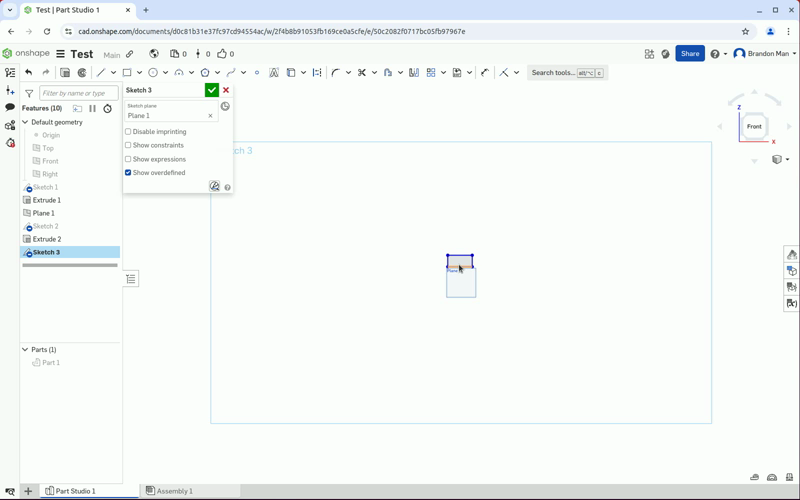
scroll(6)
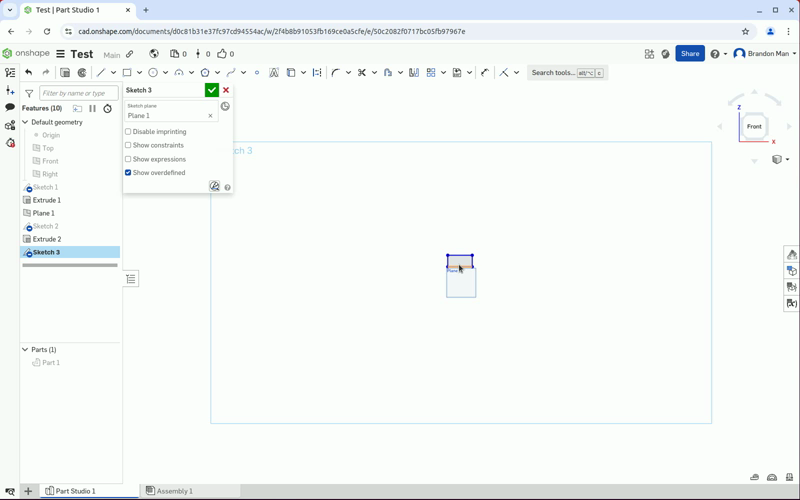
scroll(6)
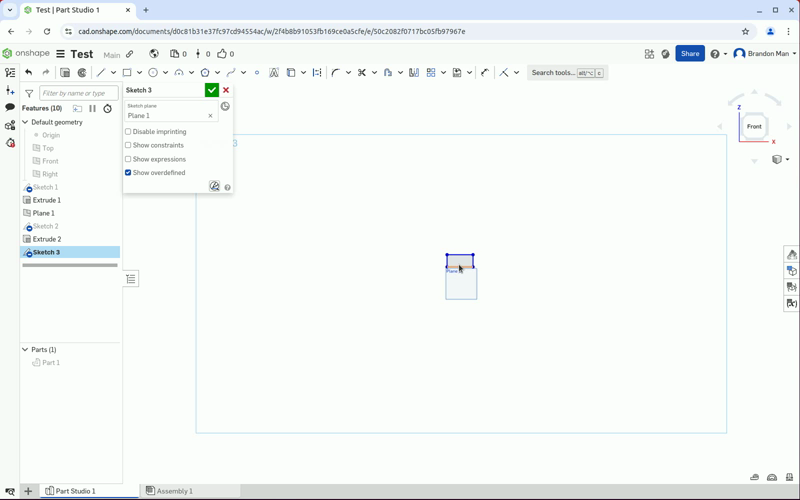
scroll(6)
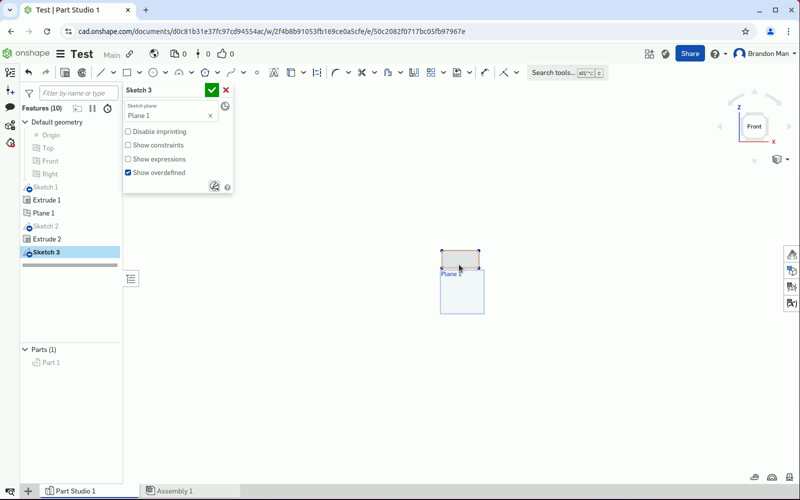
scroll(6)
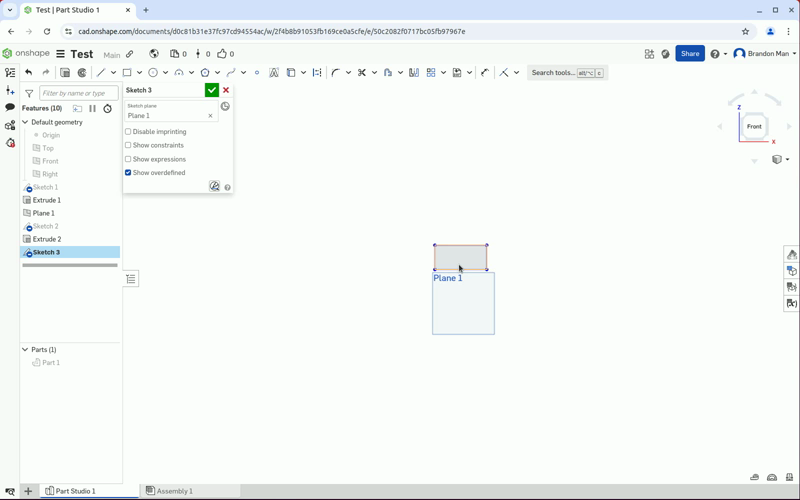
scroll(6)
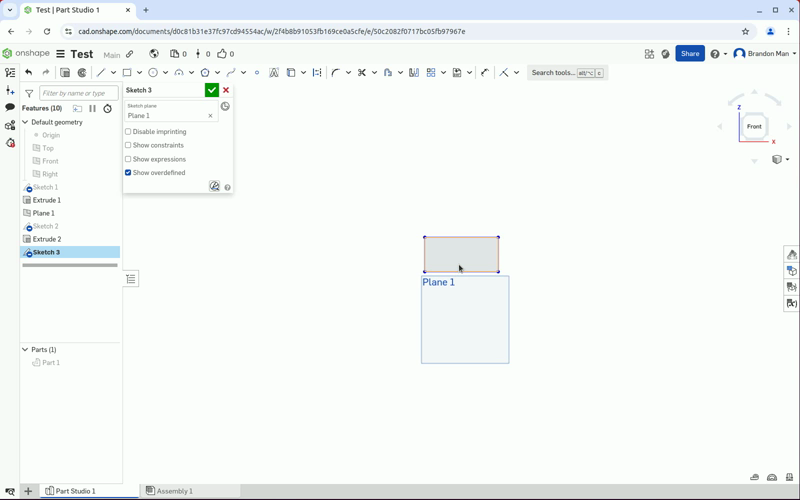
scroll(6)
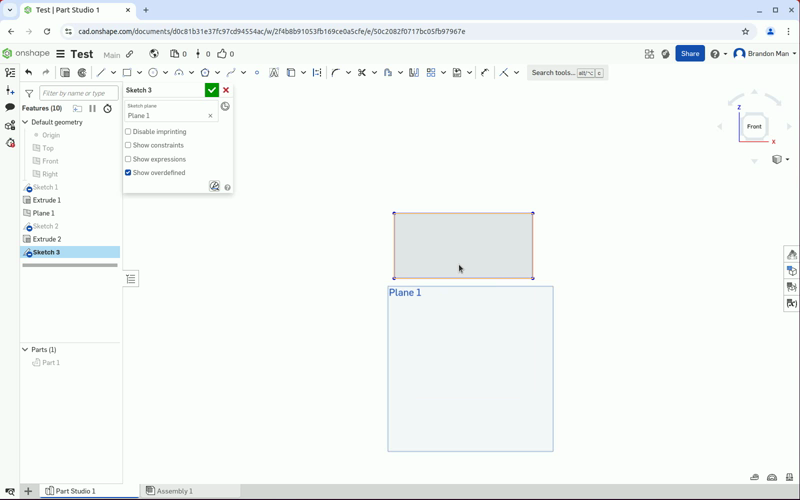
scroll(6)
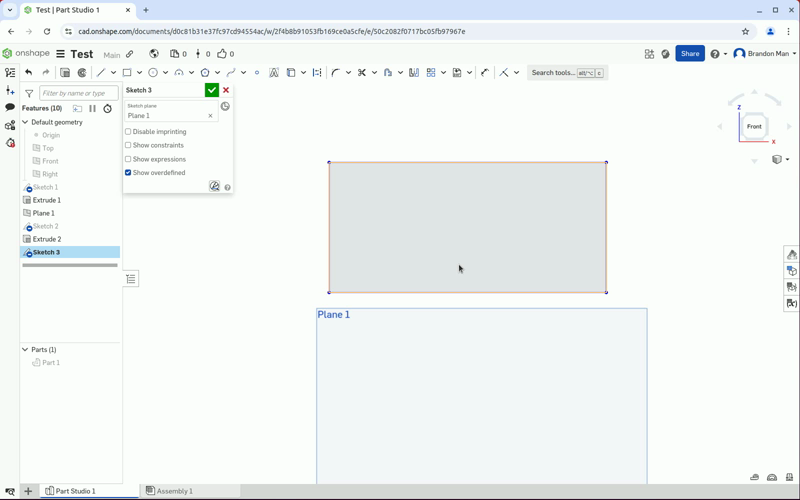
click(459, 264)
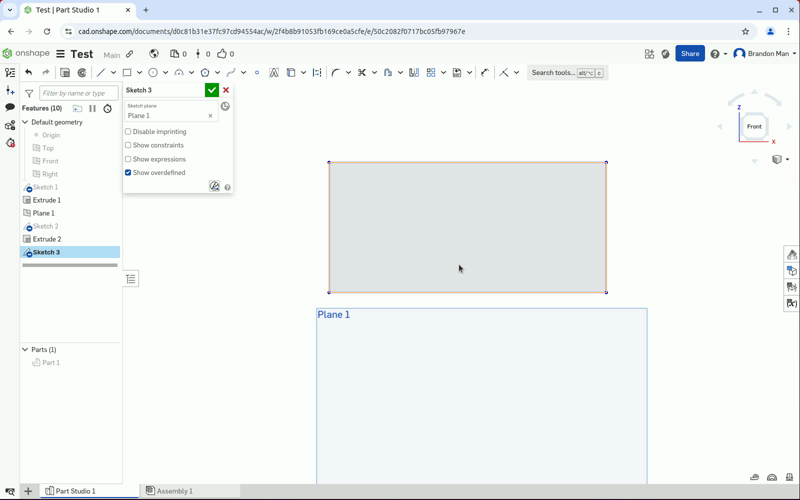
scroll(-6)
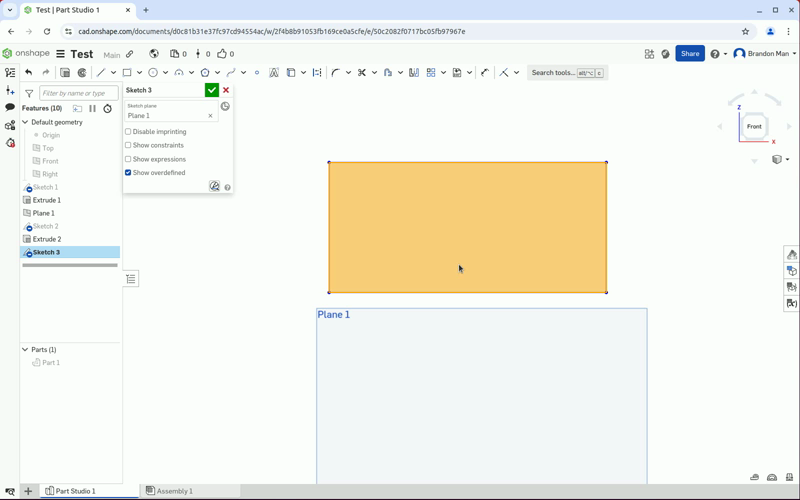
scroll(-6)
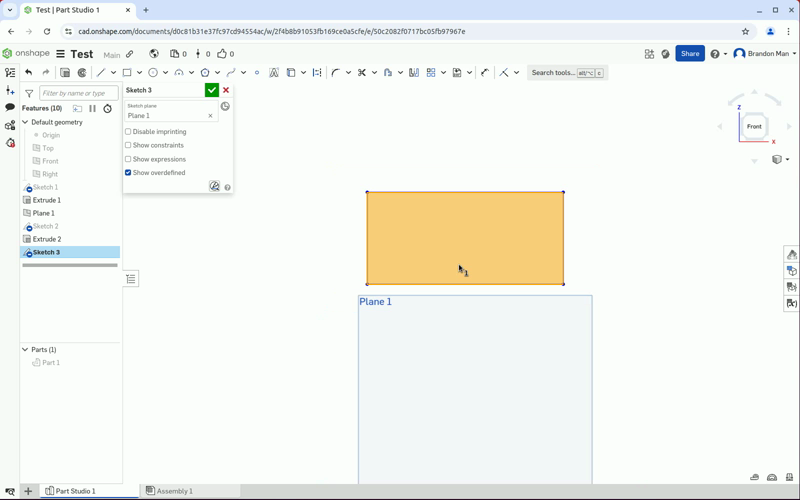
scroll(-6)
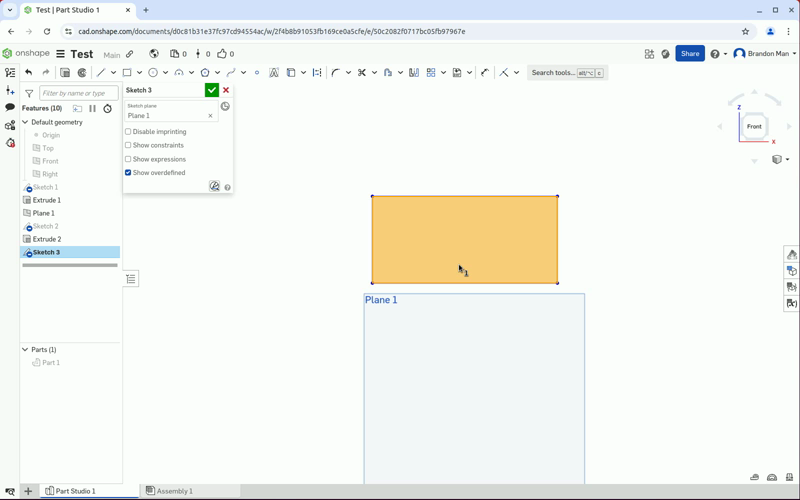
scroll(-6)
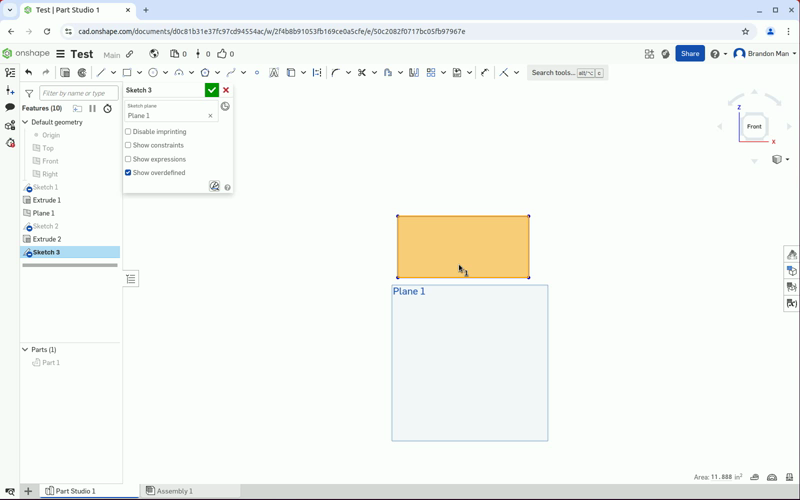
scroll(-6)
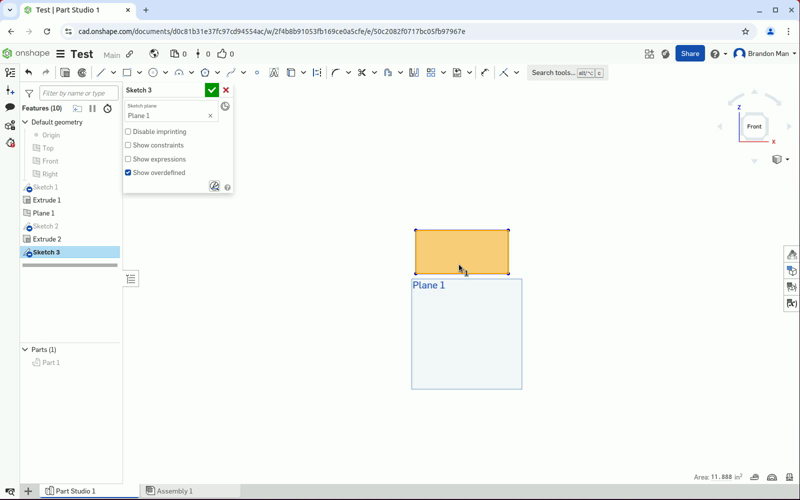
scroll(-6)
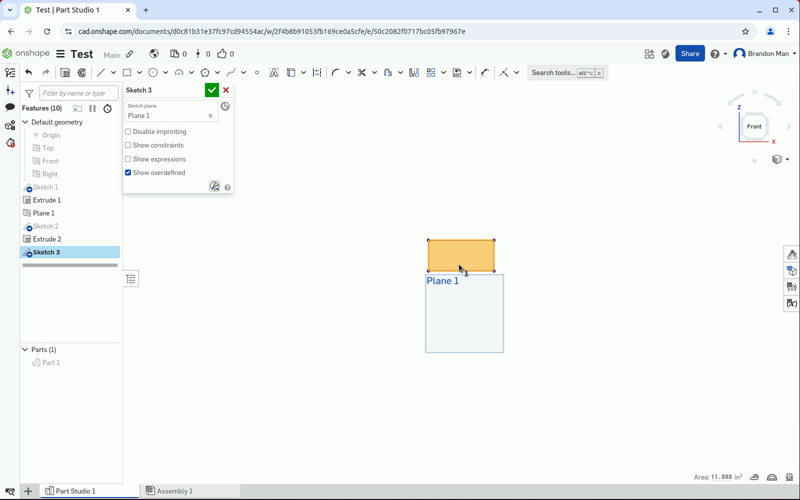
scroll(-6)
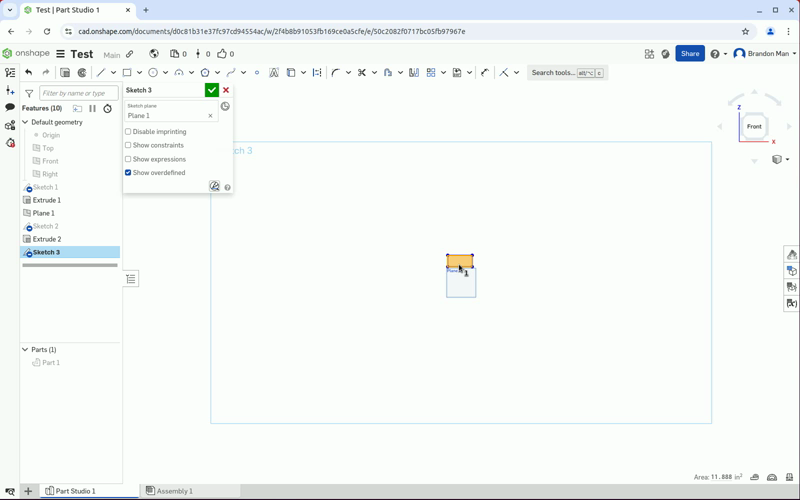
mouse_move(73, 352)
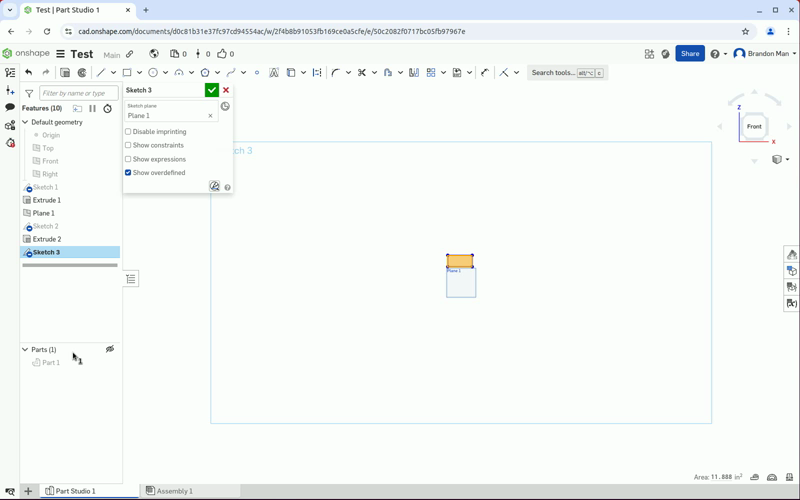
key(shift+y)
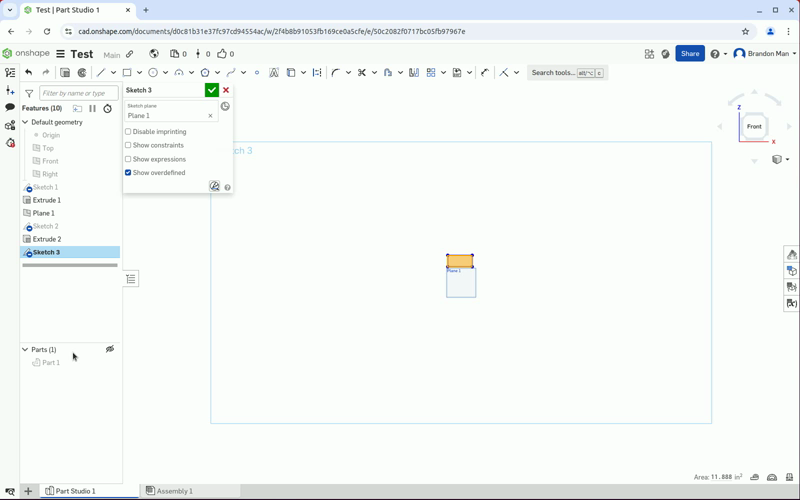
key(shift+e)
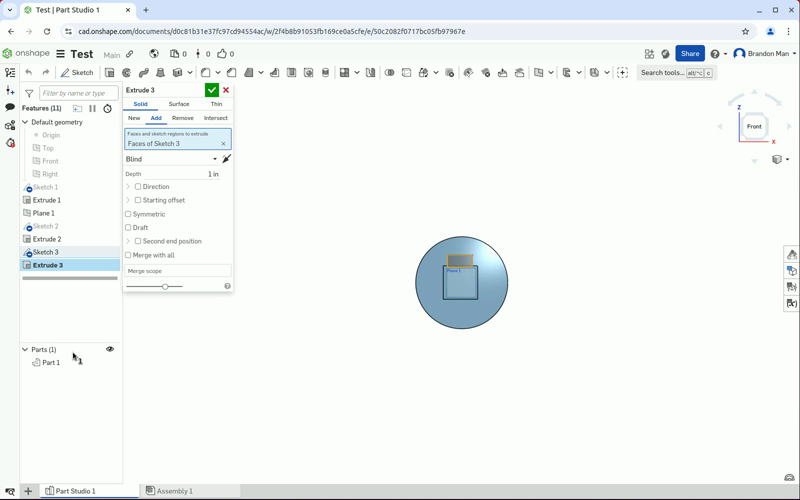
mouse_move(143, 106)
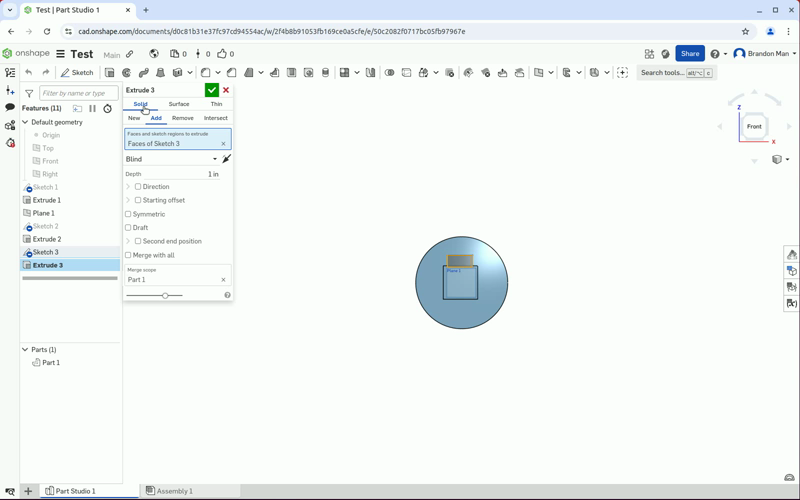
click(143, 106)
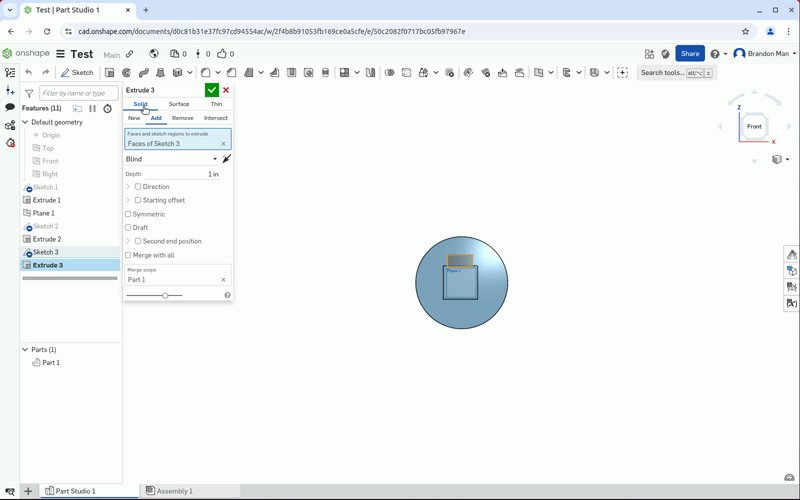
mouse_move(186, 120)
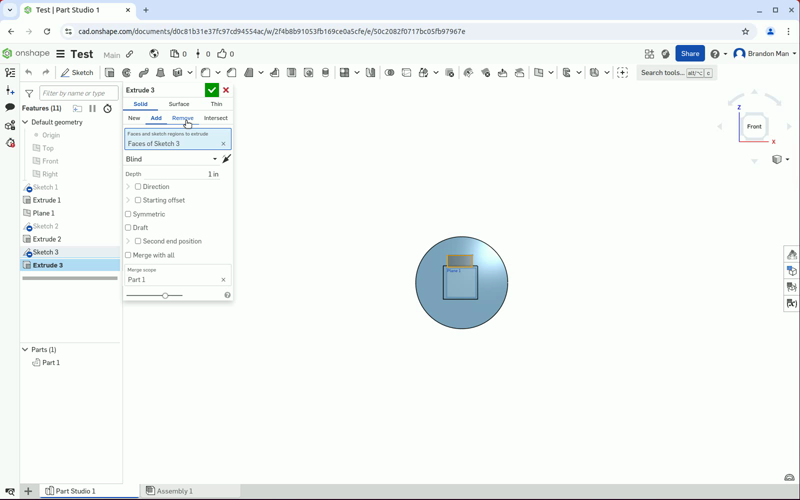
click(186, 120)
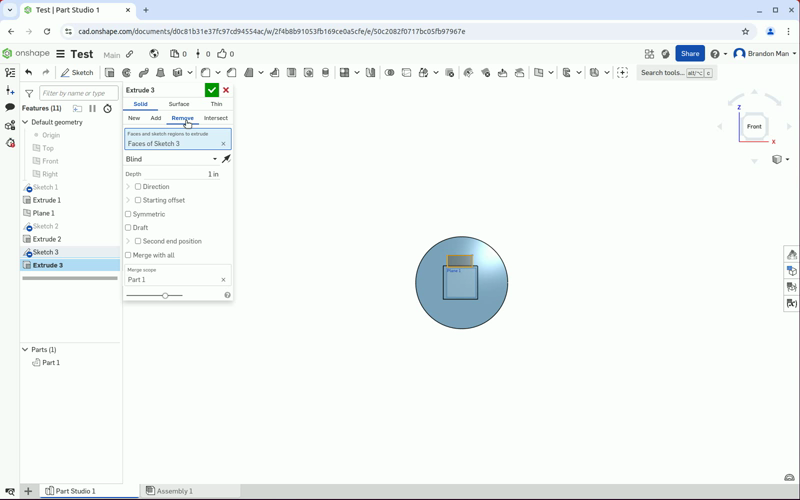
key(tab, 4)
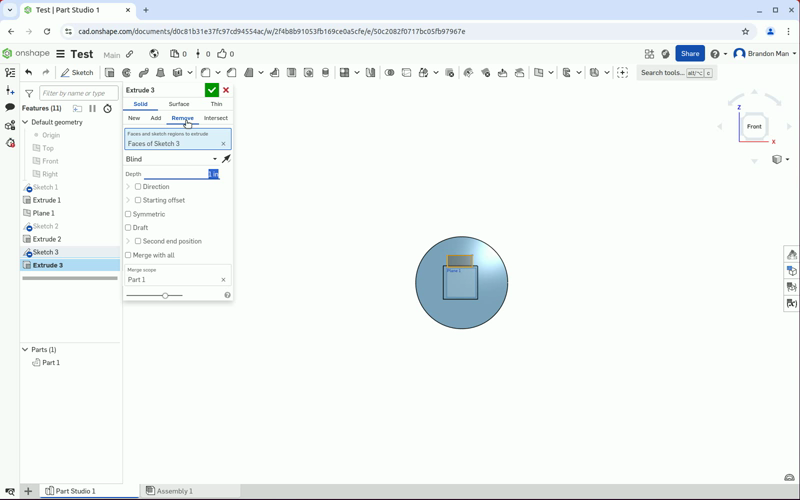
text(9.147)
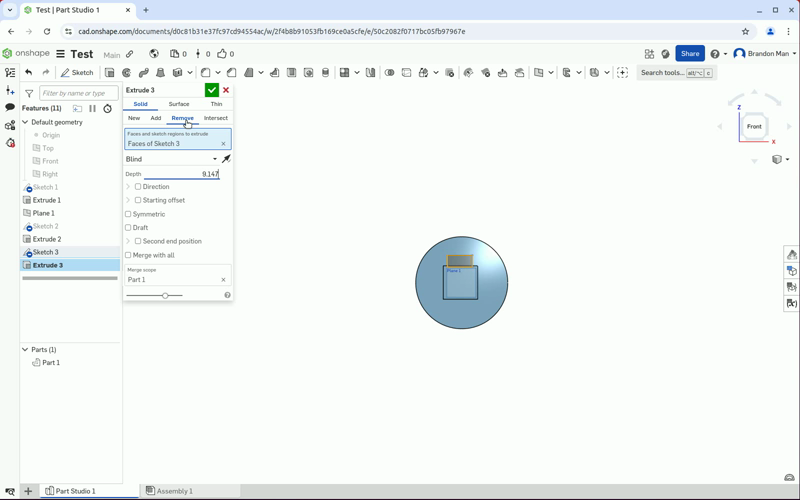
key(tab, 6)
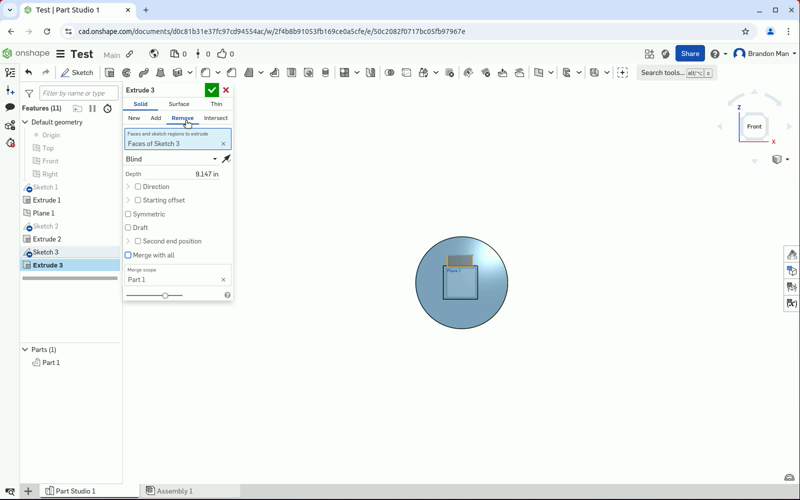
key(space)
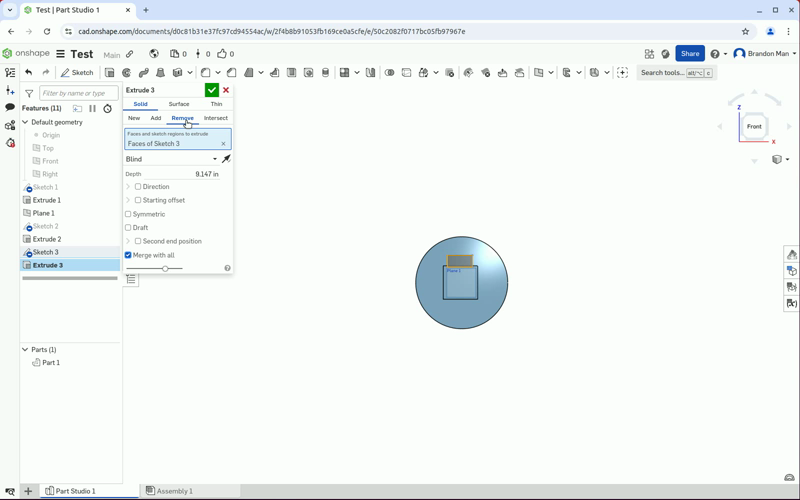
key(enter)
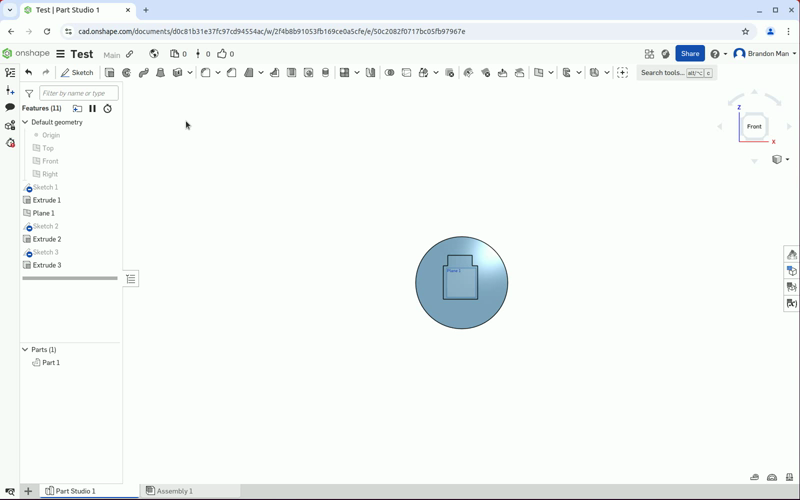
key(shift+h)
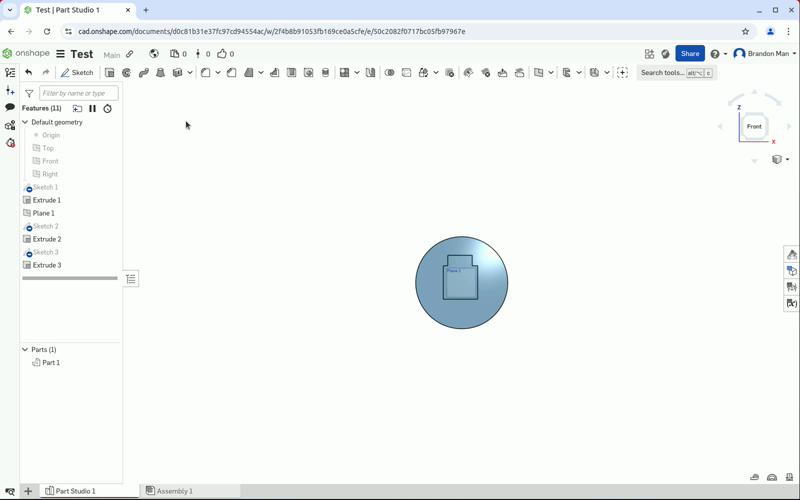
key(shift+h)
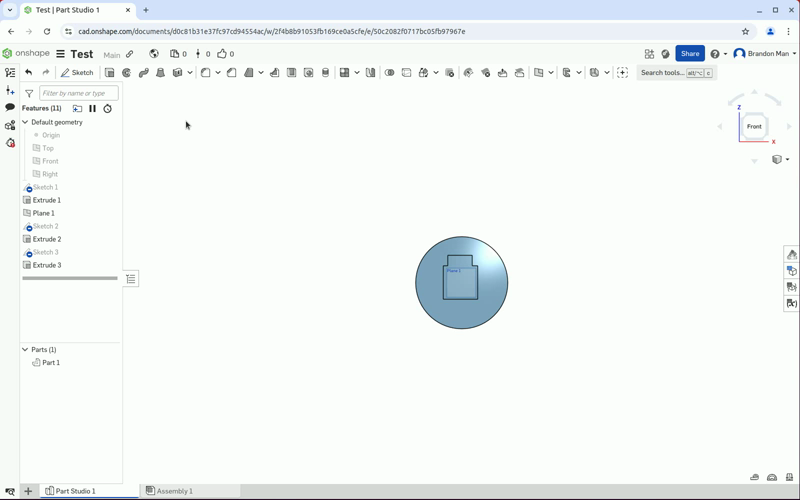
mouse_move(73, 189)
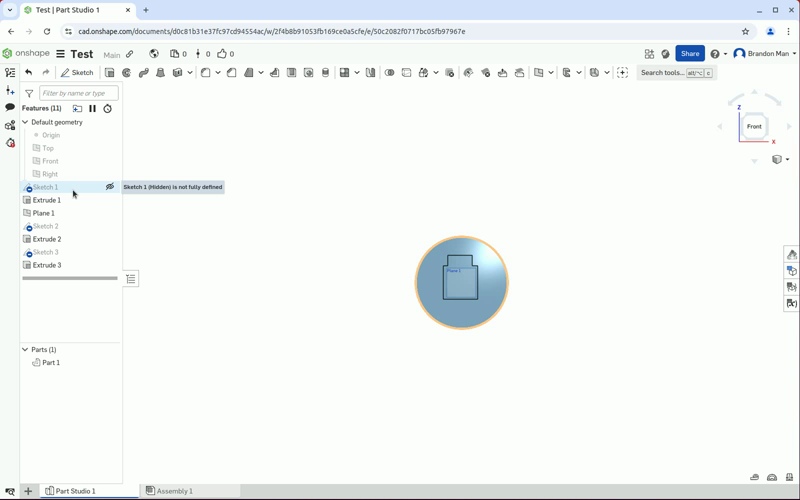
click(73, 189)
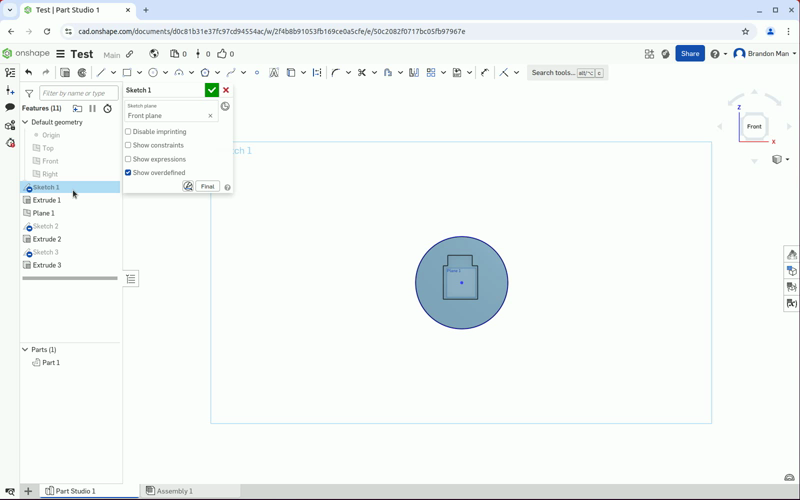
mouse_move(229, 92)
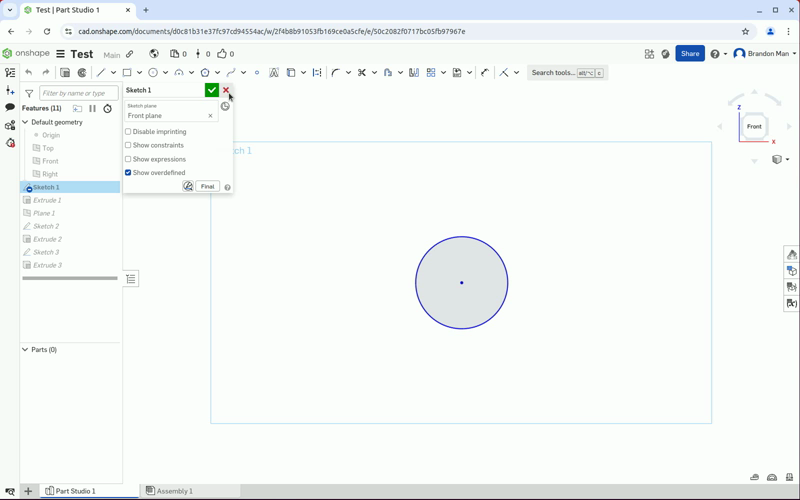
click(229, 92)
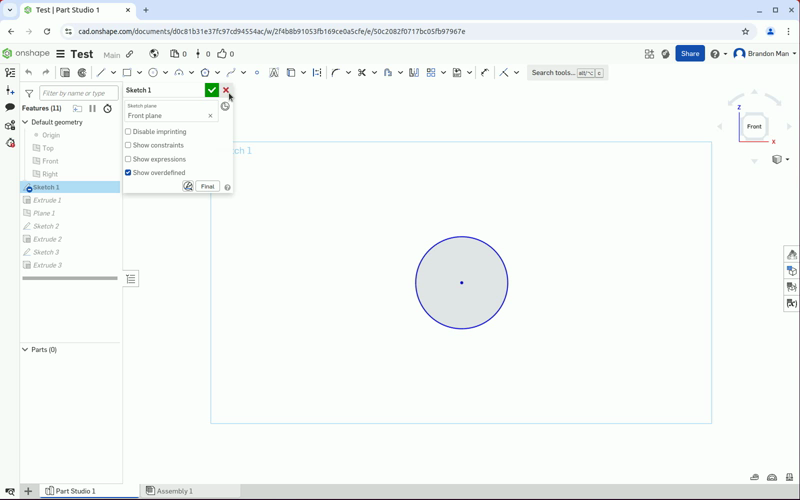
key(shift+s)
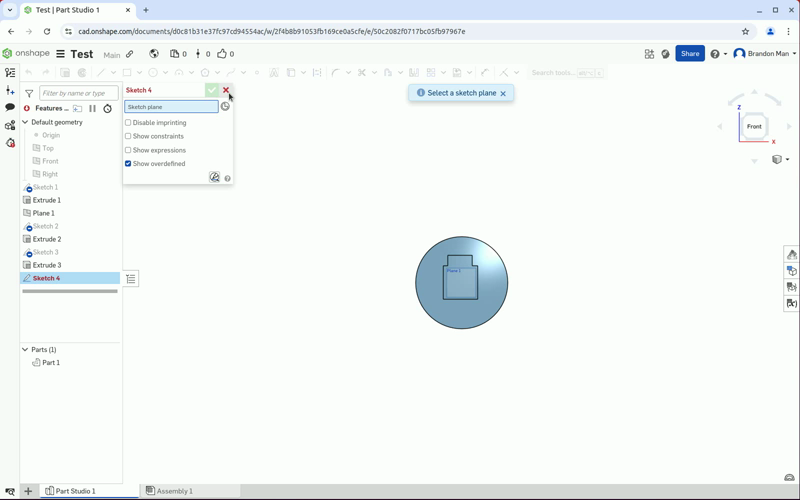
mouse_move(73, 215)
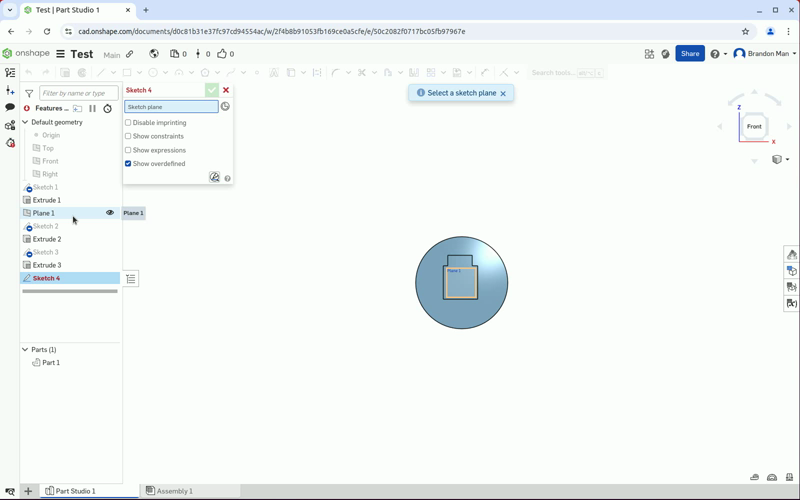
click(73, 215)
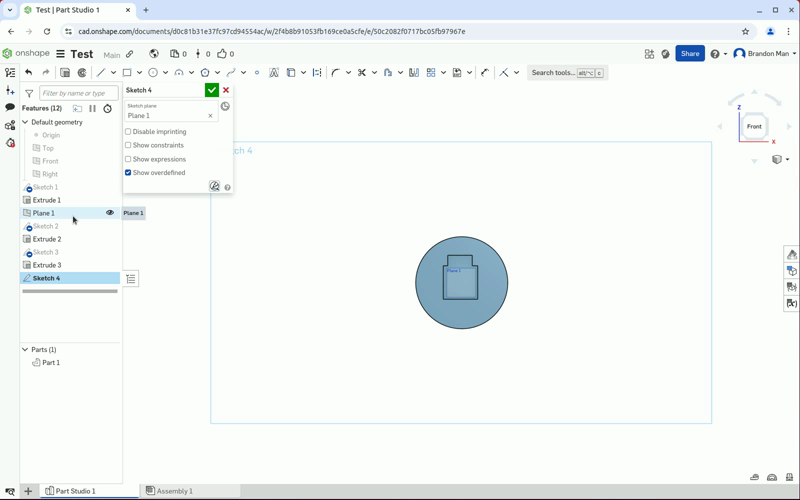
mouse_move(73, 352)
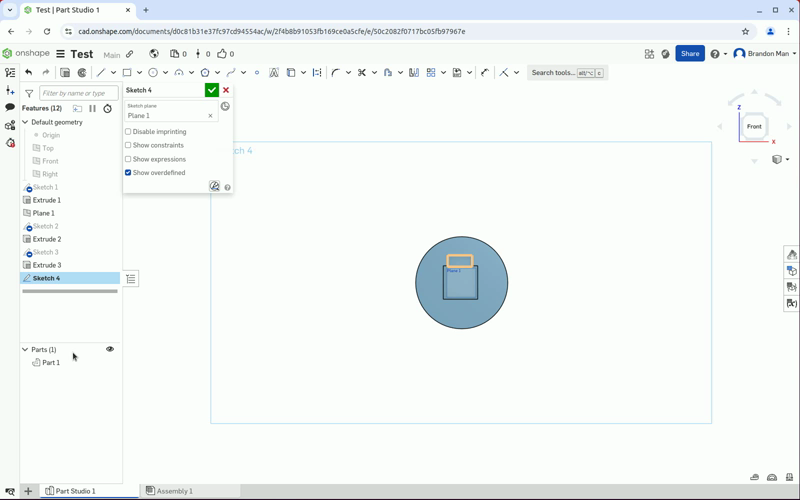
key(y)
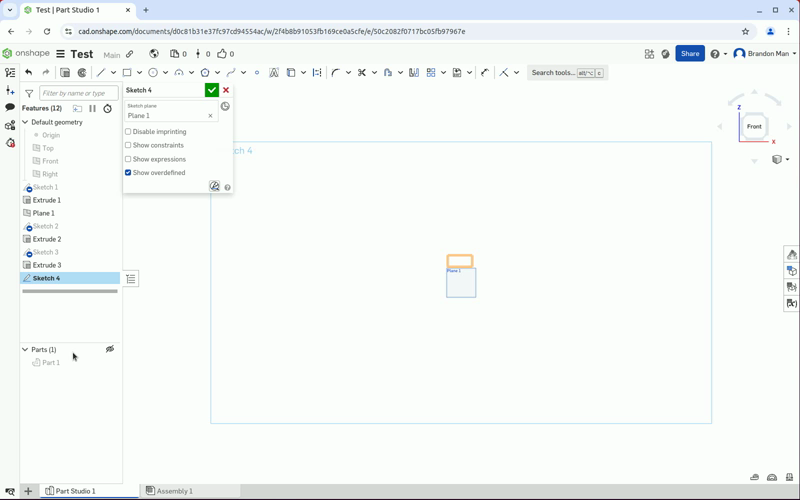
key(l)
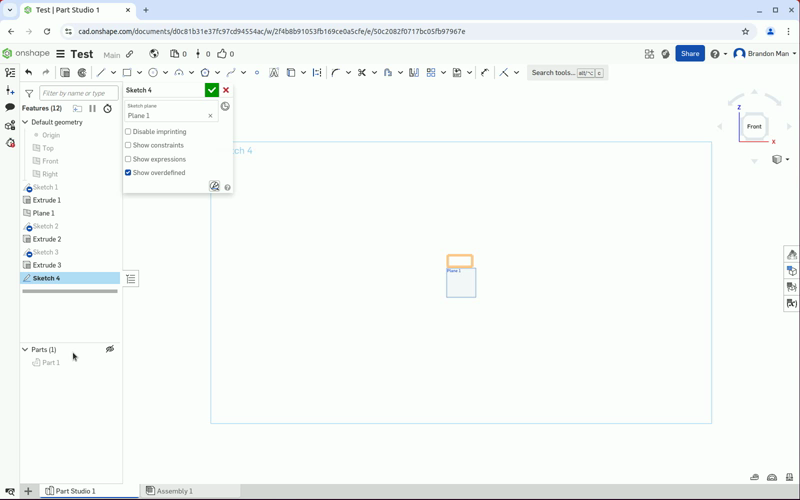
key_down(shift)
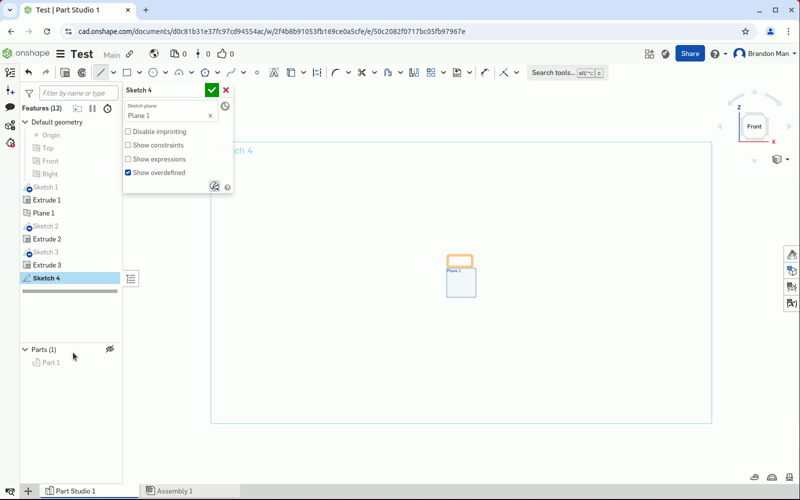
mouse_move(447, 271)
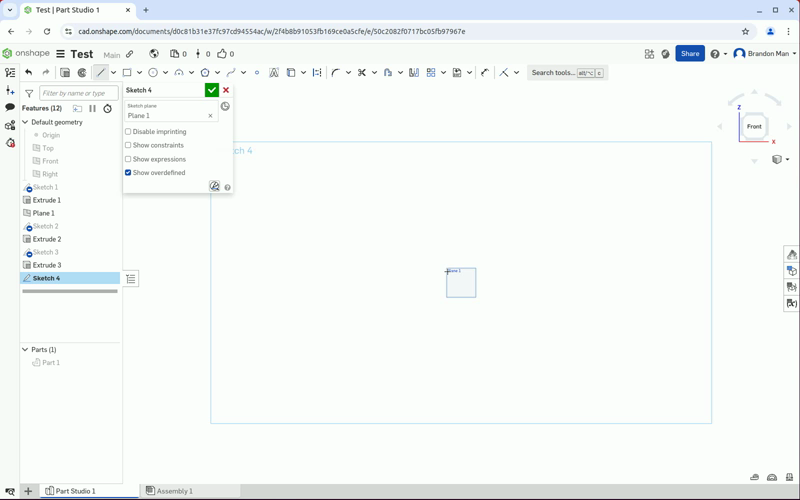
click(447, 271)
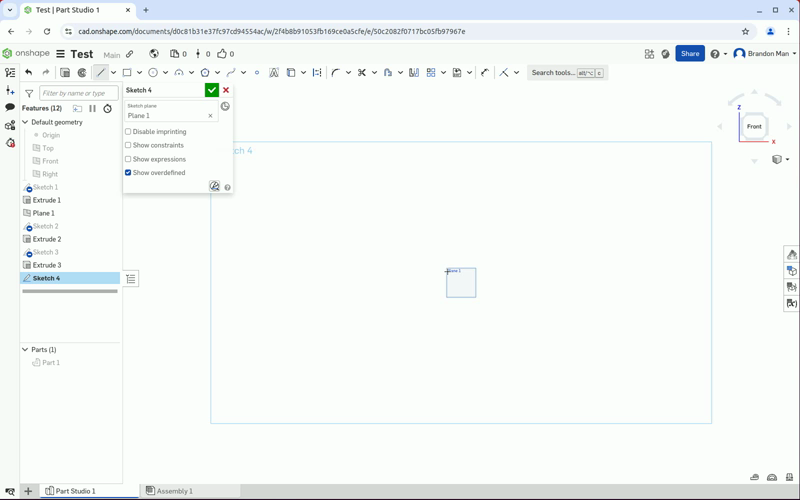
key_up(shift)
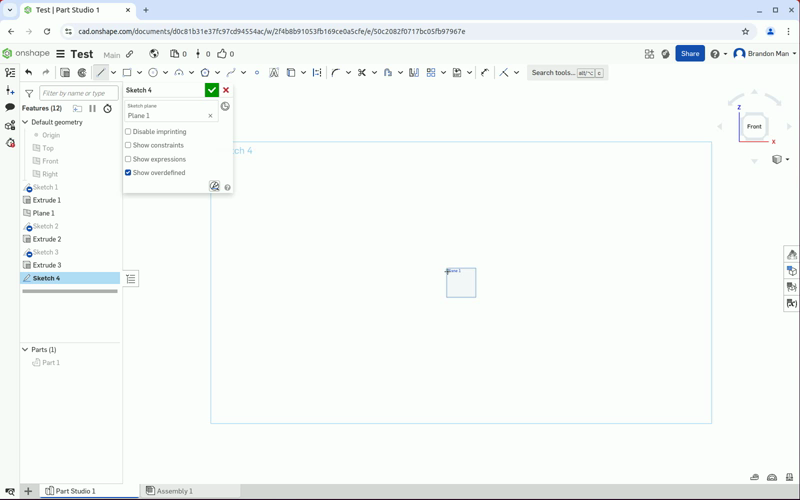
key_down(shift)
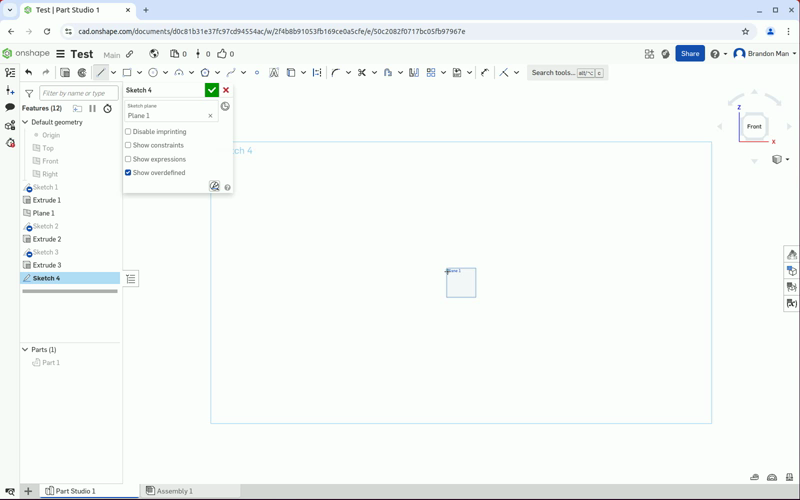
mouse_move(477, 271)
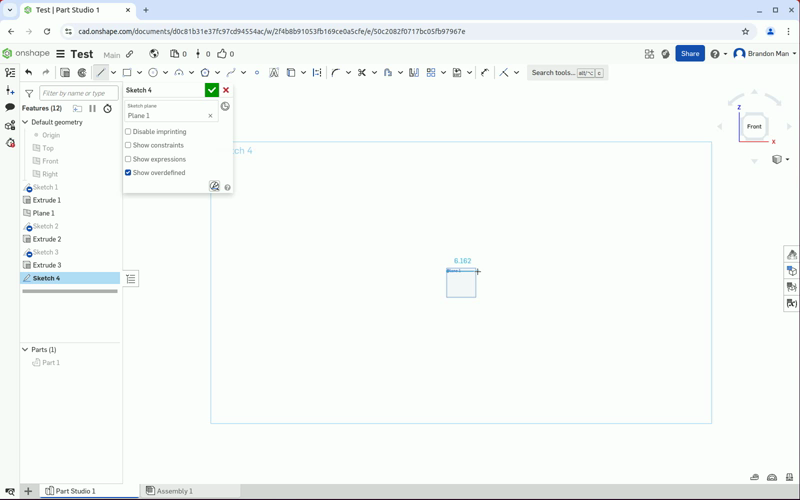
mouse_move(472, 271)
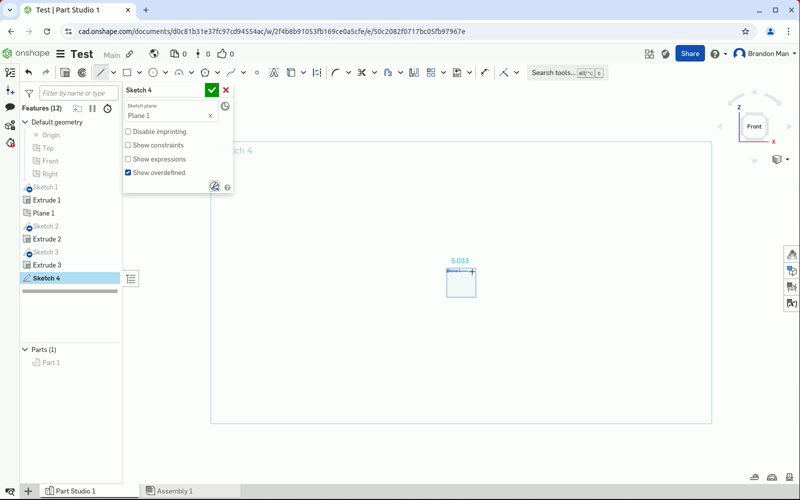
click(472, 271)
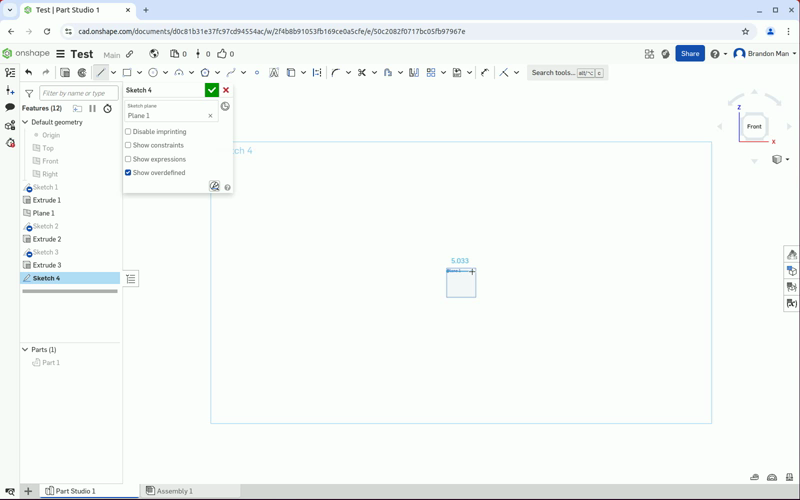
key_up(shift)
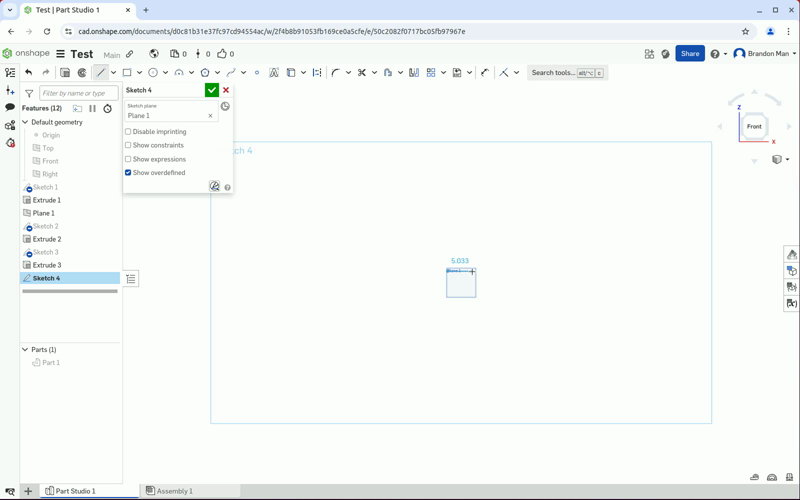
key_down(shift)
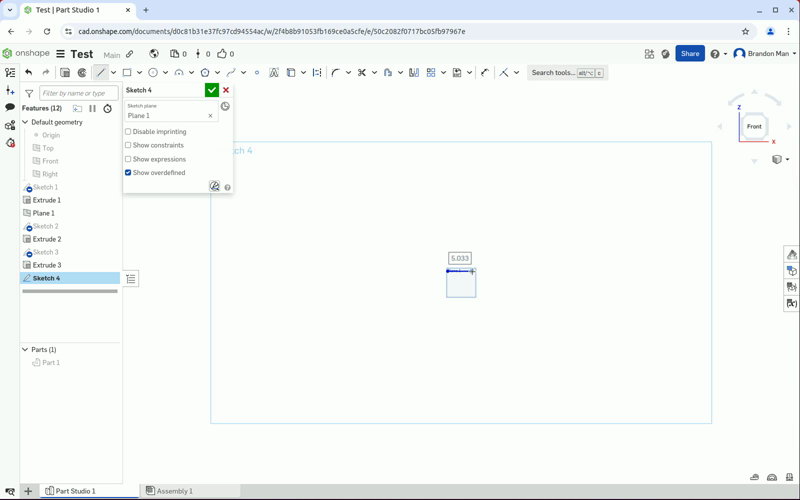
mouse_move(502, 271)
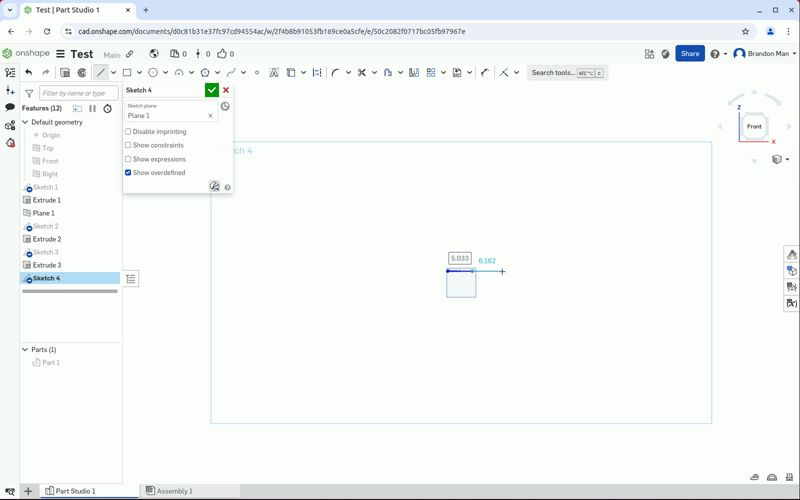
mouse_move(472, 266)
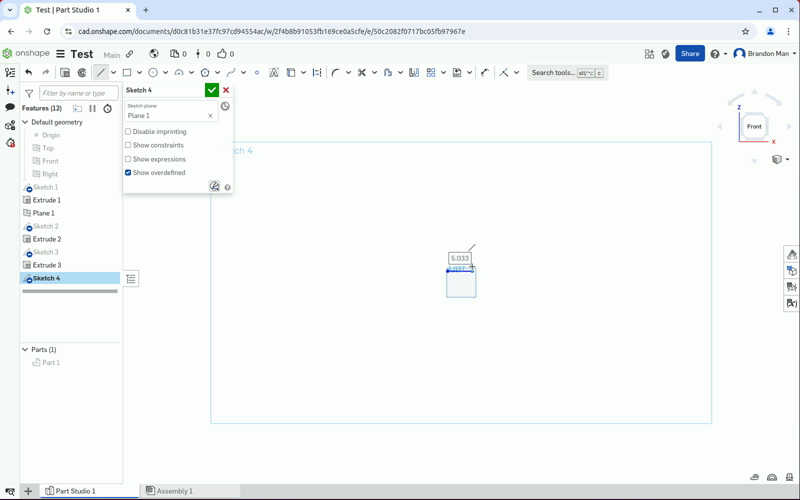
scroll(6)
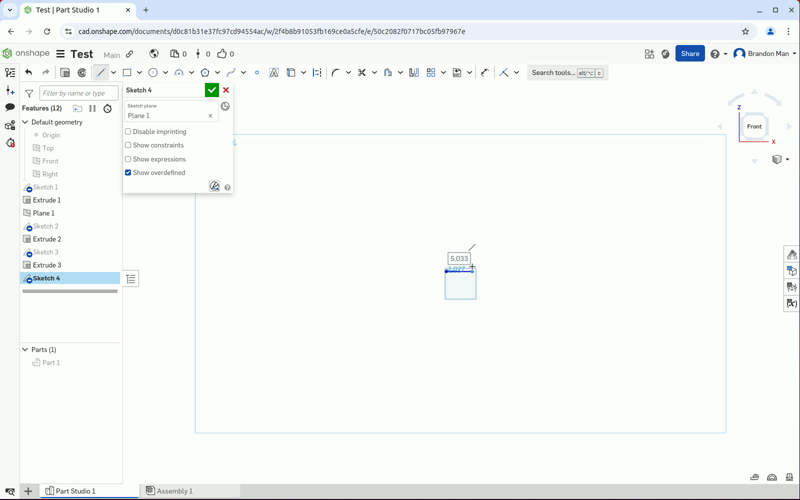
scroll(6)
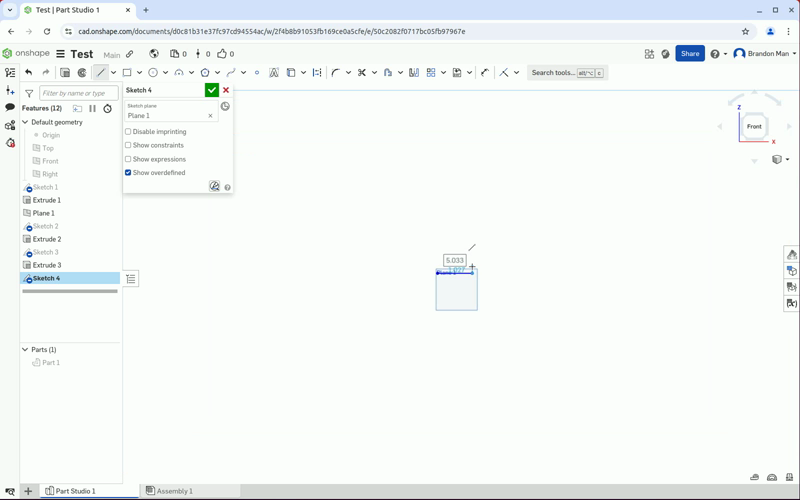
scroll(6)
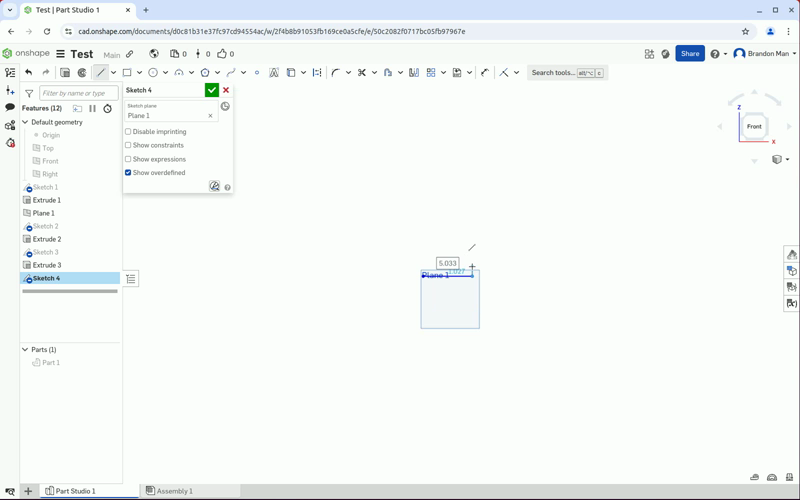
scroll(6)
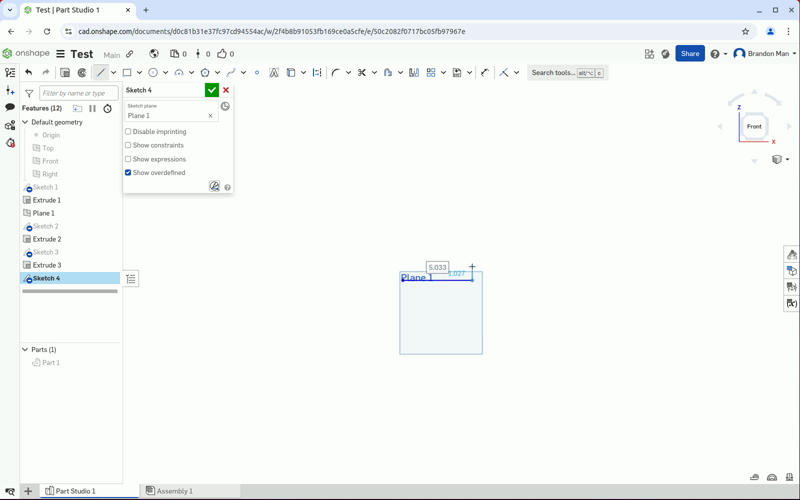
scroll(6)
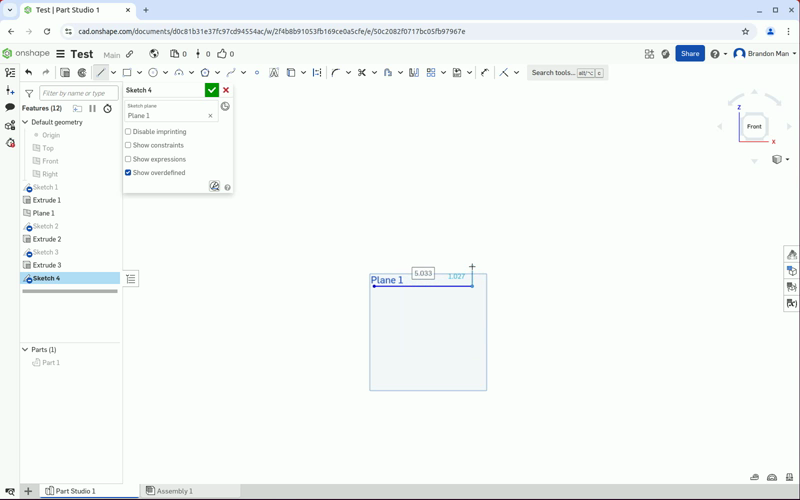
scroll(6)
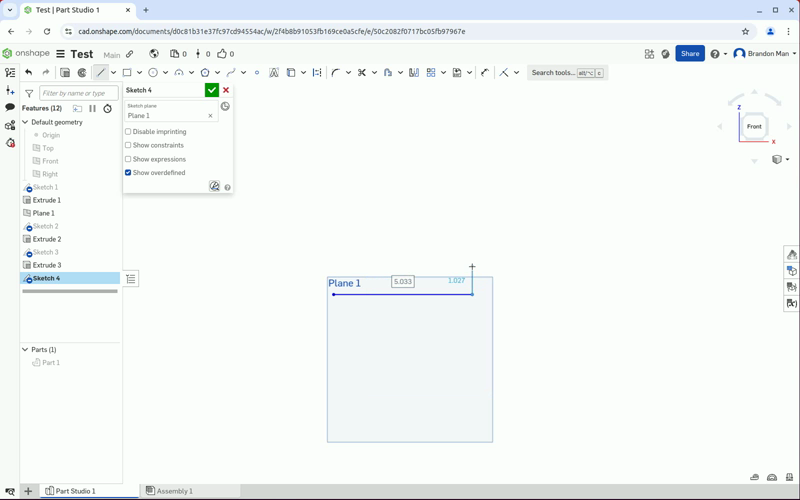
scroll(6)
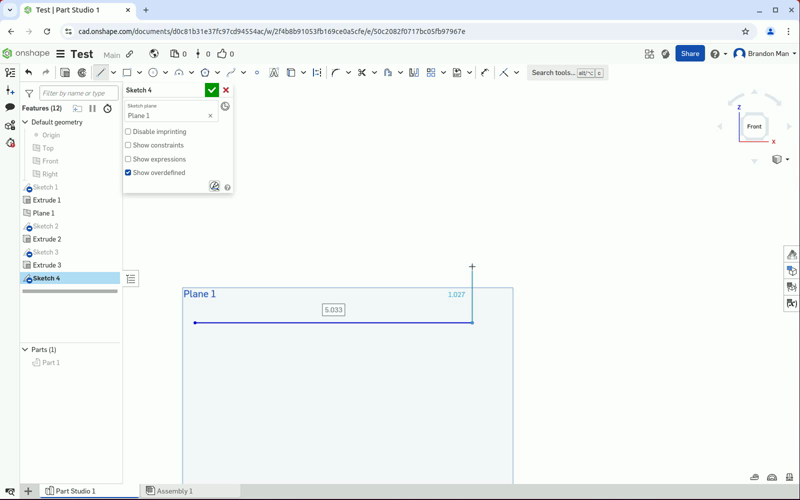
click(472, 266)
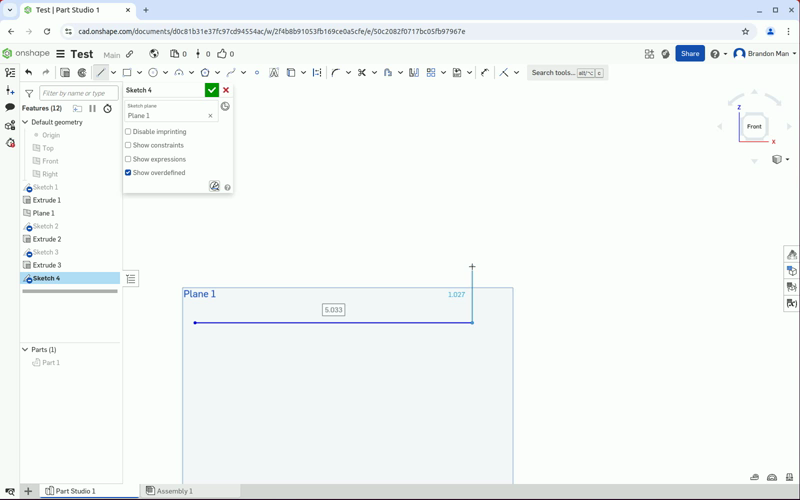
scroll(-6)
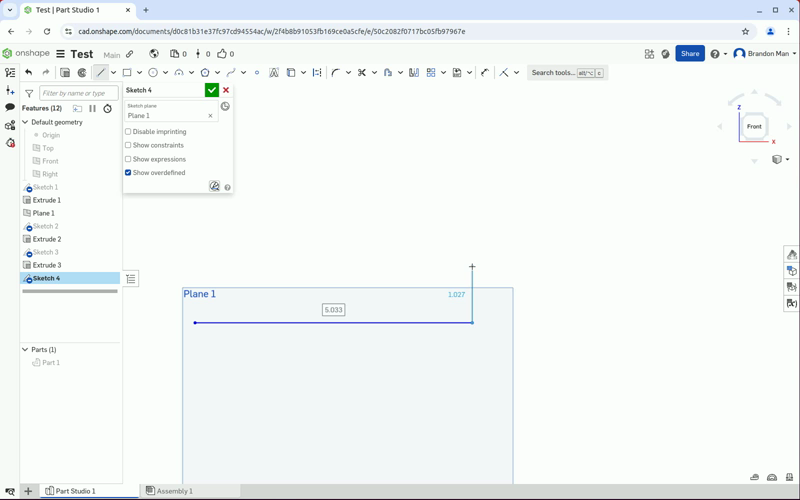
scroll(-6)
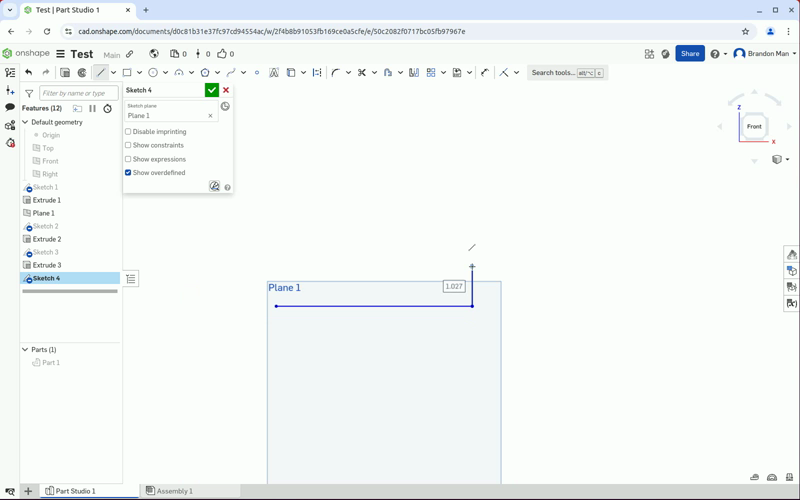
scroll(-6)
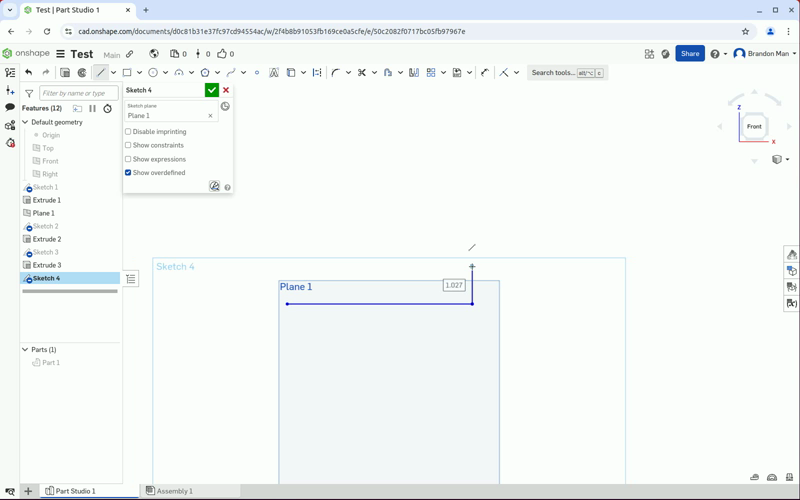
scroll(-6)
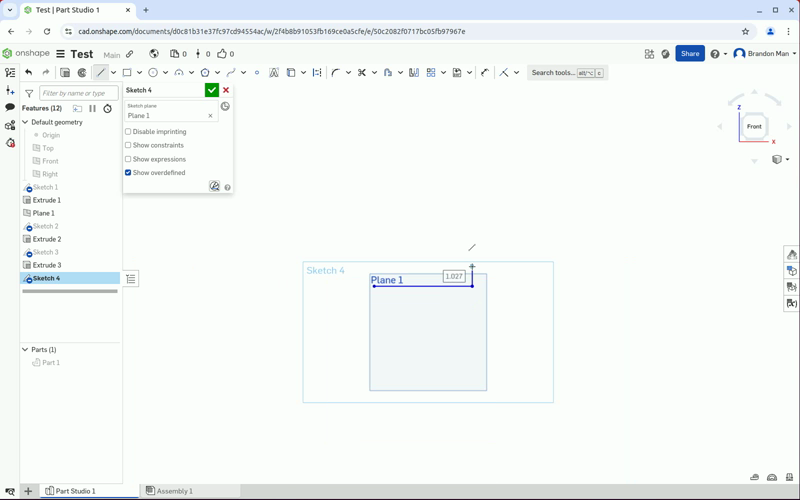
scroll(-6)
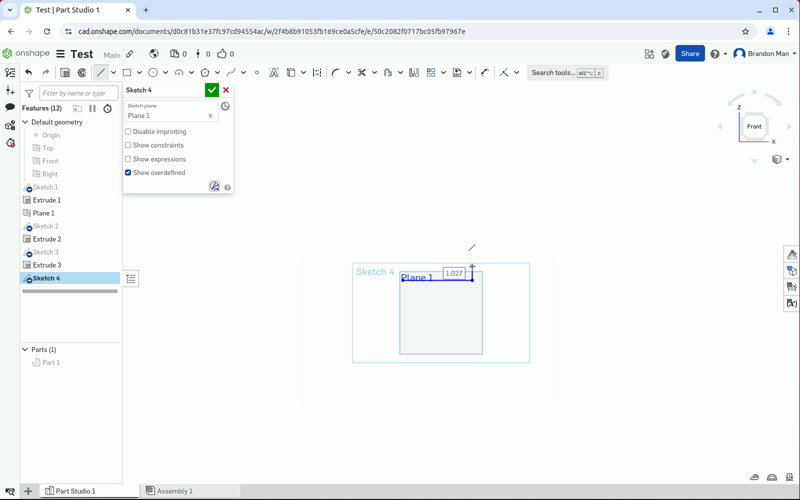
scroll(-6)
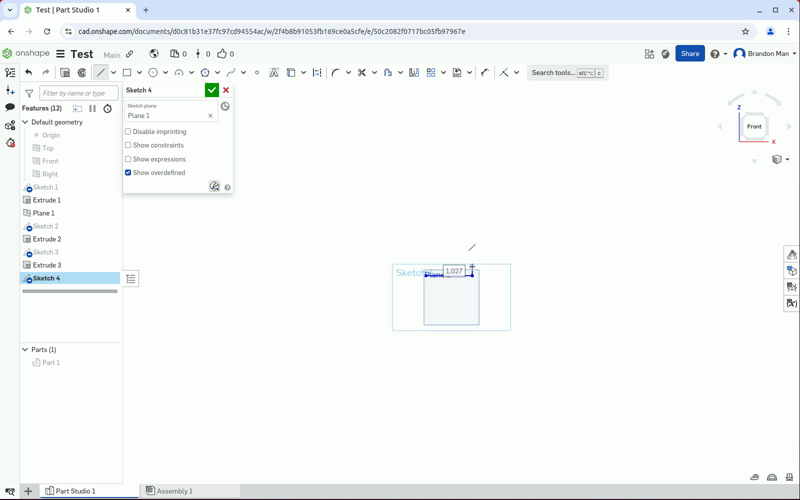
scroll(-6)
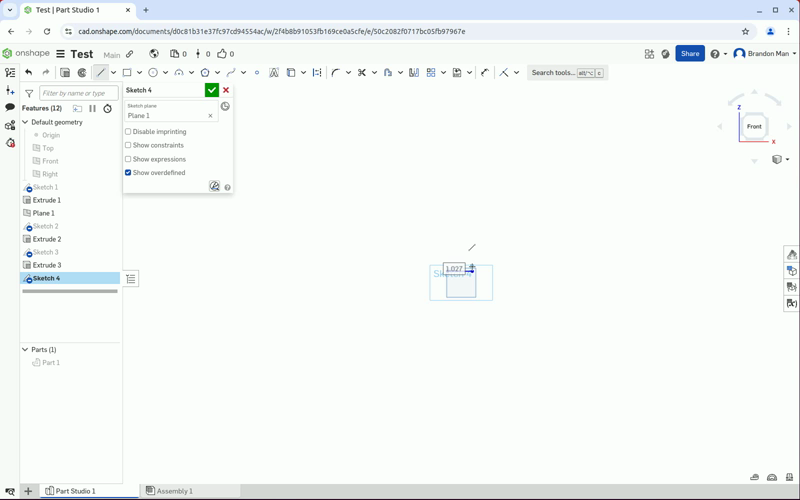
key_up(shift)
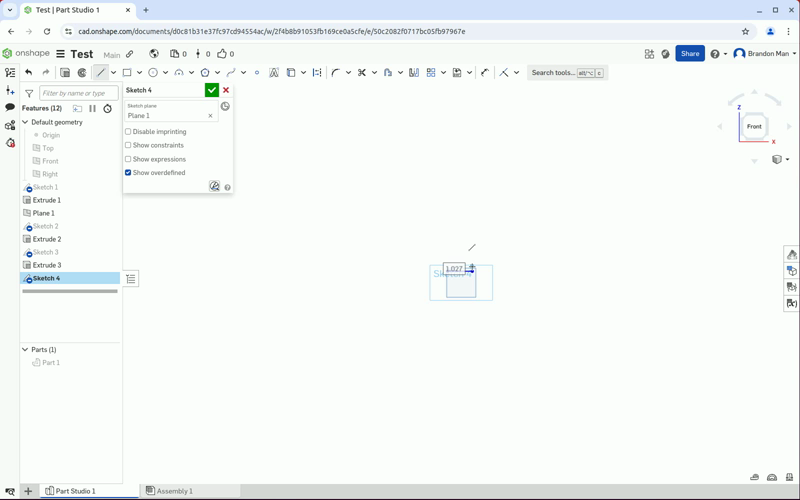
key_down(shift)
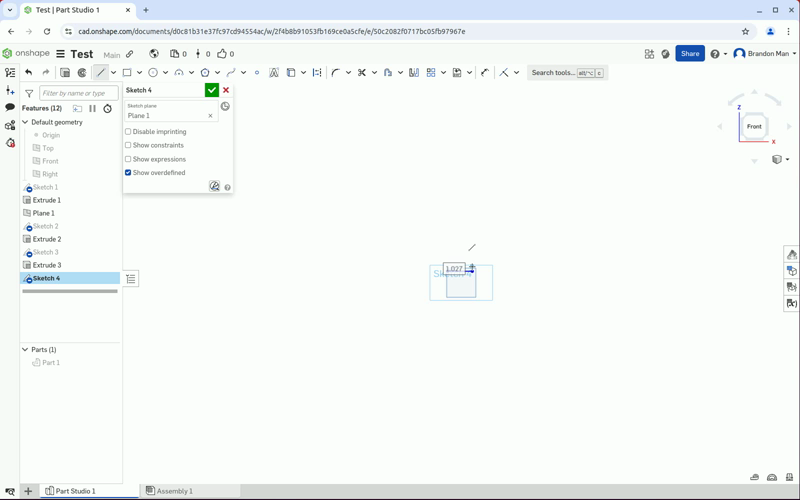
mouse_move(502, 266)
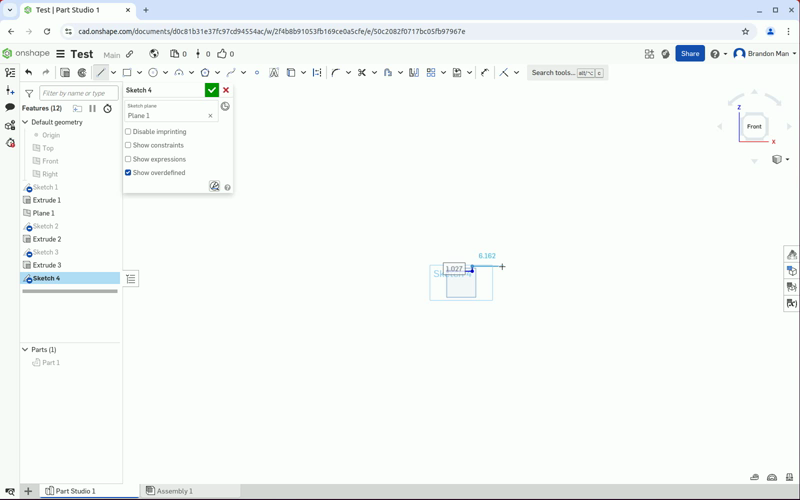
mouse_move(447, 266)
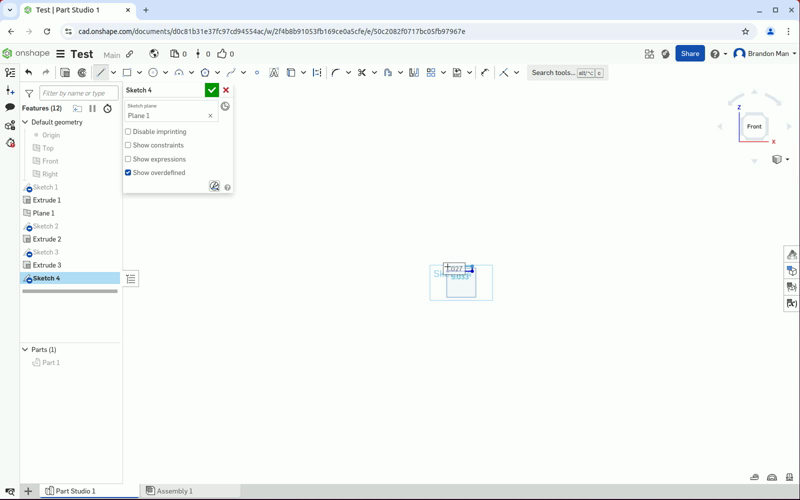
click(447, 266)
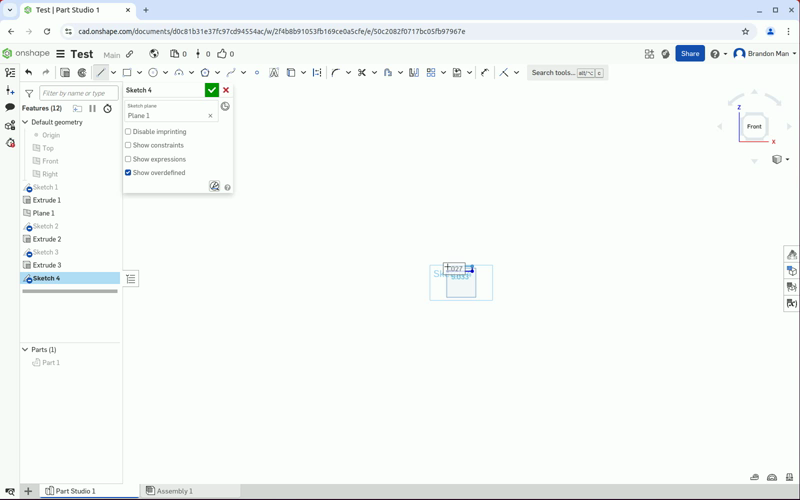
key_up(shift)
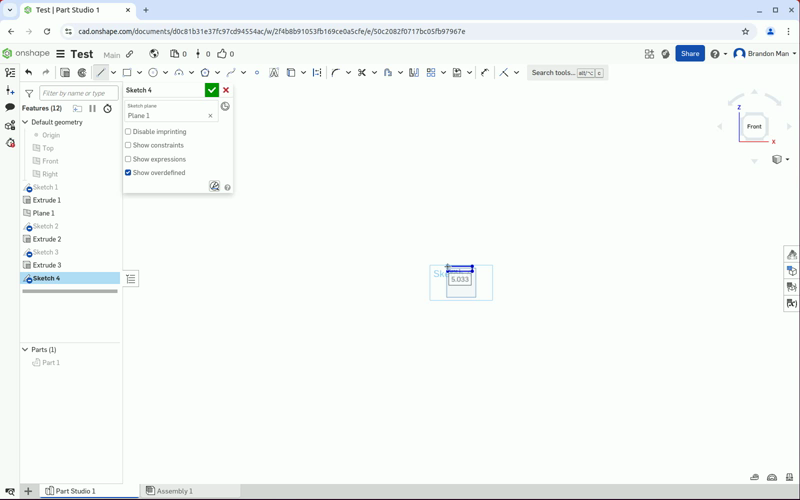
mouse_move(477, 266)
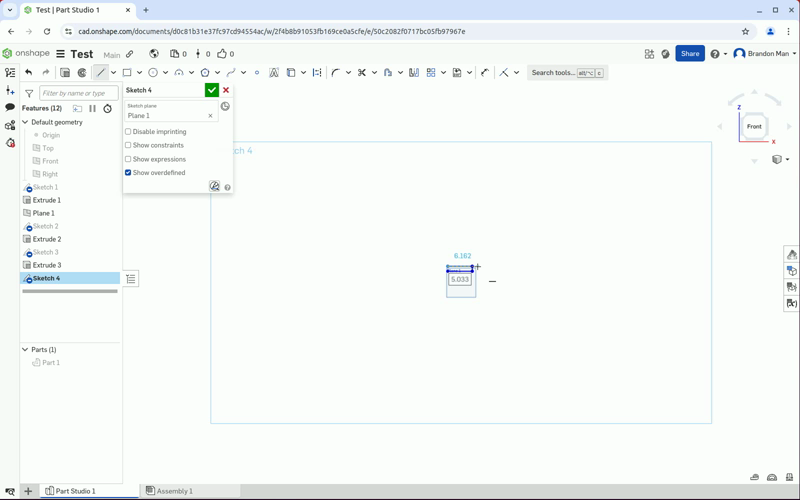
key_down(shift)
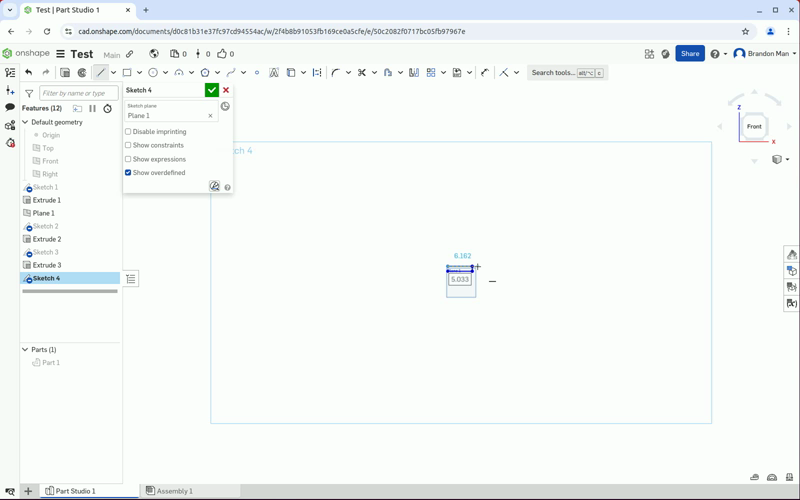
mouse_move(447, 271)
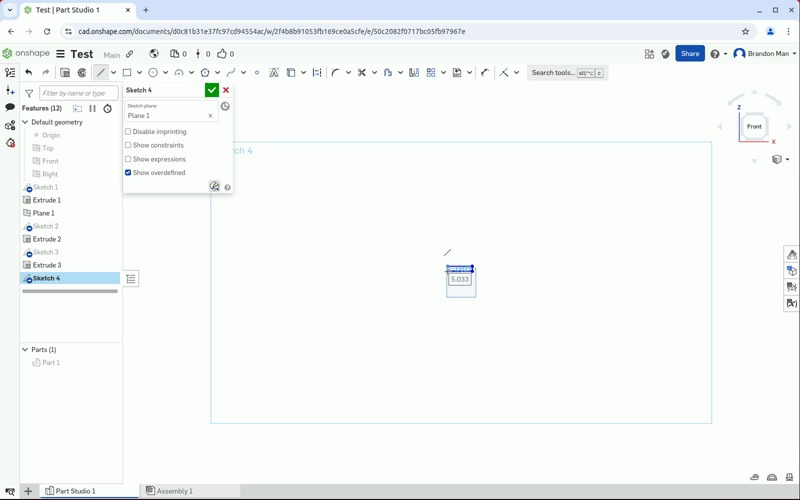
scroll(6)
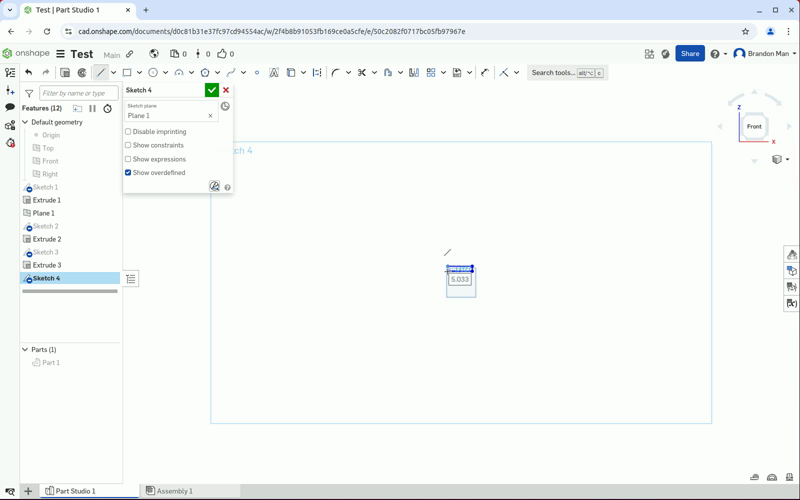
scroll(6)
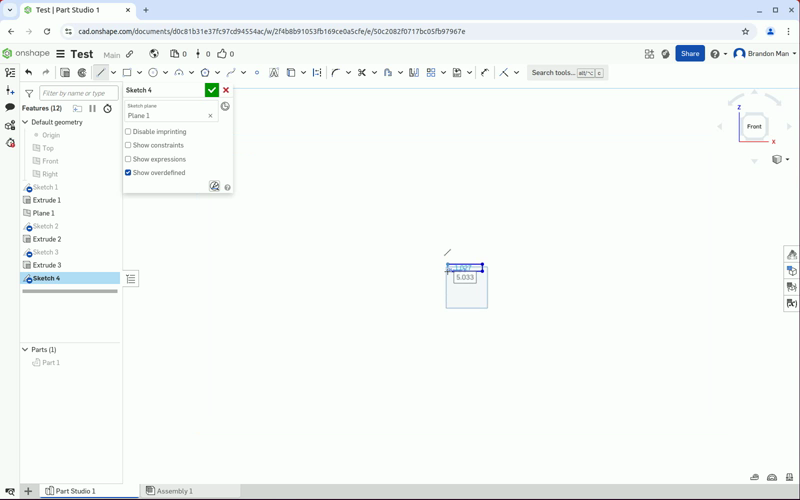
scroll(6)
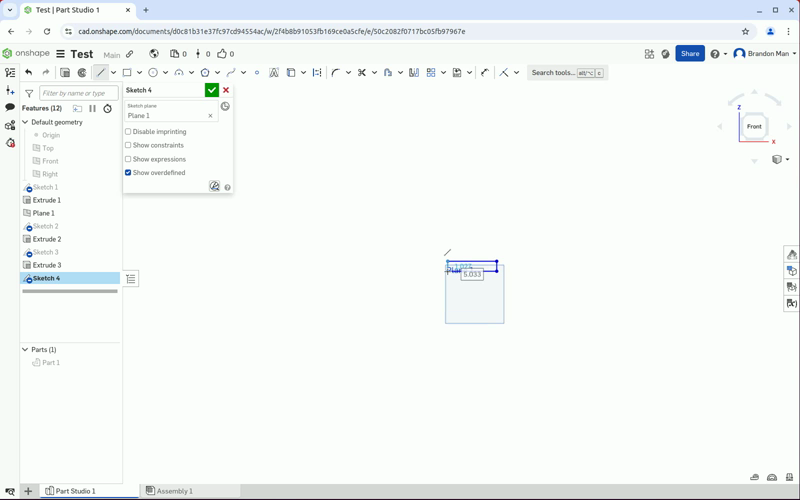
scroll(6)
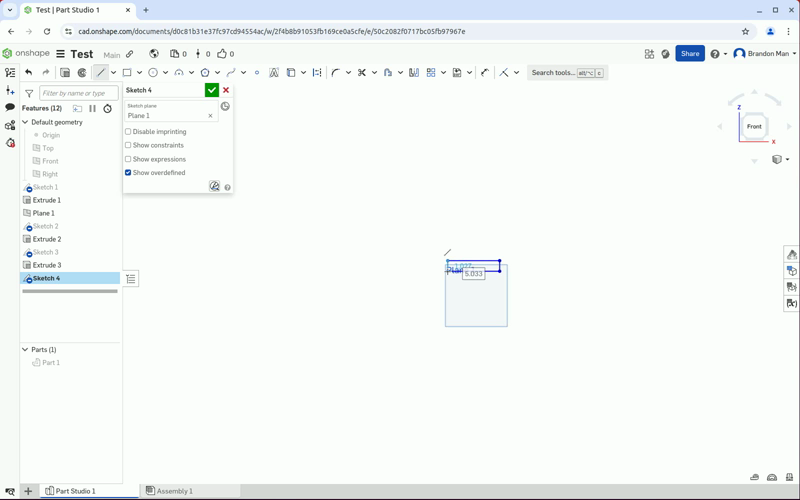
scroll(6)
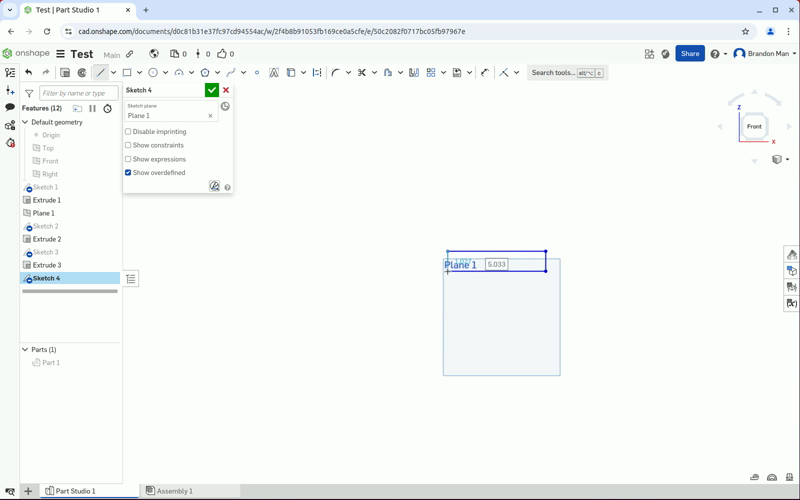
scroll(6)
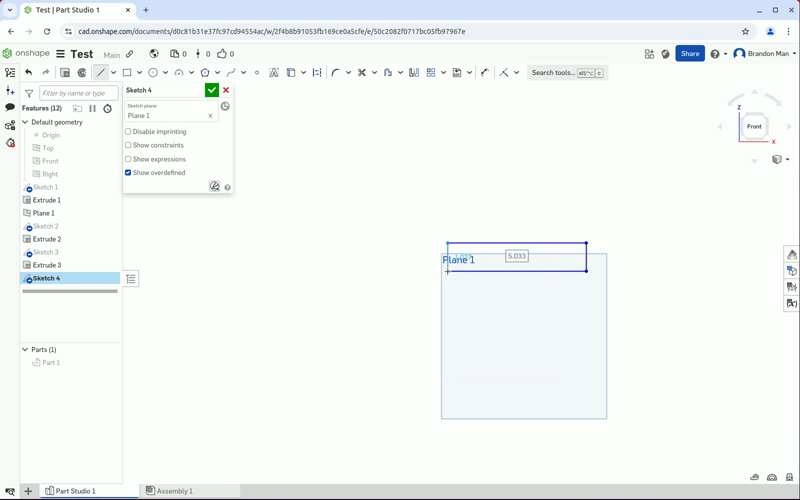
scroll(6)
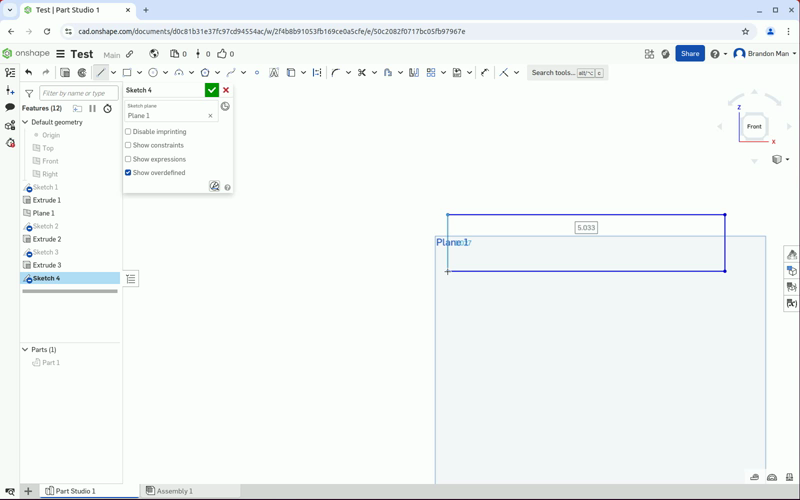
key_up(shift)
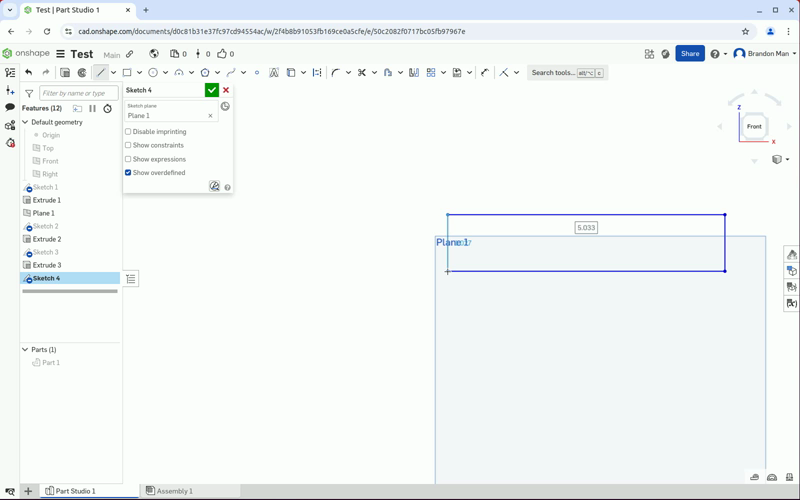
click(447, 271)
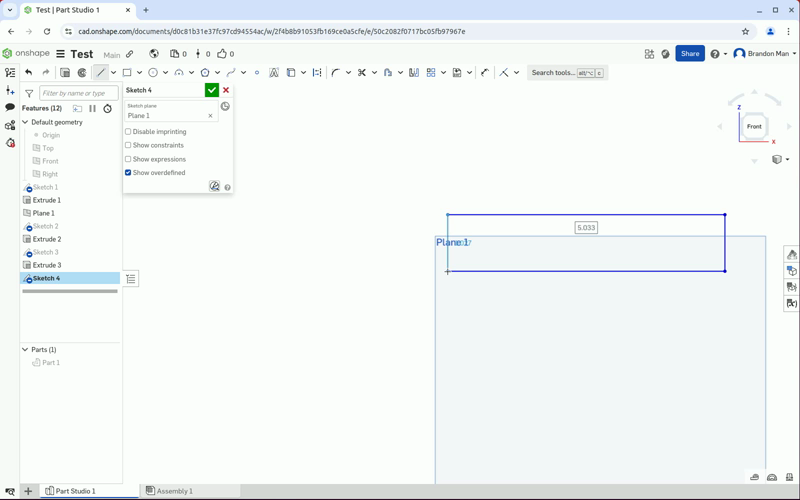
scroll(-6)
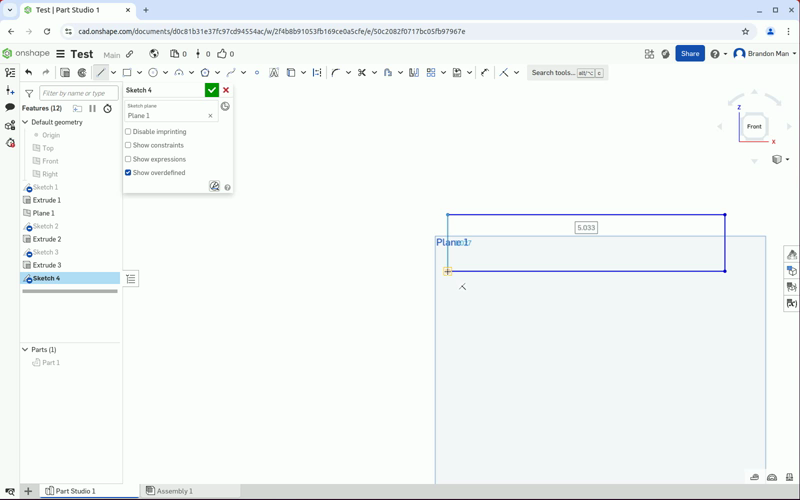
scroll(-6)
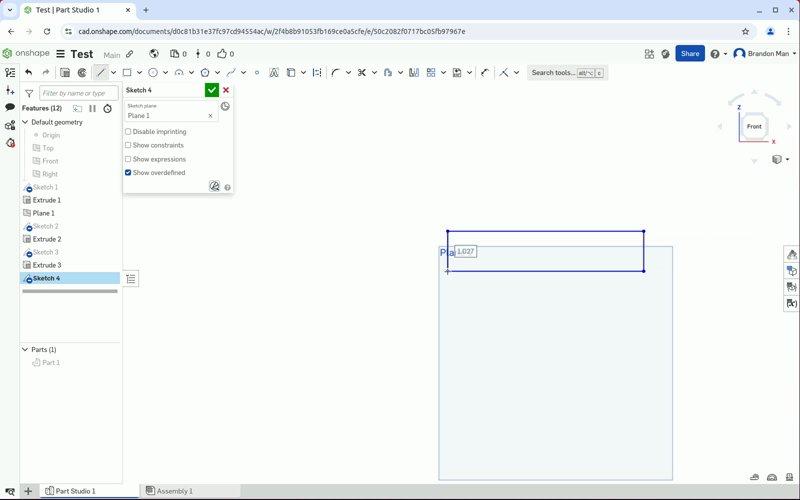
scroll(-6)
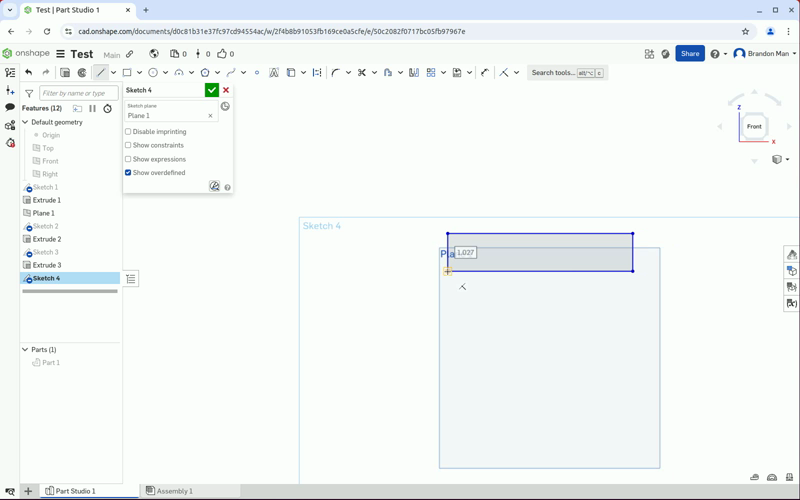
scroll(-6)
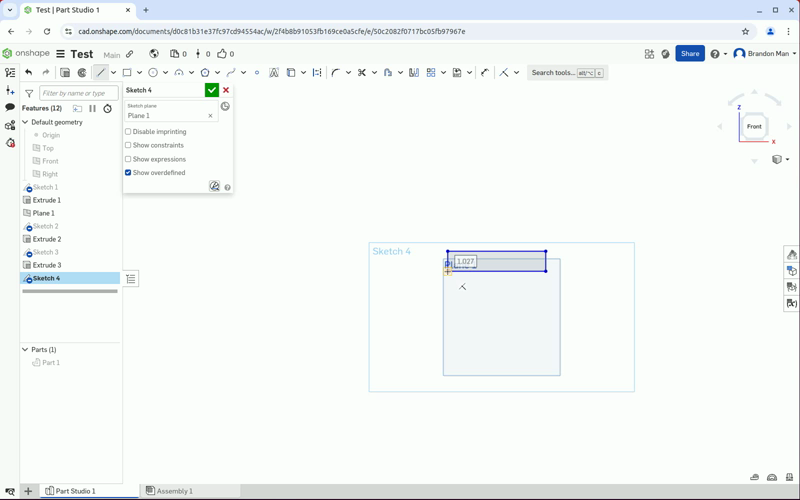
scroll(-6)
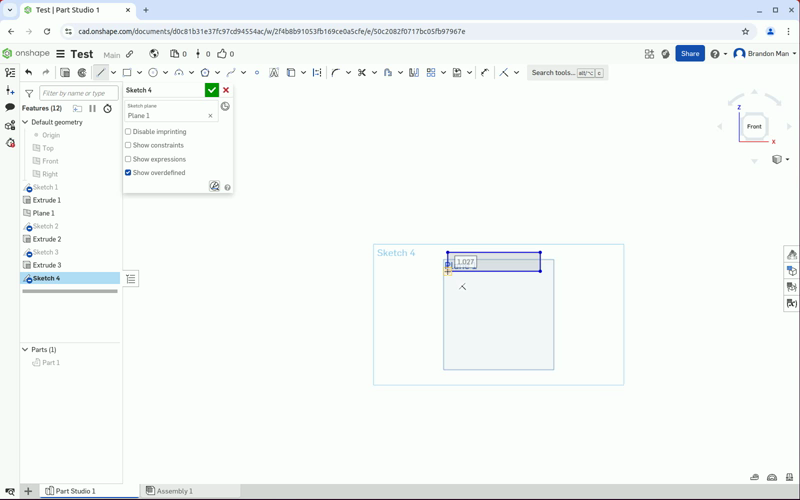
scroll(-6)
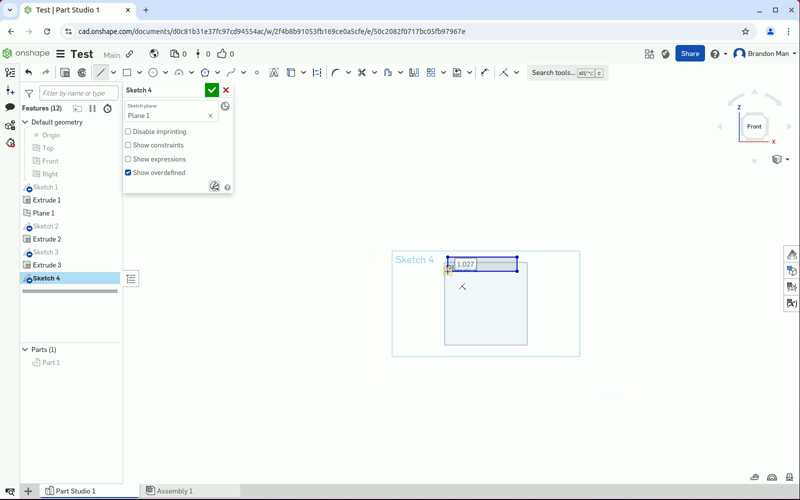
scroll(-6)
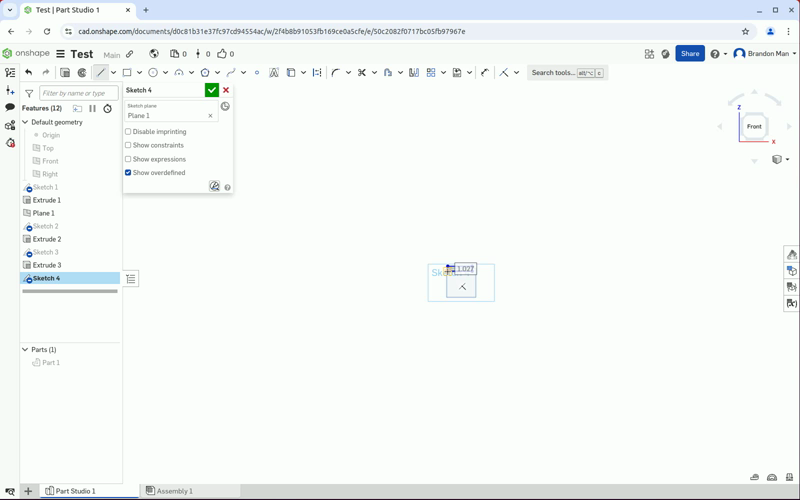
key(esc)
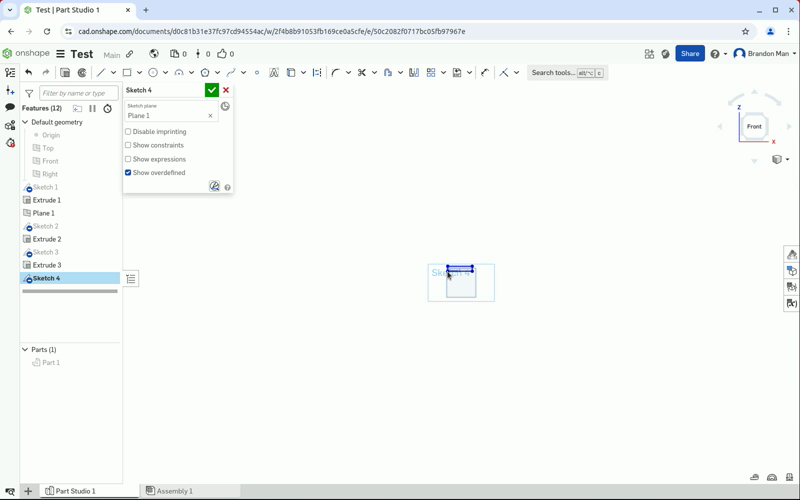
mouse_move(469, 267)
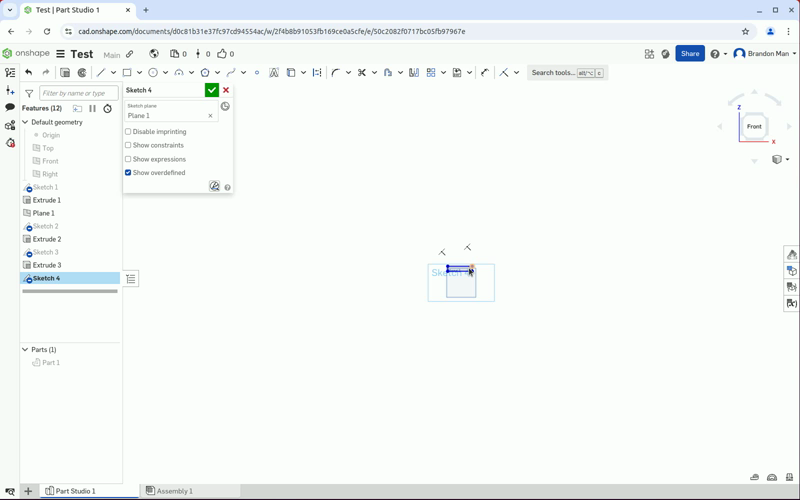
scroll(6)
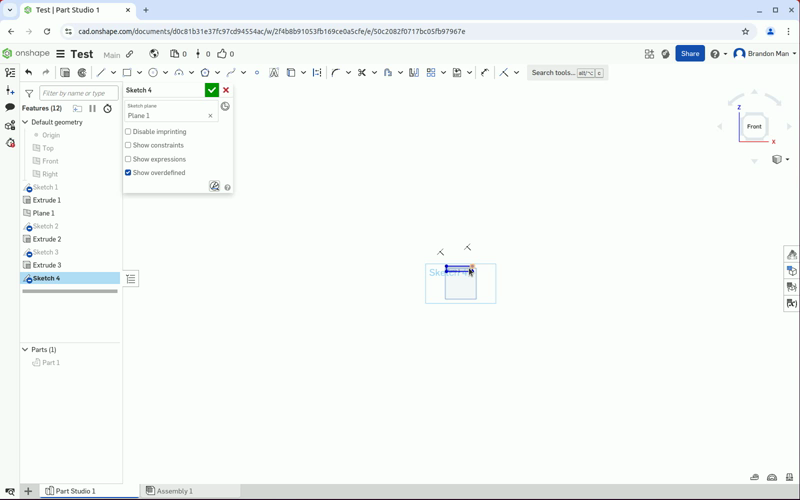
scroll(6)
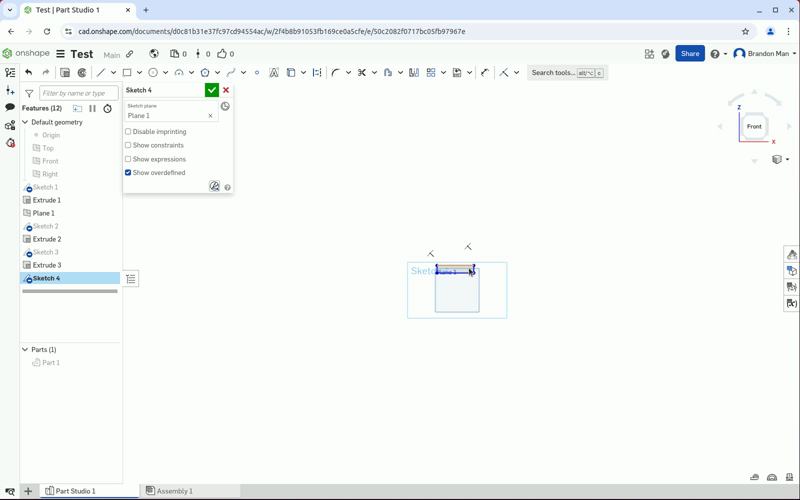
scroll(6)
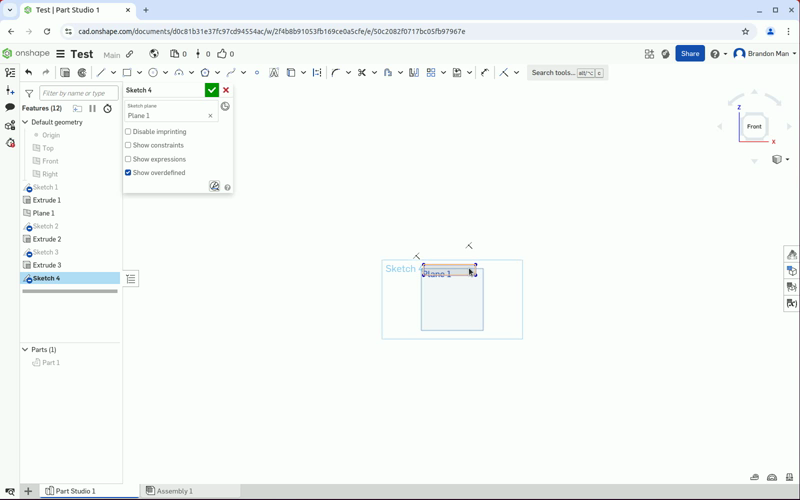
scroll(6)
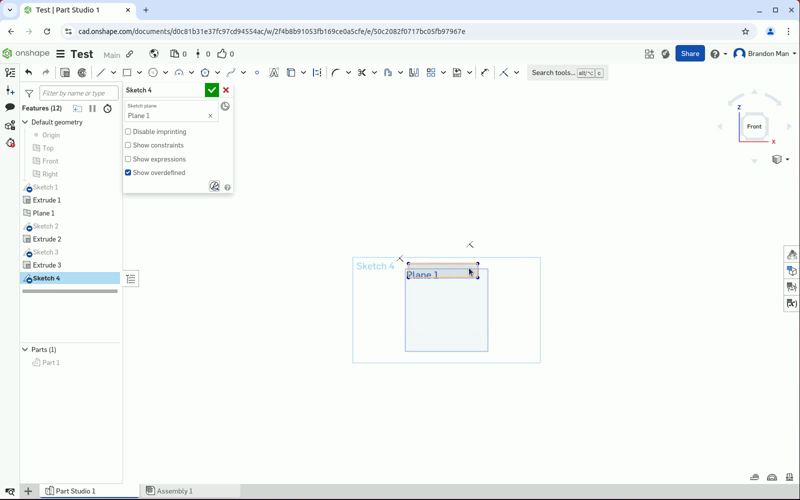
scroll(6)
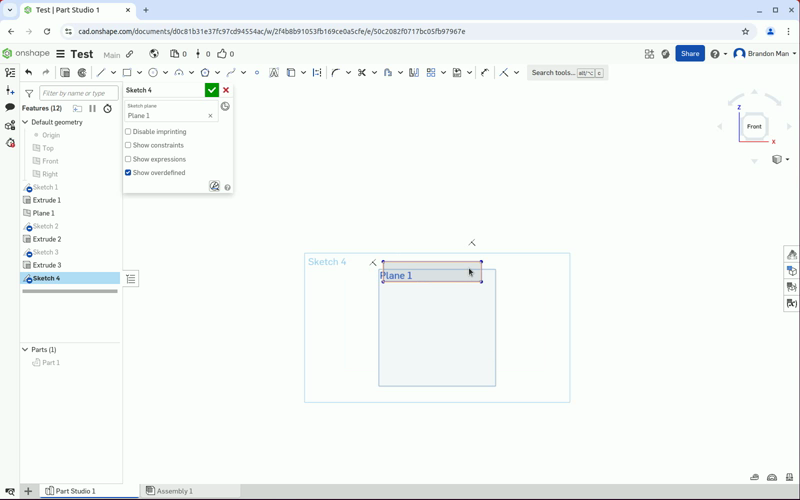
scroll(6)
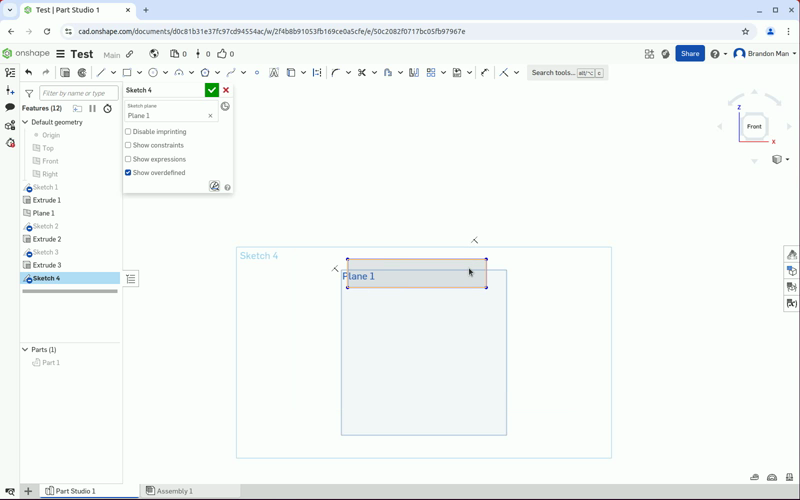
scroll(6)
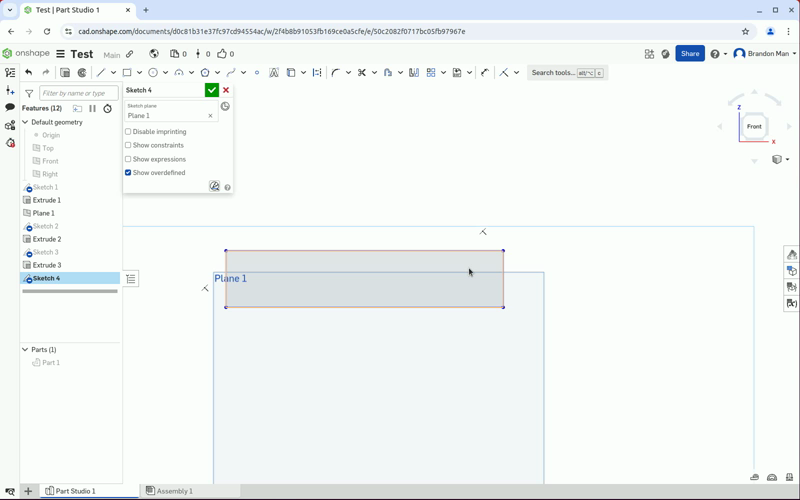
click(469, 267)
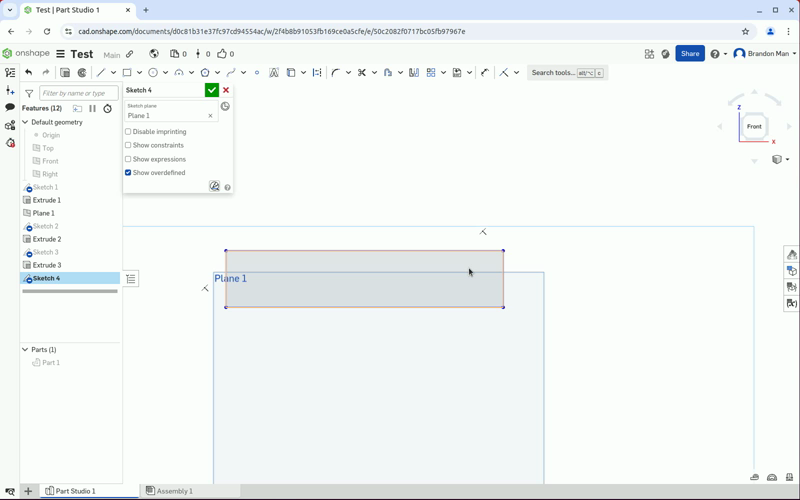
scroll(-6)
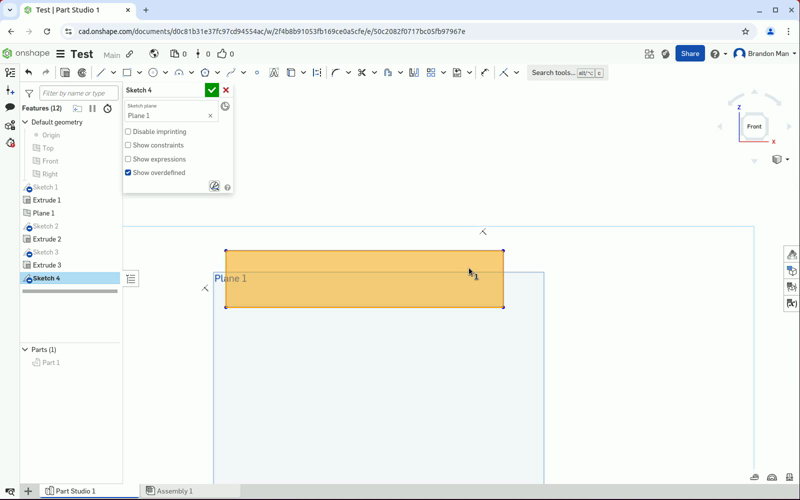
scroll(-6)
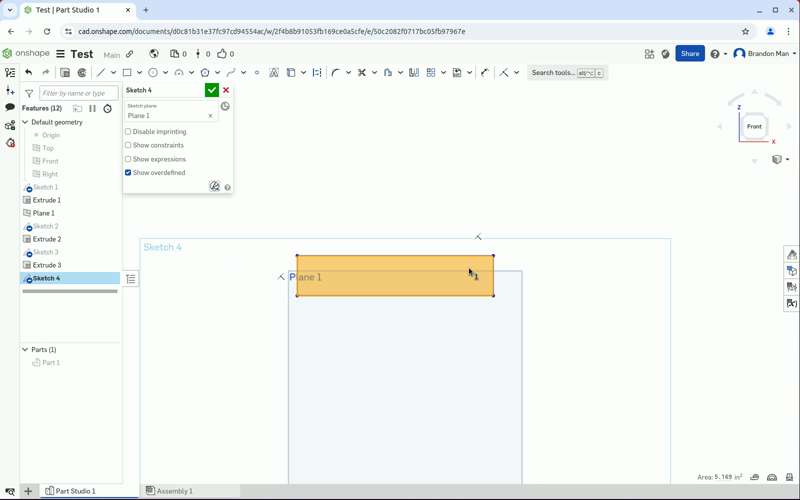
scroll(-6)
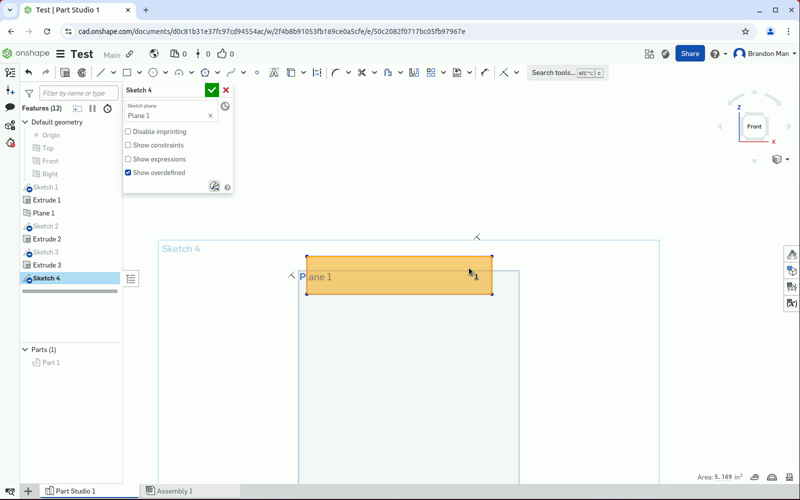
scroll(-6)
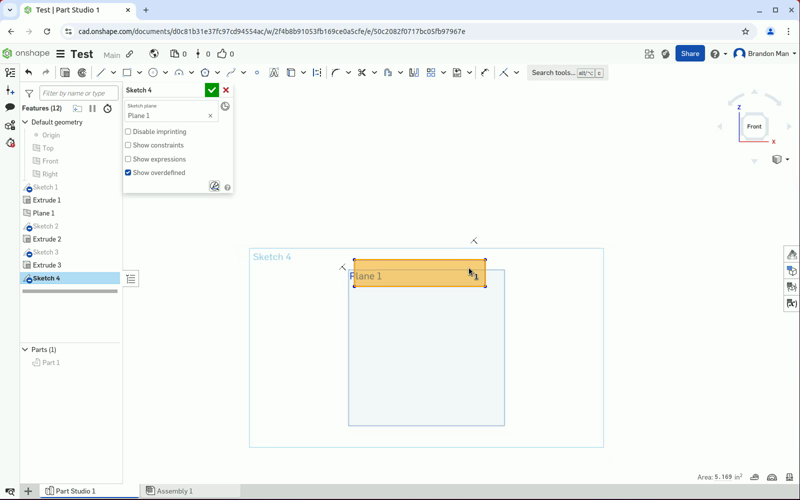
scroll(-6)
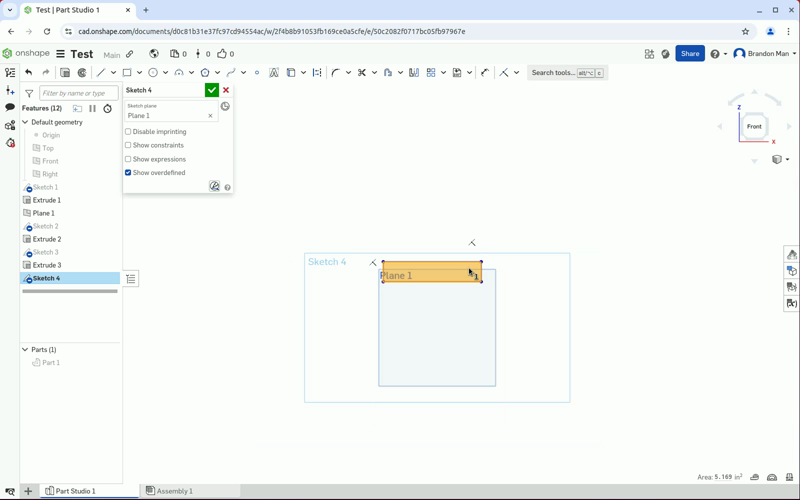
scroll(-6)
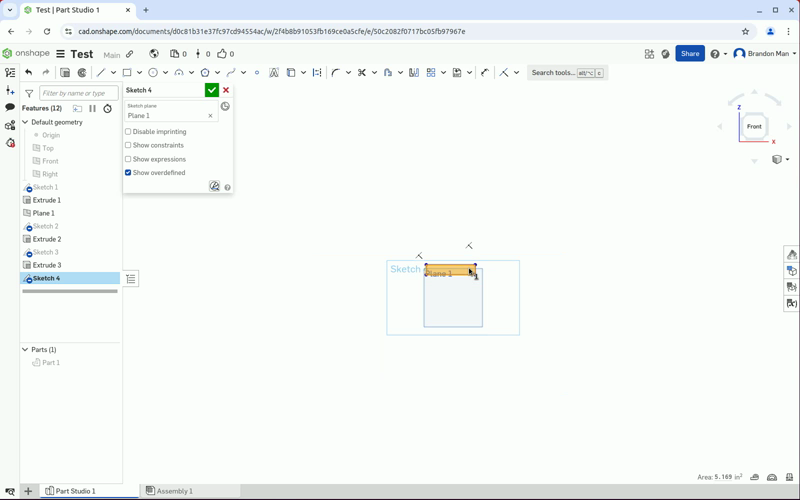
scroll(-6)
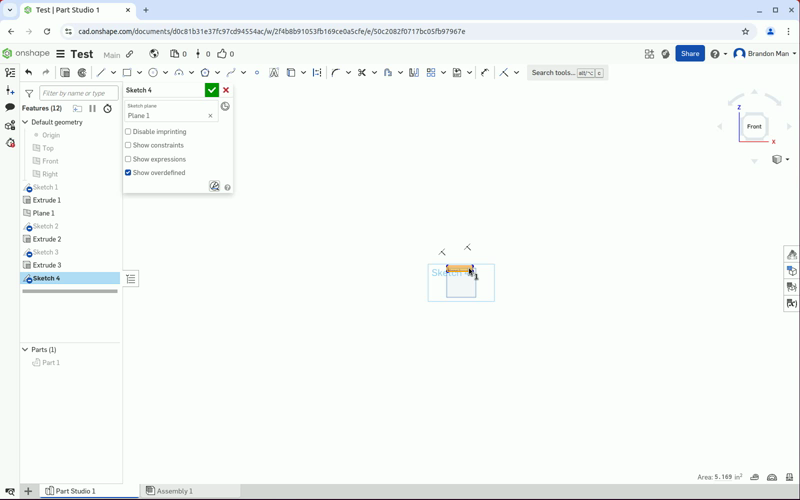
mouse_move(73, 352)
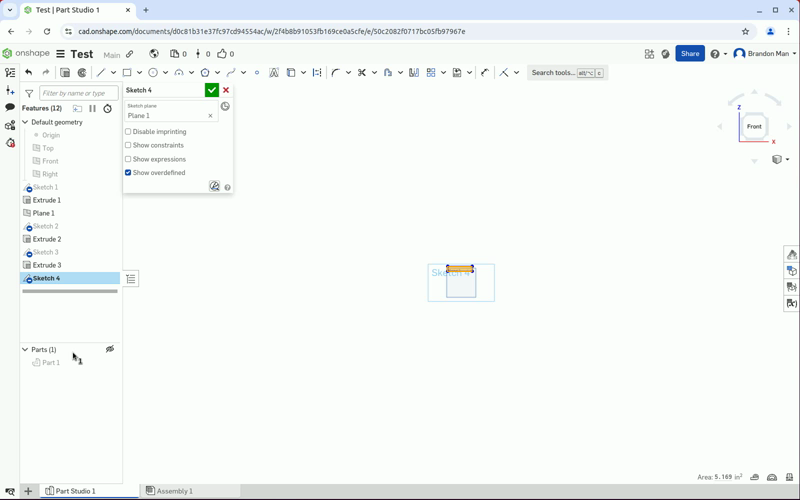
key(shift+y)
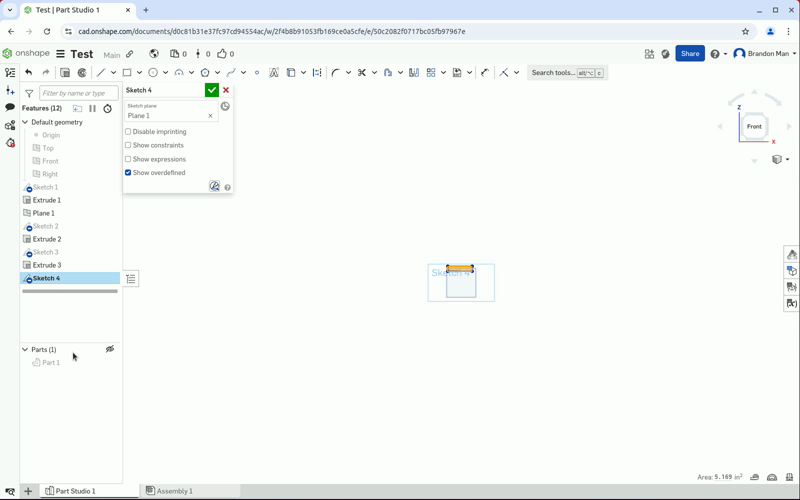
key(shift+e)
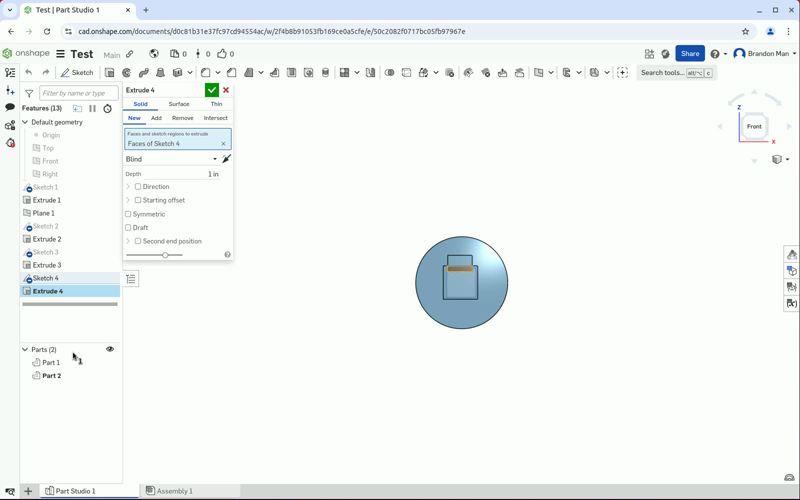
mouse_move(143, 106)
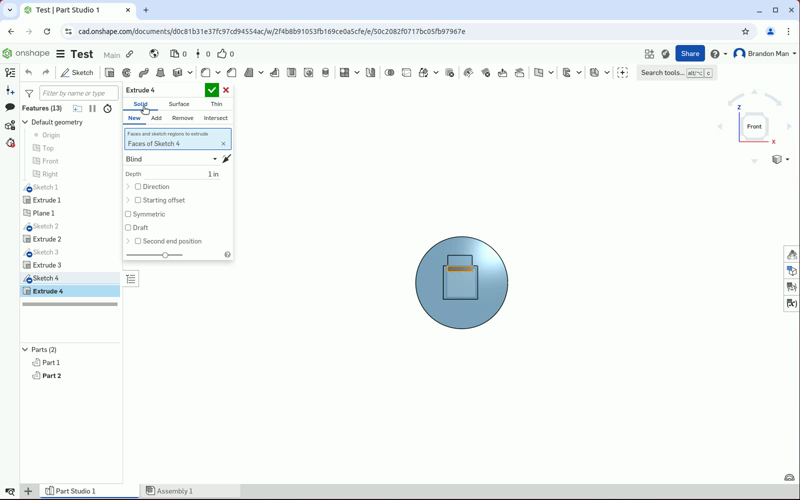
click(143, 106)
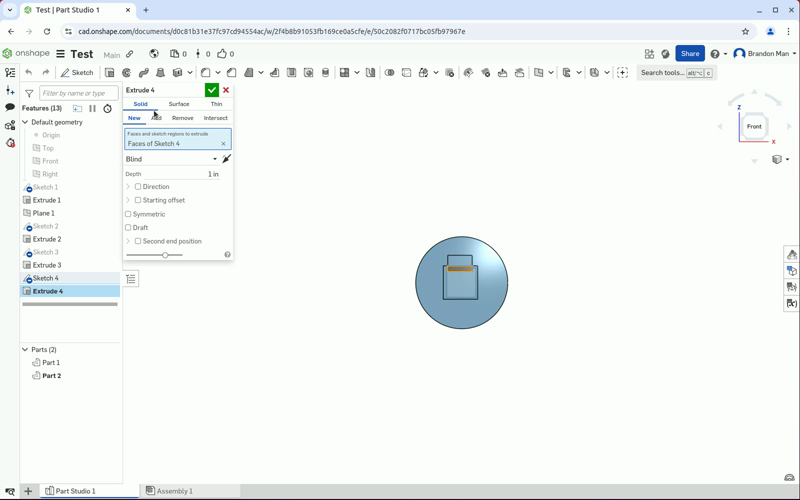
mouse_move(186, 120)
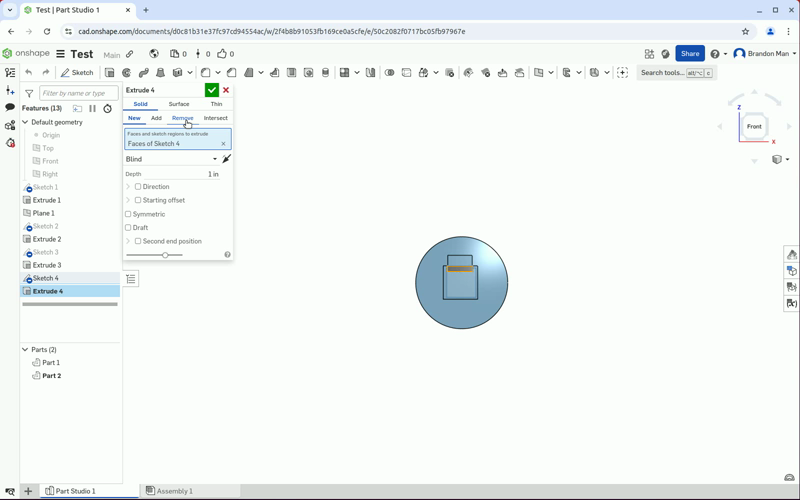
click(186, 120)
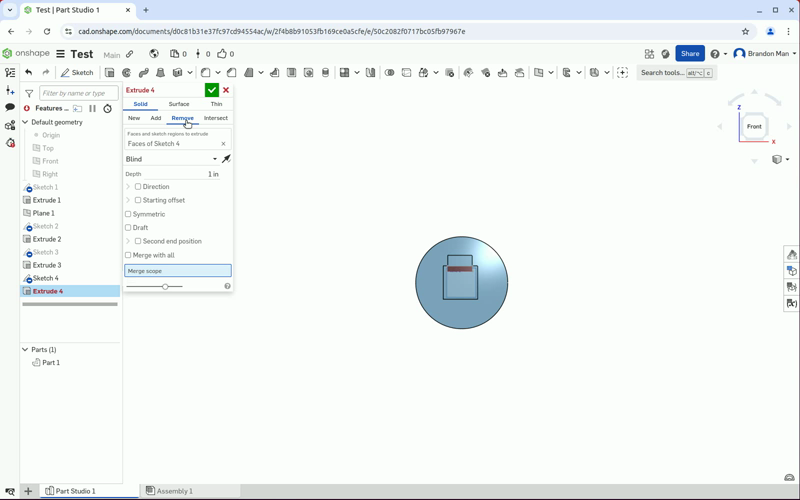
key(tab, 4)
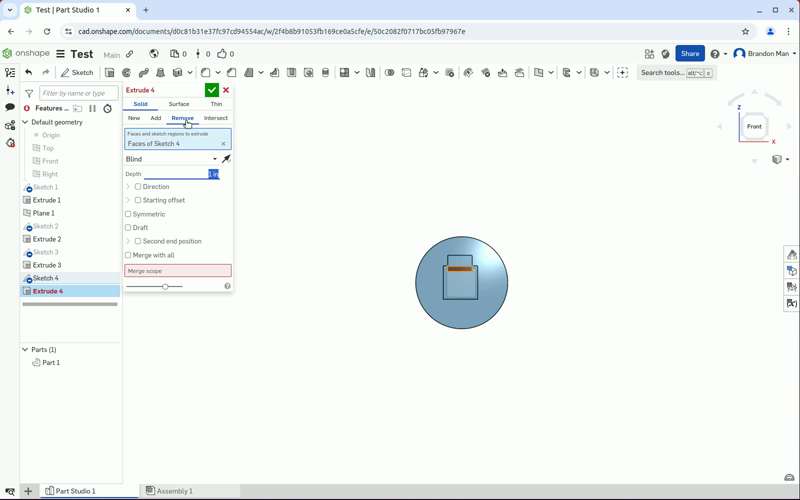
text(9.147)
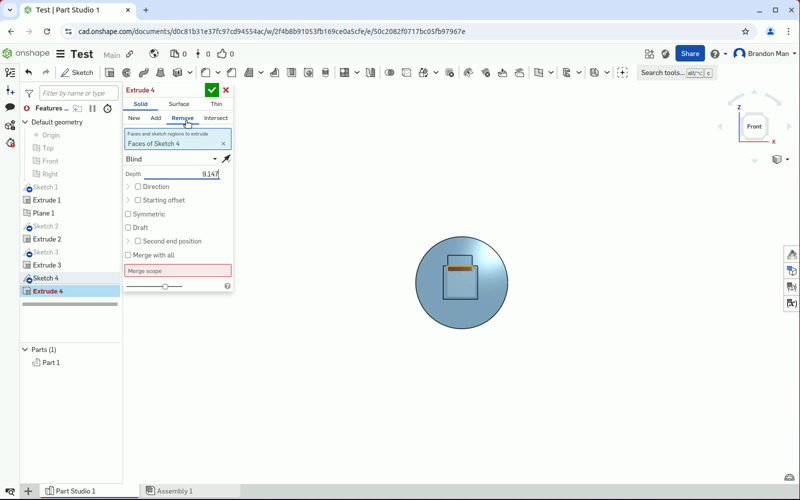
key(tab, 6)
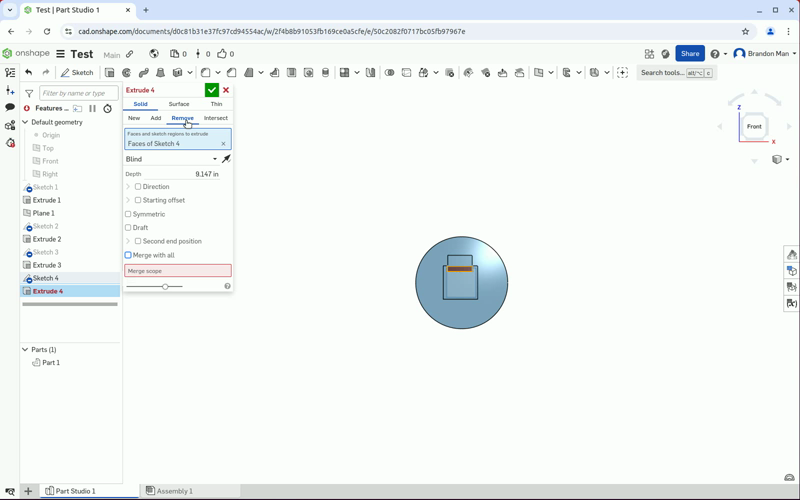
key(space)
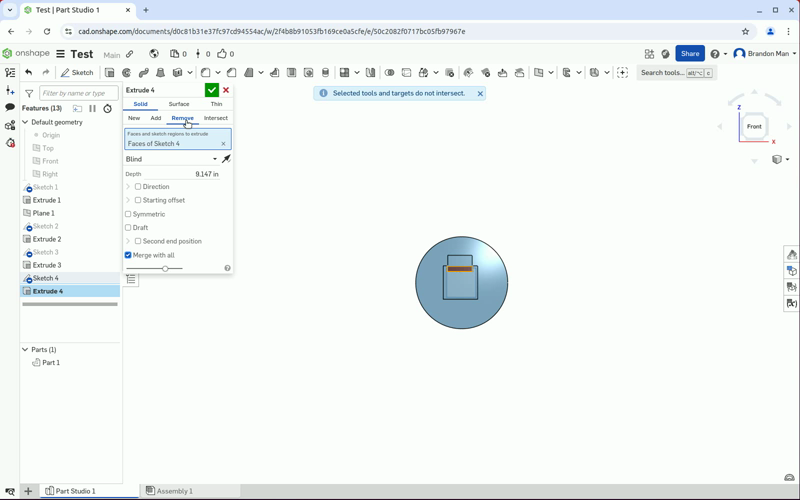
key(enter)
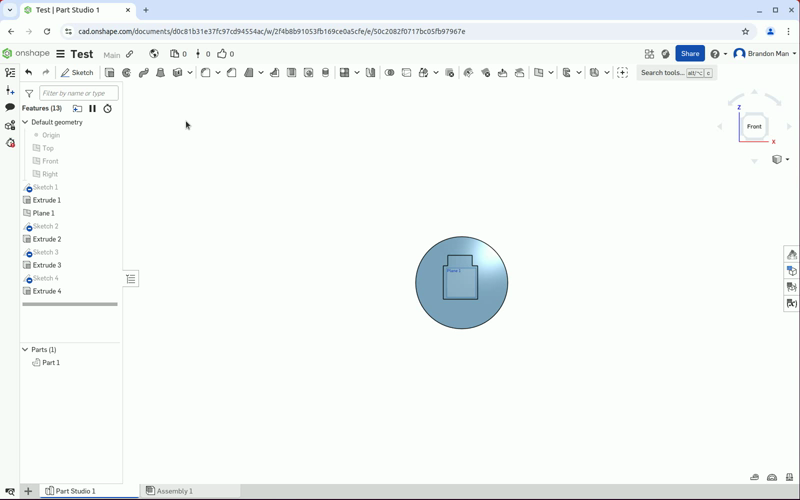
key(shift+h)
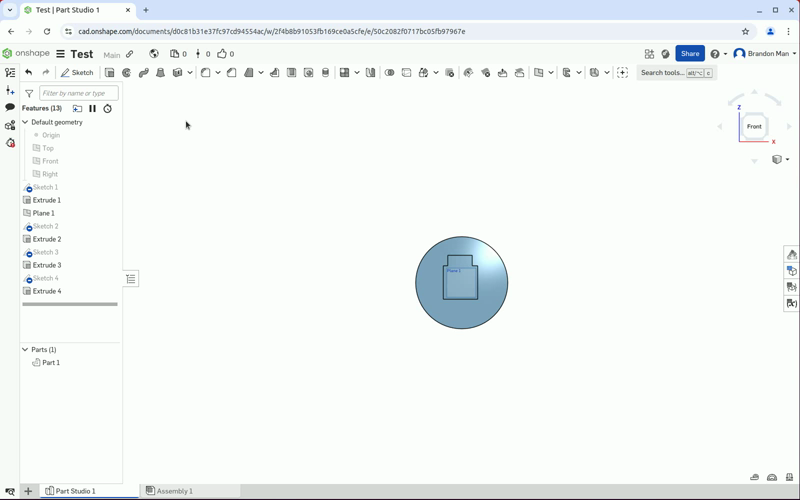
key(shift+h)
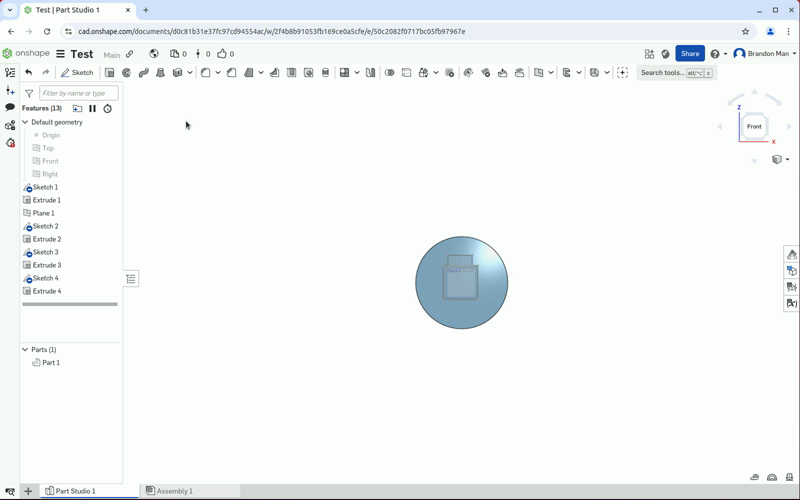
key(shift+7)
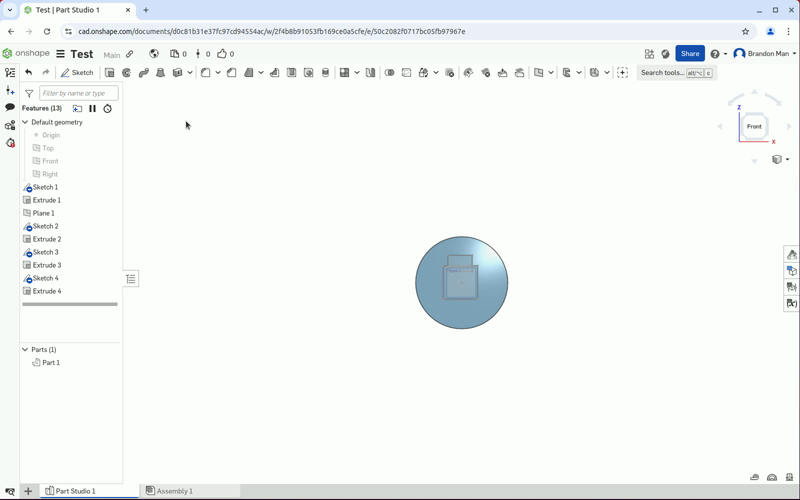
key(left, 2)
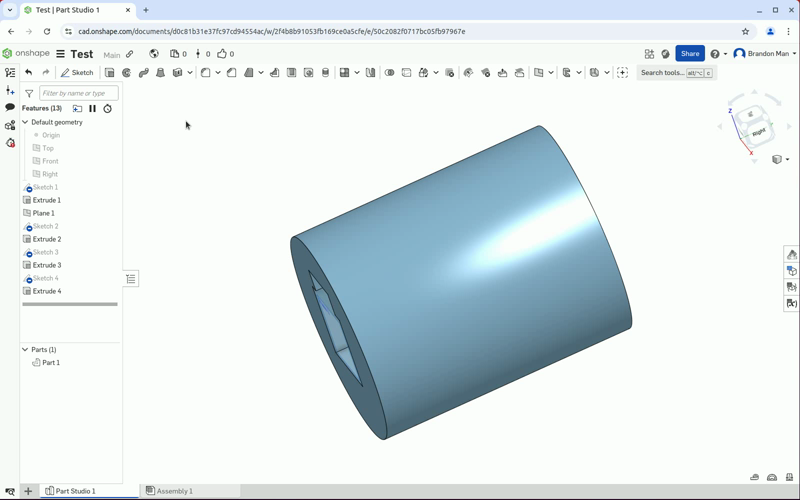
key(down, 2)
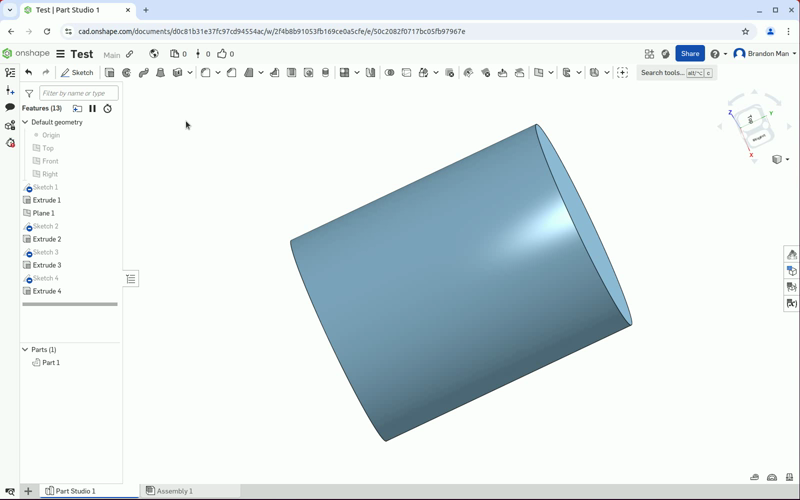
key(up, 2)
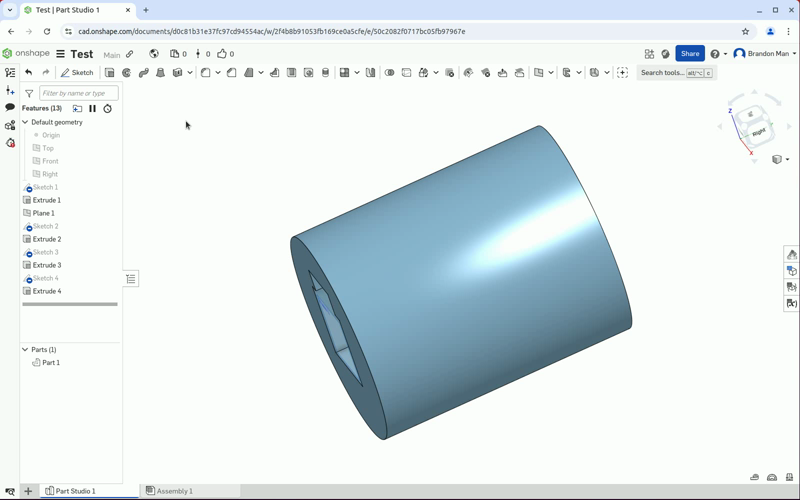
key(right, 2)
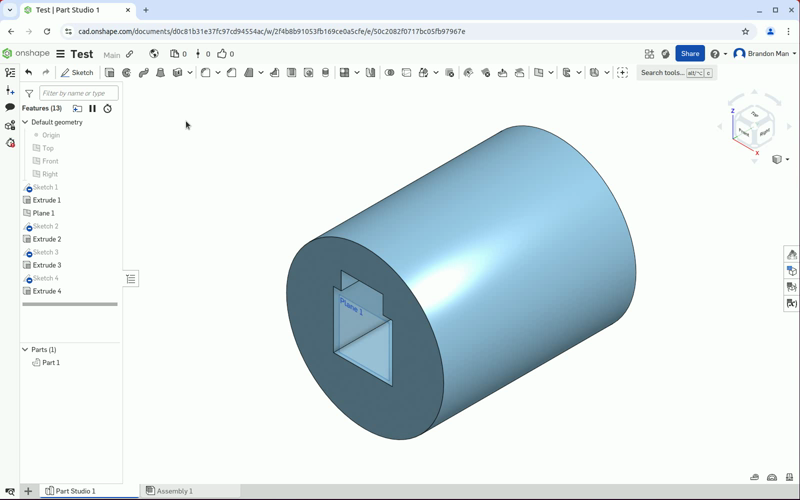
mouse_move(73, 189)
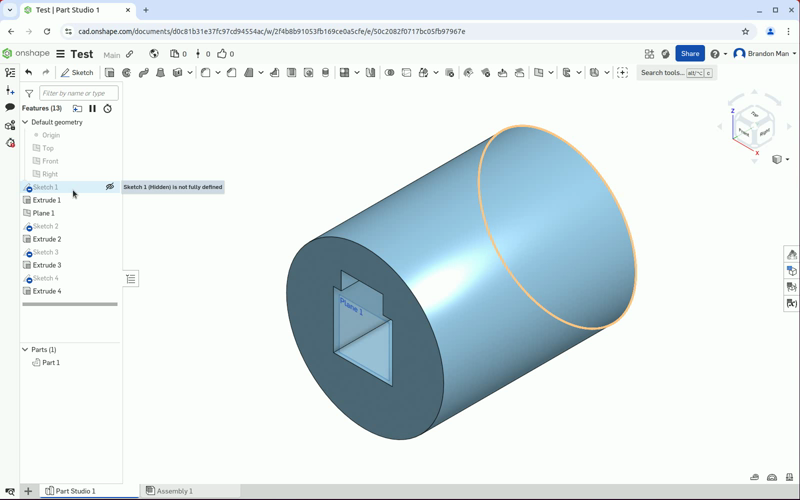
click(73, 189)